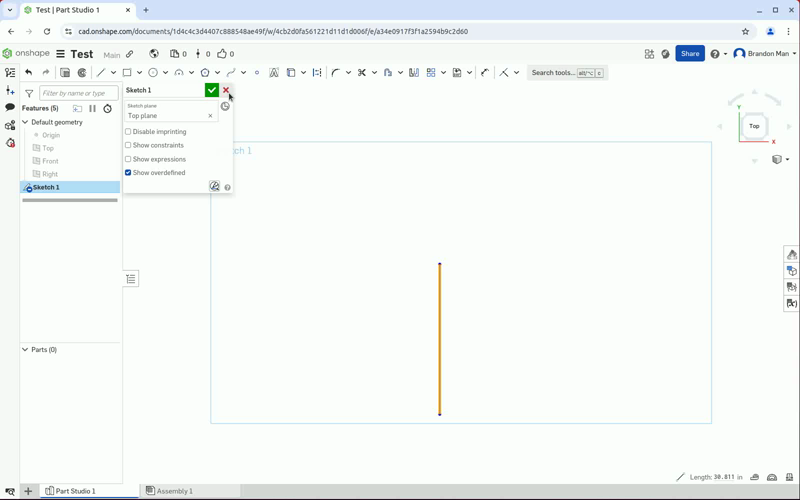
key(shift+h)
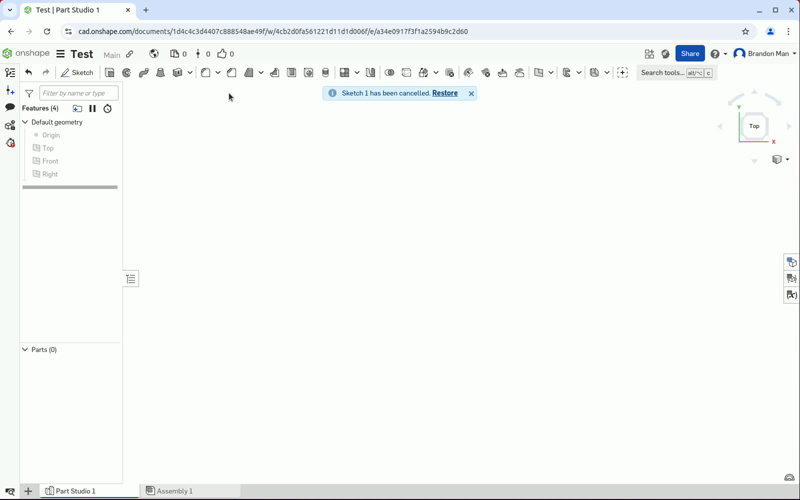
mouse_move(73, 352)
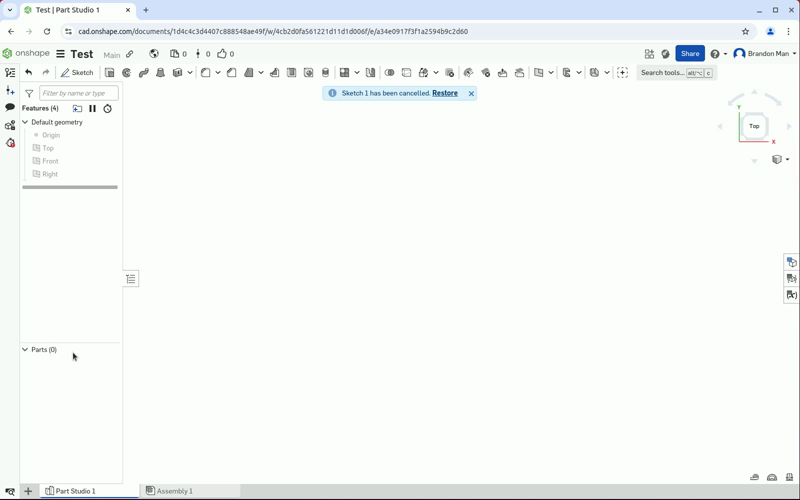
key(y)
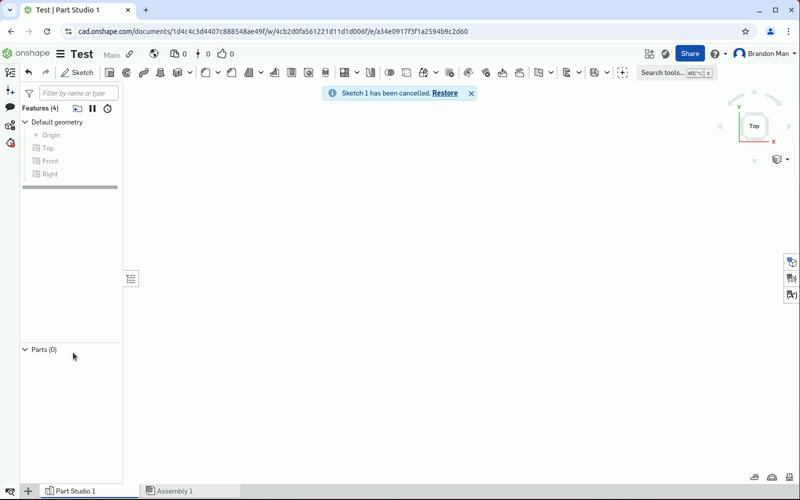
key(shift+p)
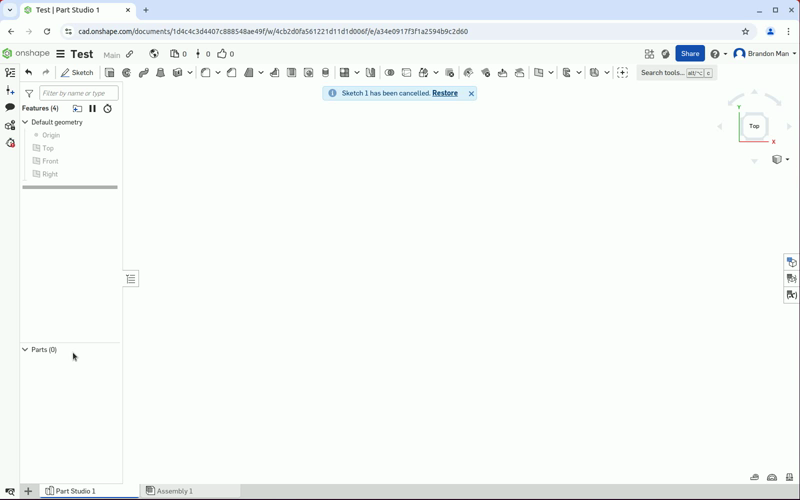
key(space)
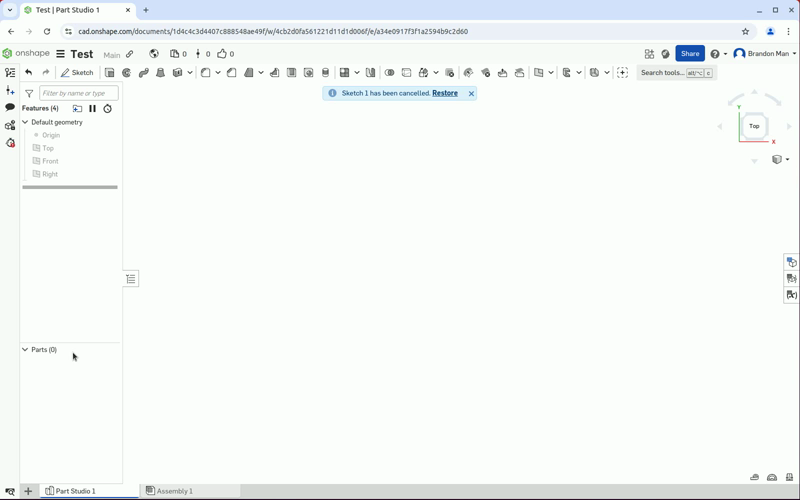
key_down(shift)
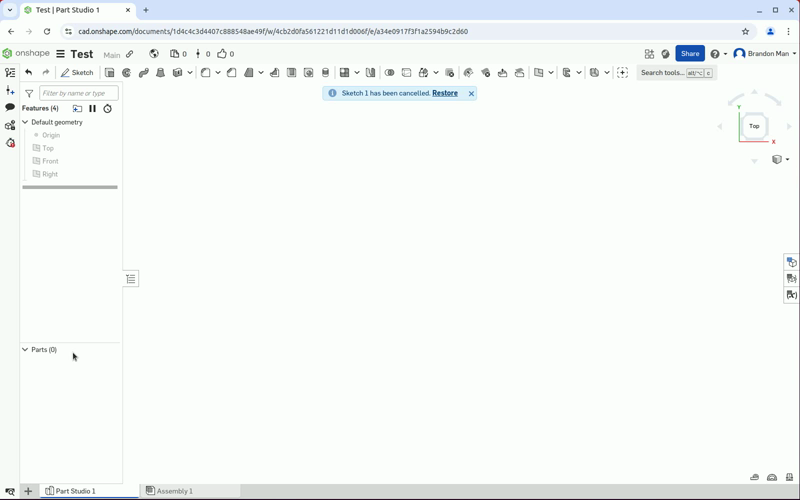
key(up)
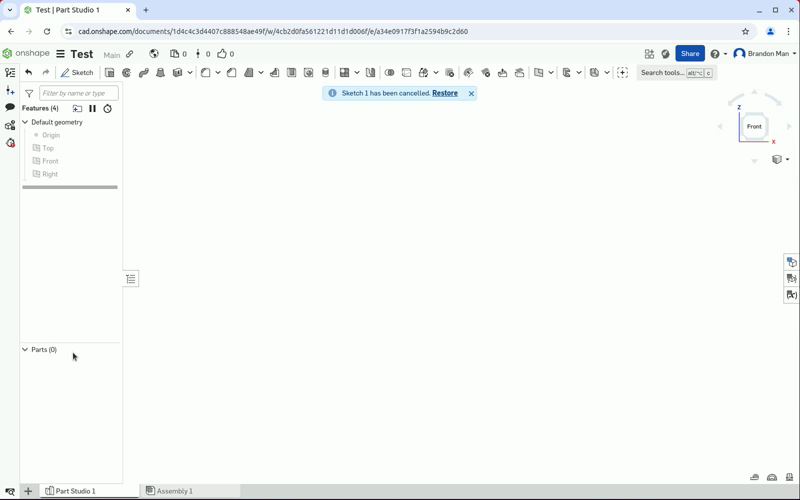
key_up(shift)
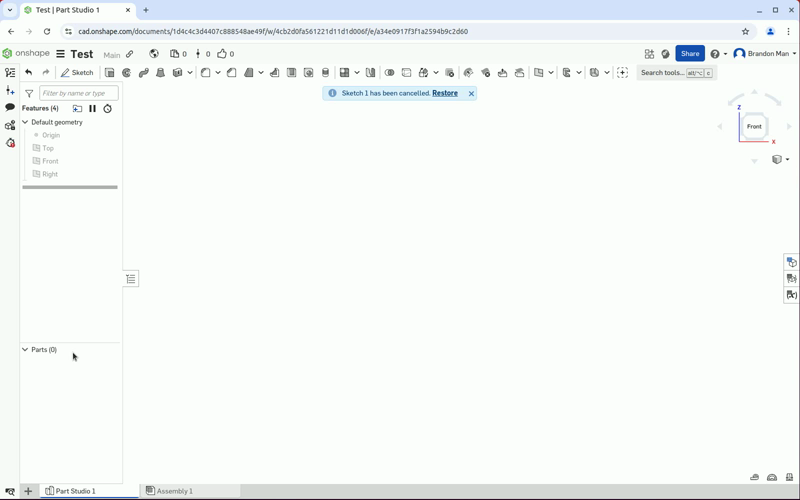
mouse_move(73, 352)
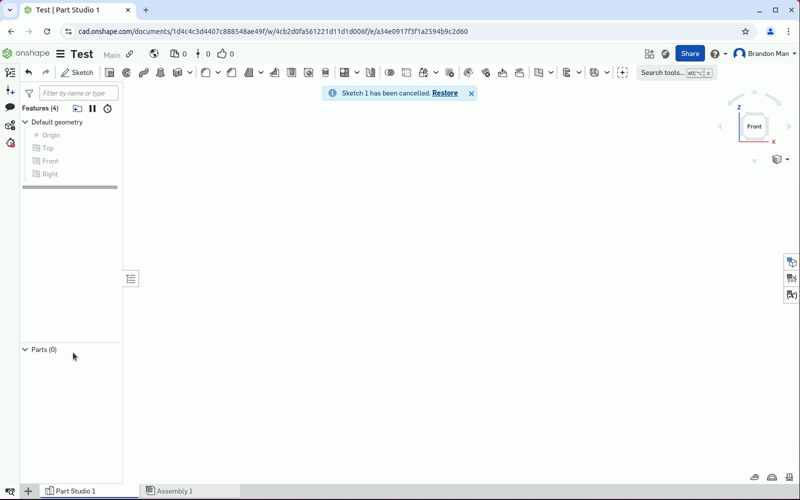
key(shift+y)
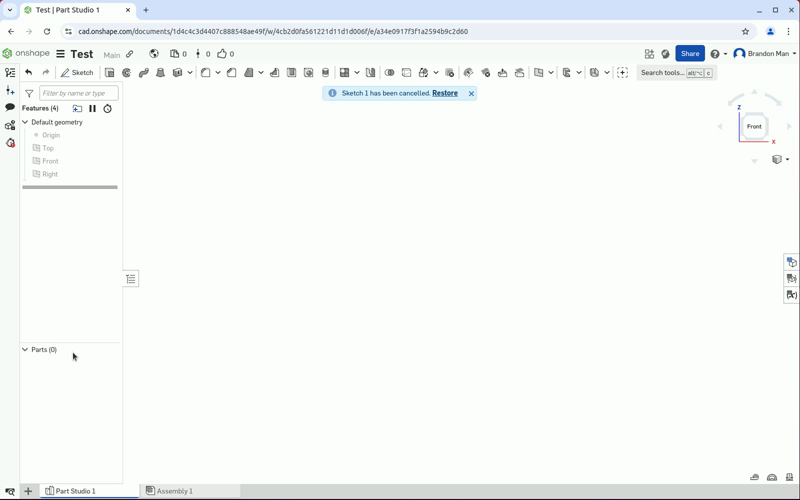
key(shift+s)
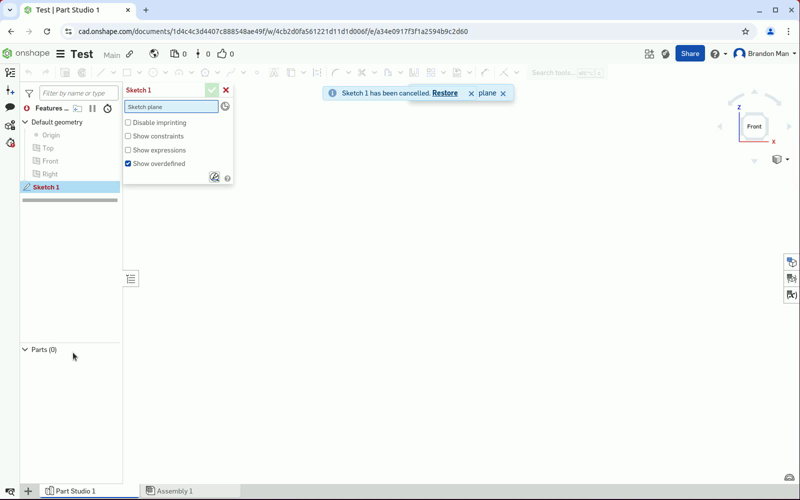
mouse_move(73, 163)
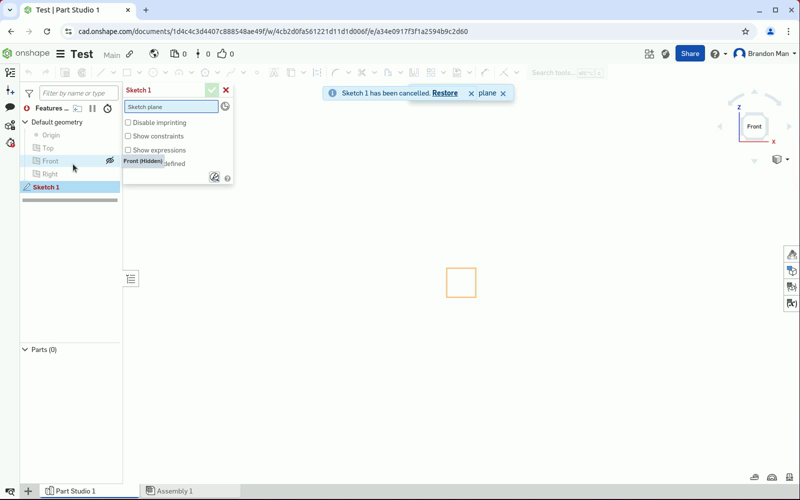
click(73, 163)
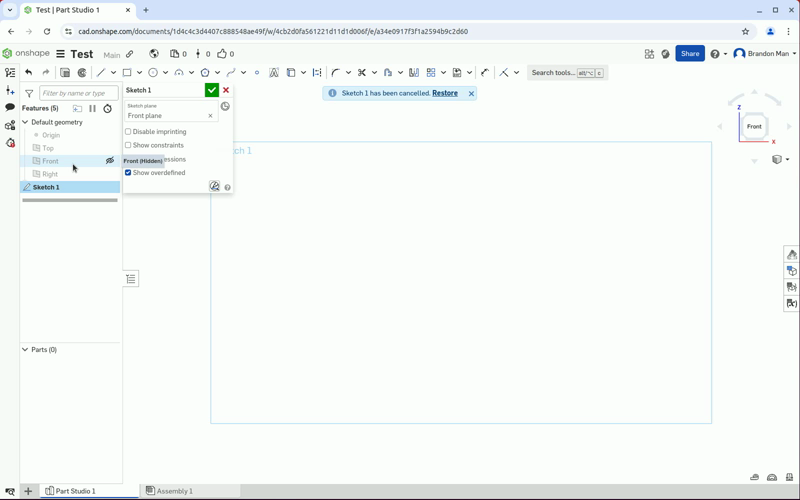
mouse_move(73, 352)
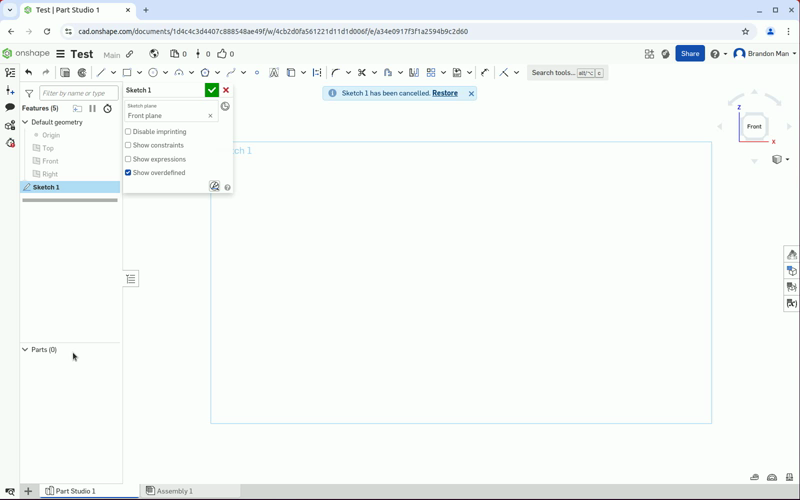
key(y)
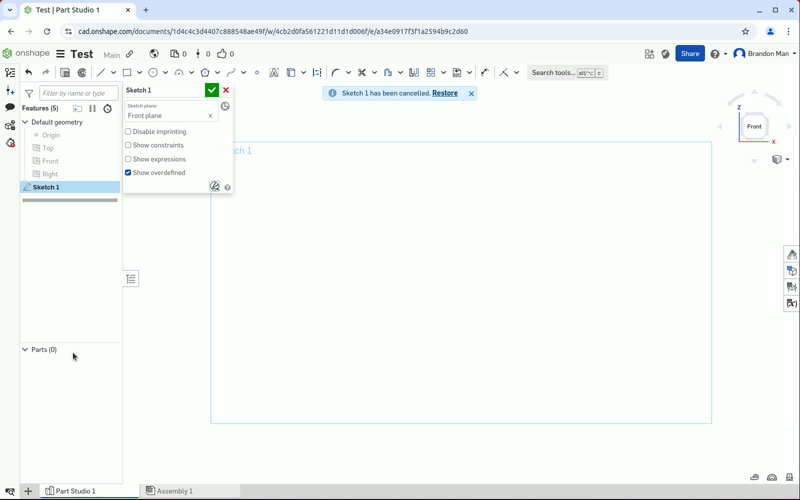
key(l)
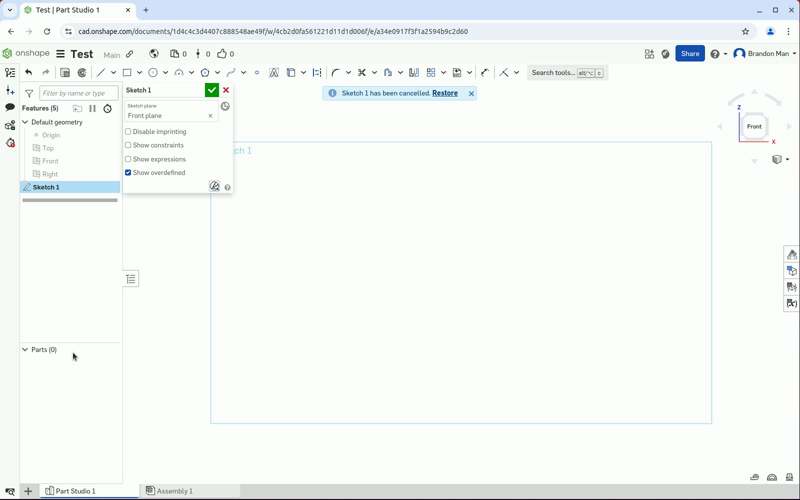
key_down(shift)
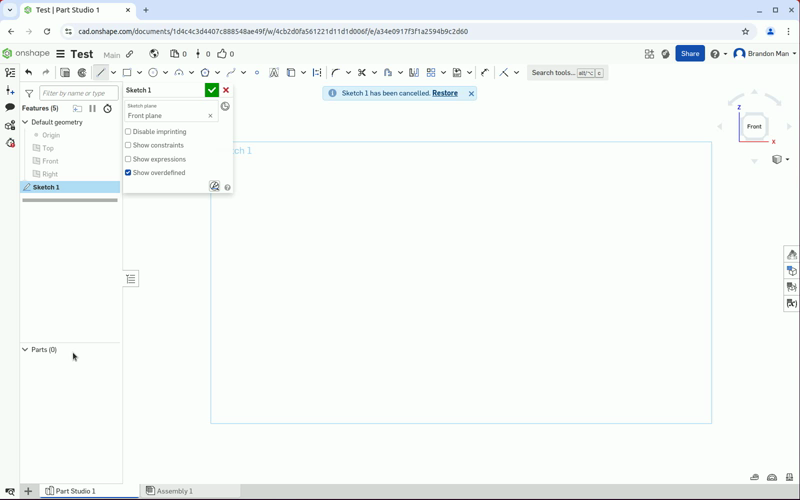
mouse_move(396, 239)
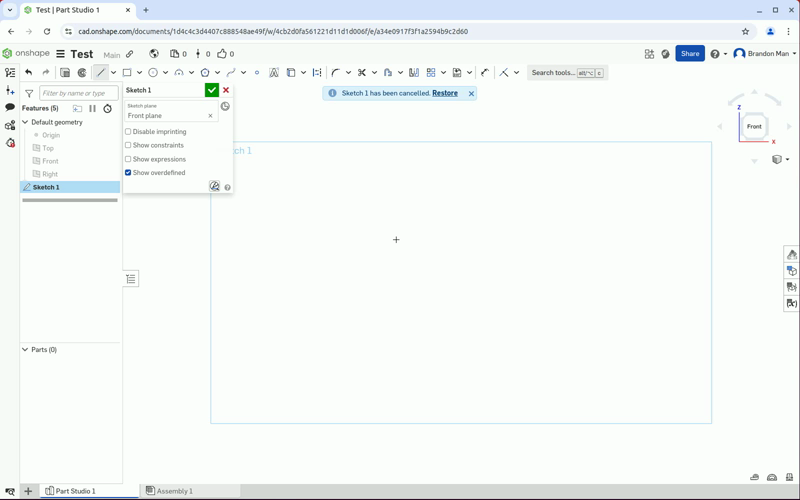
click(396, 239)
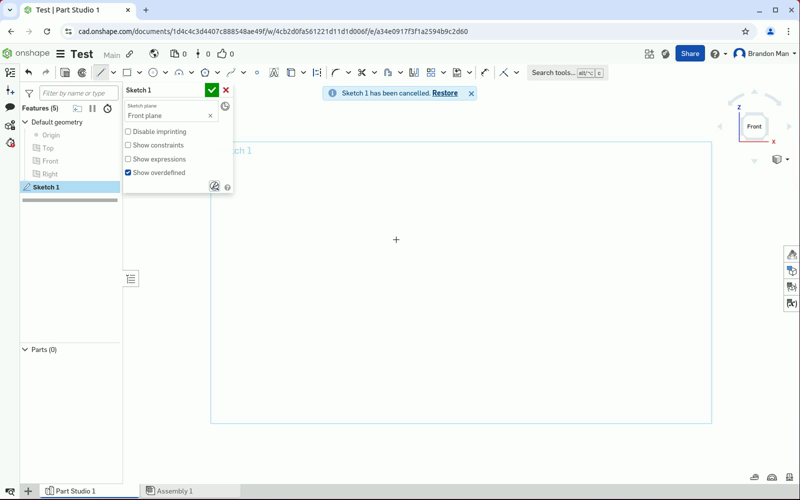
key_up(shift)
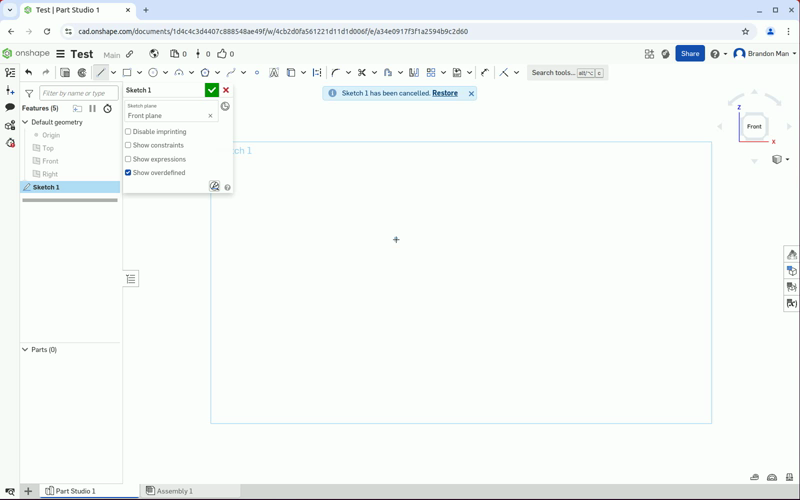
key_down(shift)
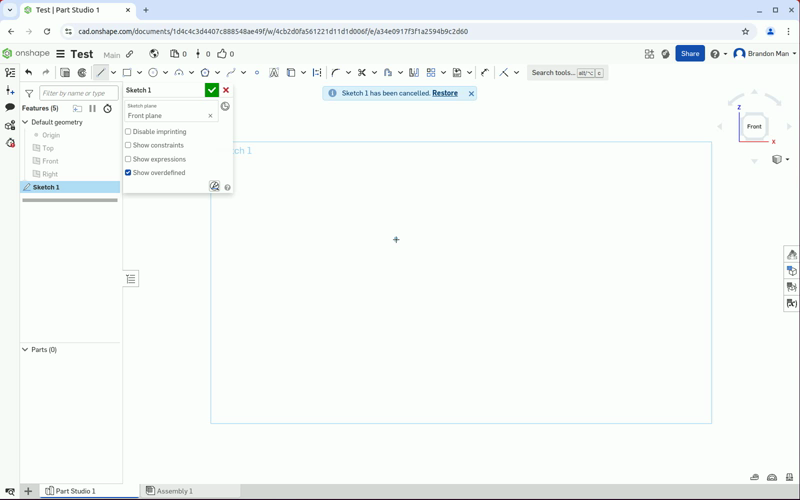
mouse_move(426, 239)
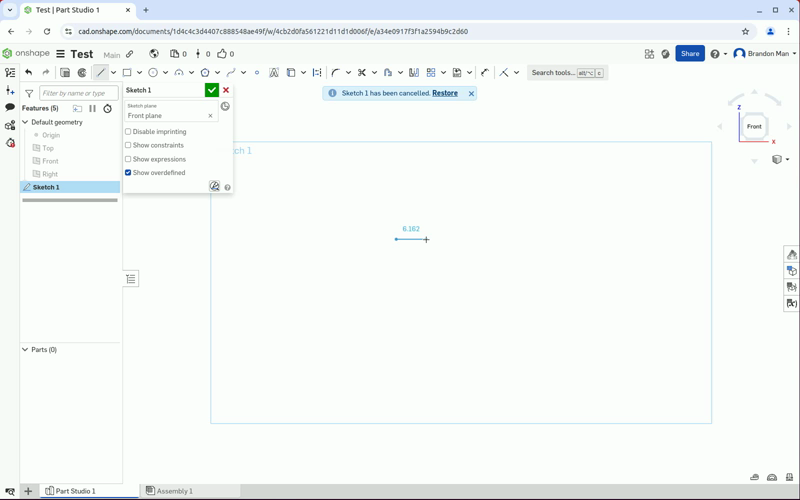
mouse_move(453, 239)
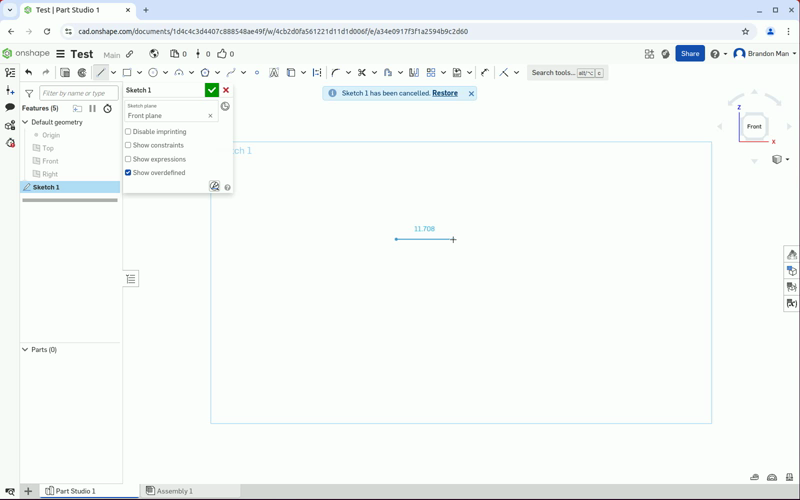
click(453, 239)
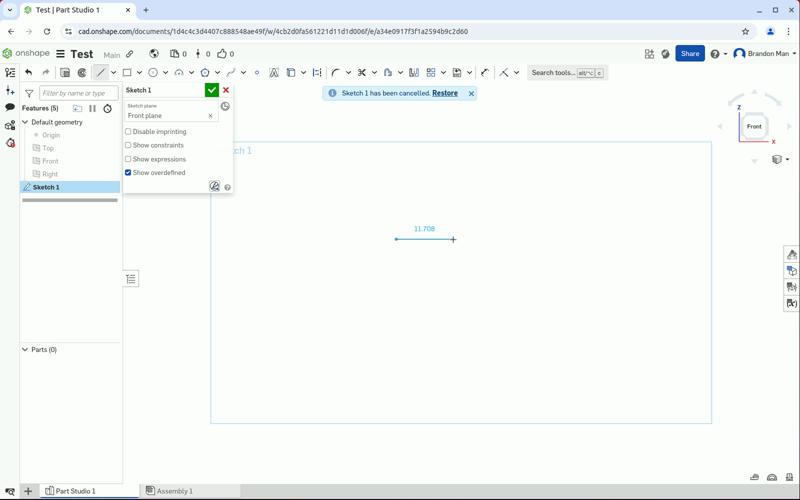
key_up(shift)
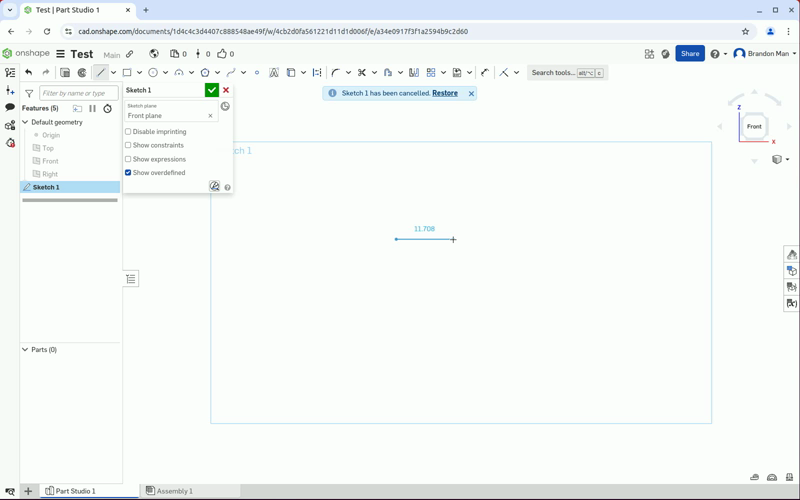
key_down(shift)
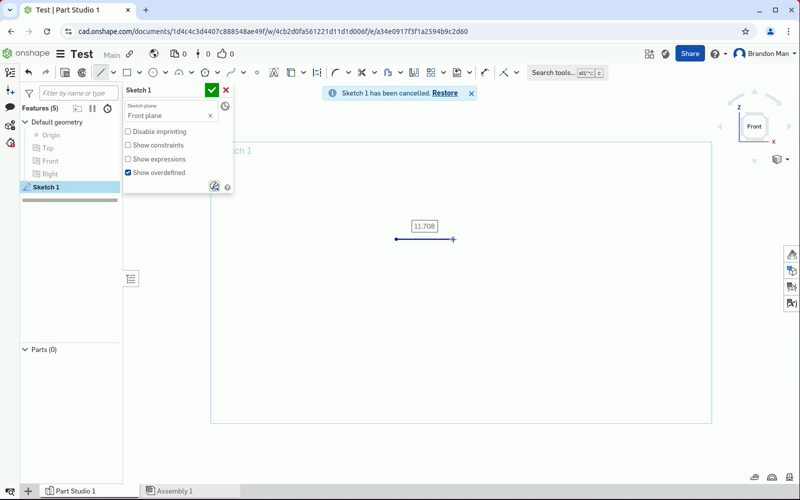
mouse_move(483, 239)
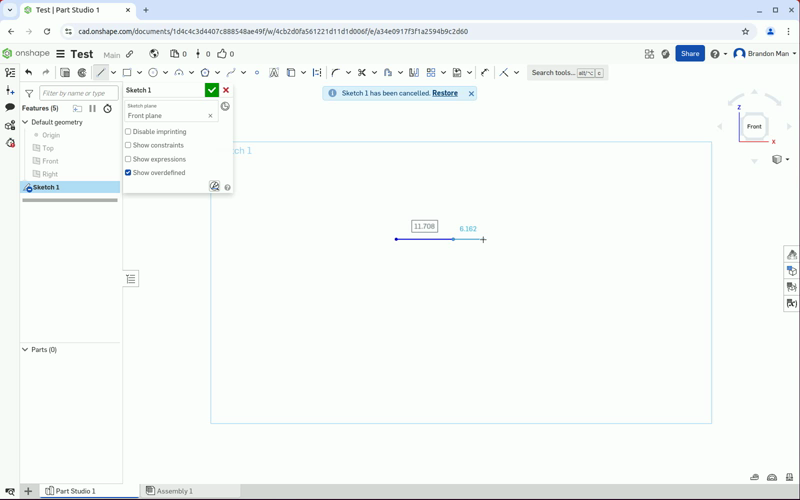
mouse_move(453, 210)
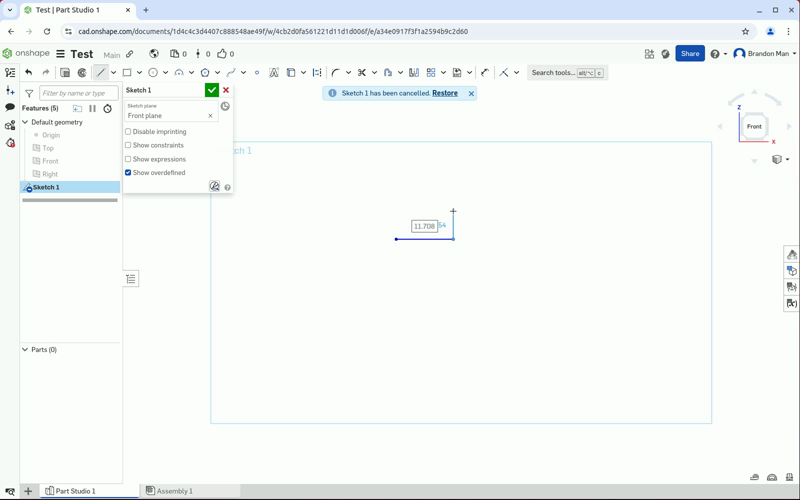
click(453, 210)
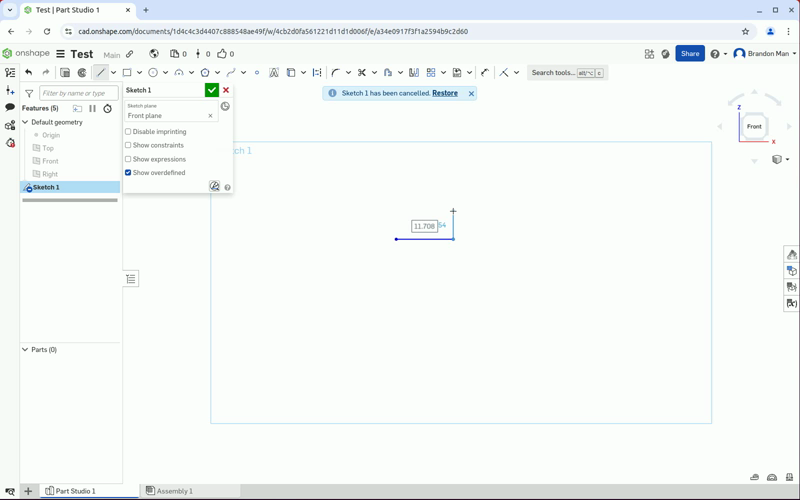
key_up(shift)
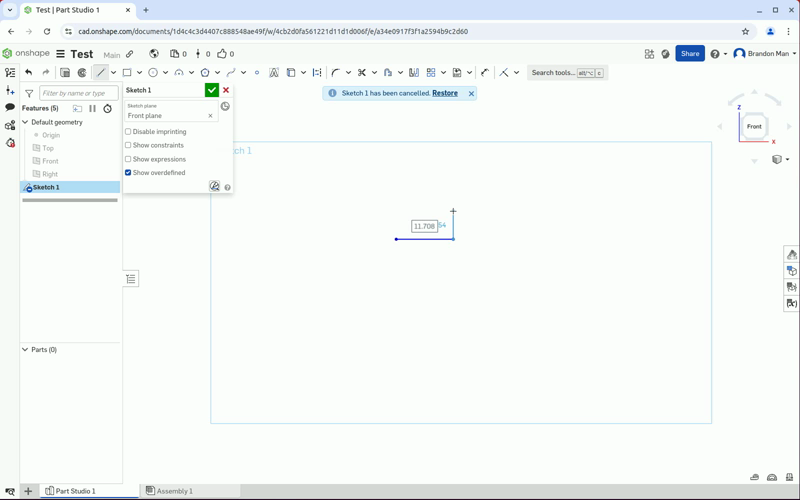
key_down(shift)
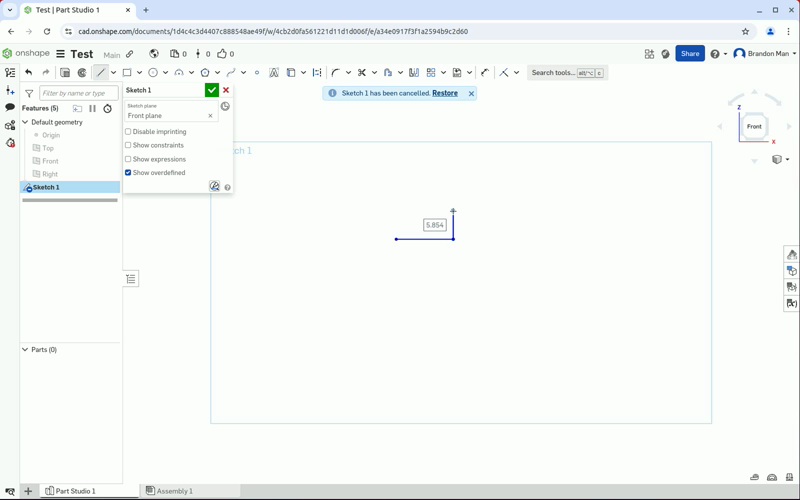
mouse_move(483, 210)
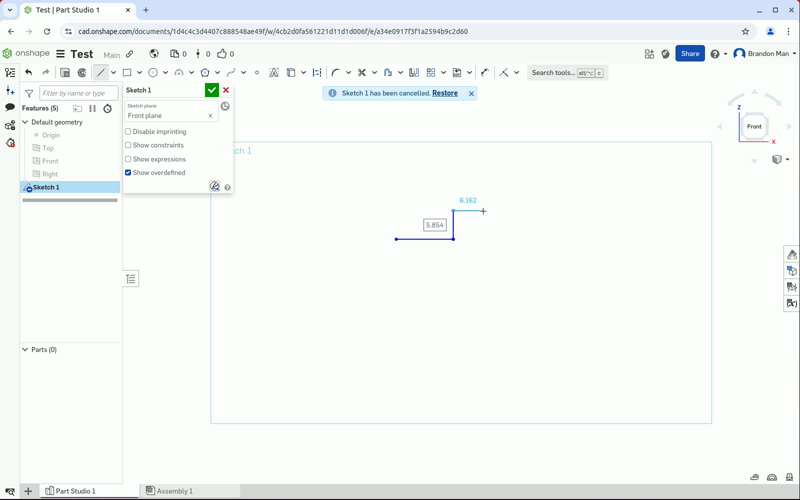
mouse_move(396, 210)
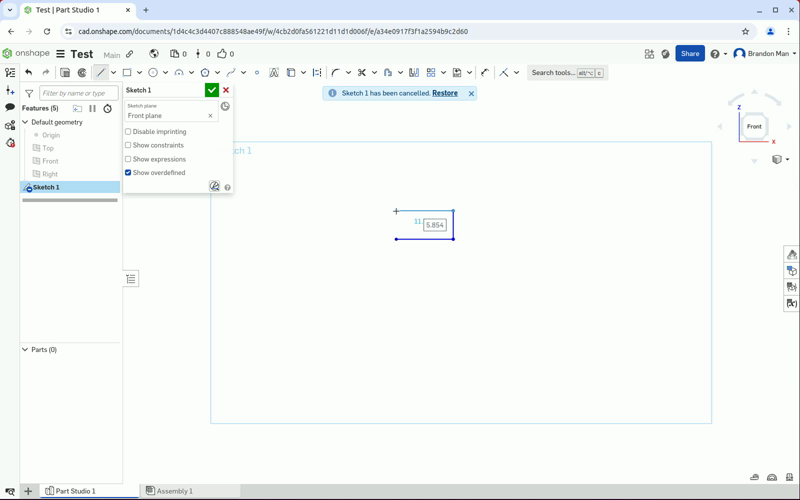
click(396, 210)
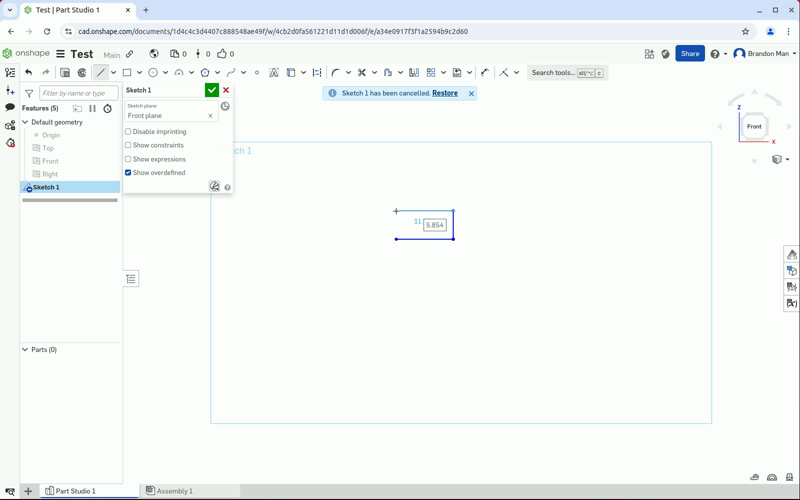
key_up(shift)
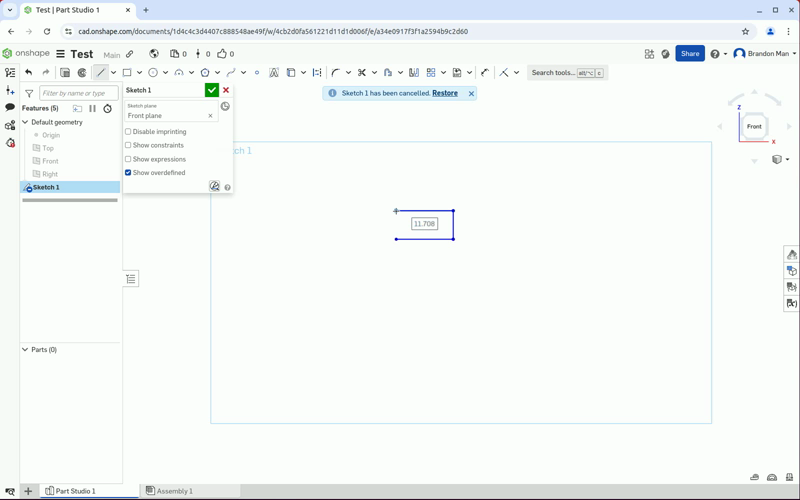
mouse_move(426, 210)
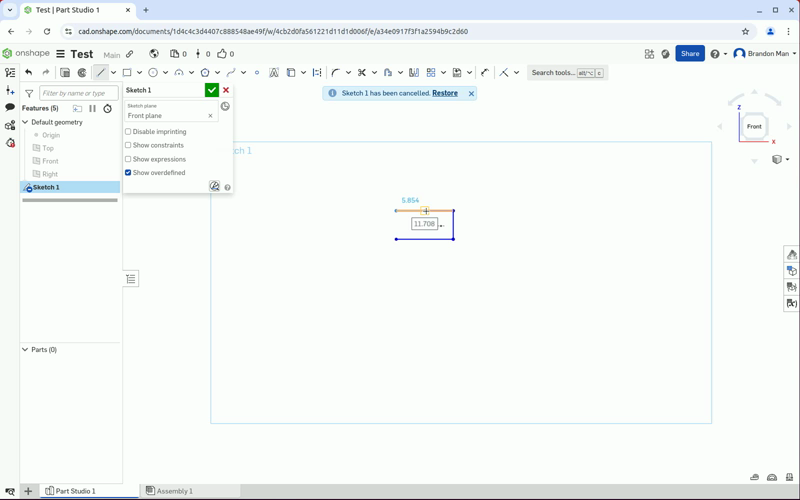
key_down(shift)
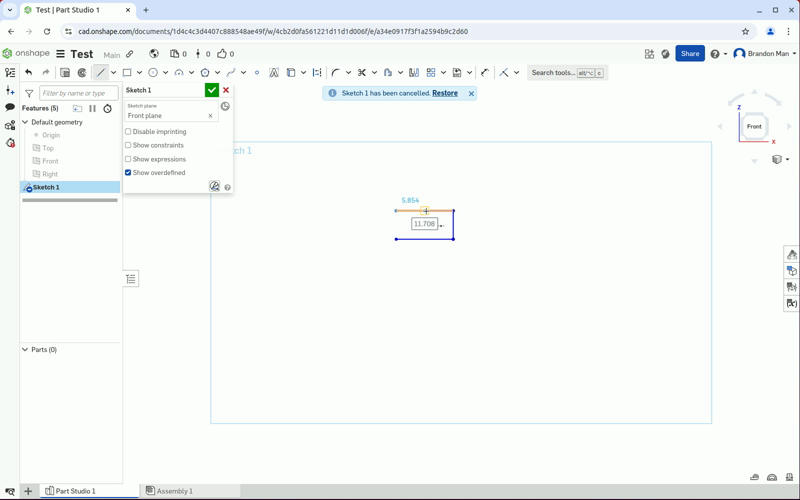
mouse_move(396, 239)
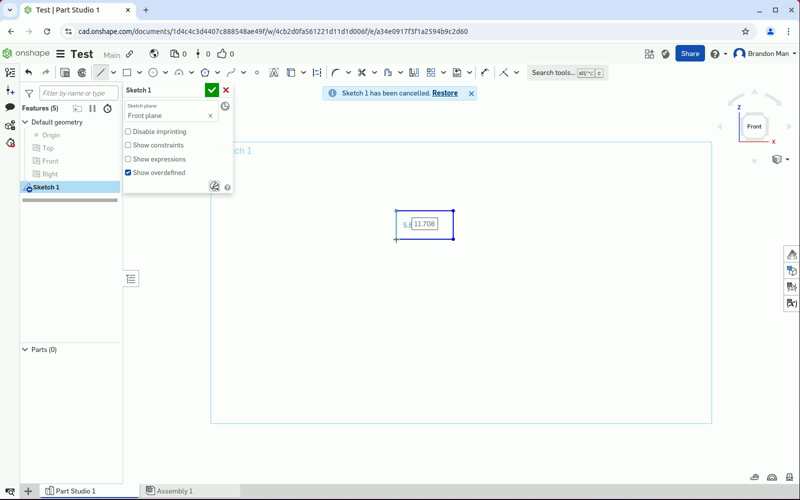
key_up(shift)
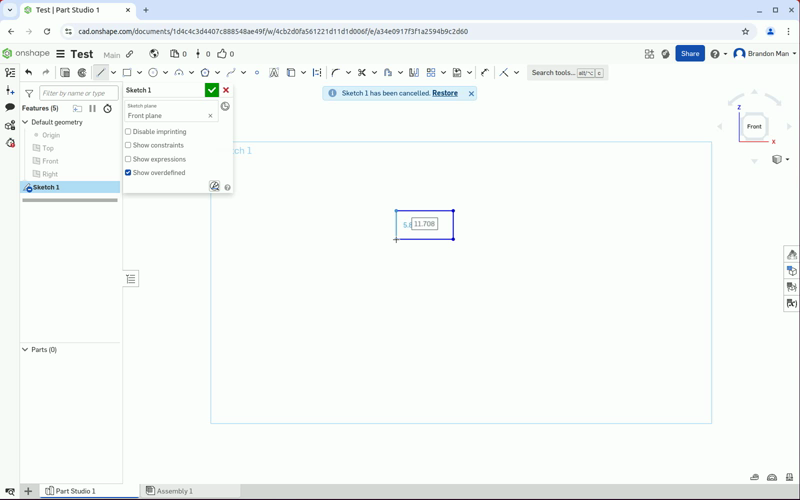
click(396, 239)
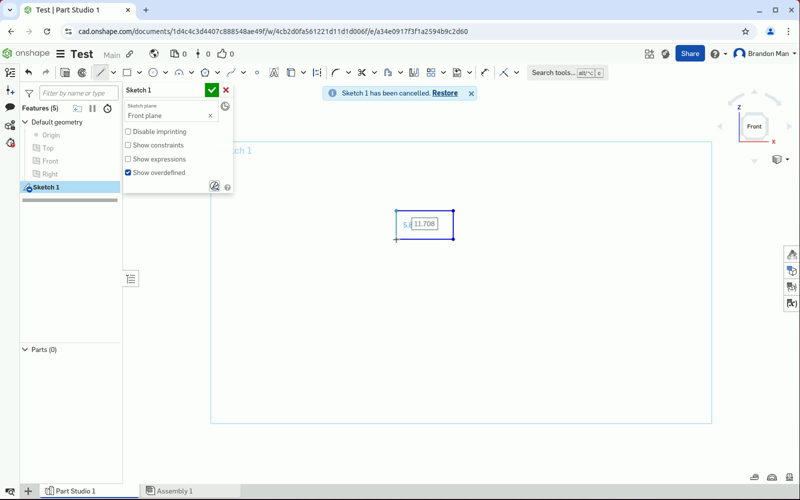
key(esc)
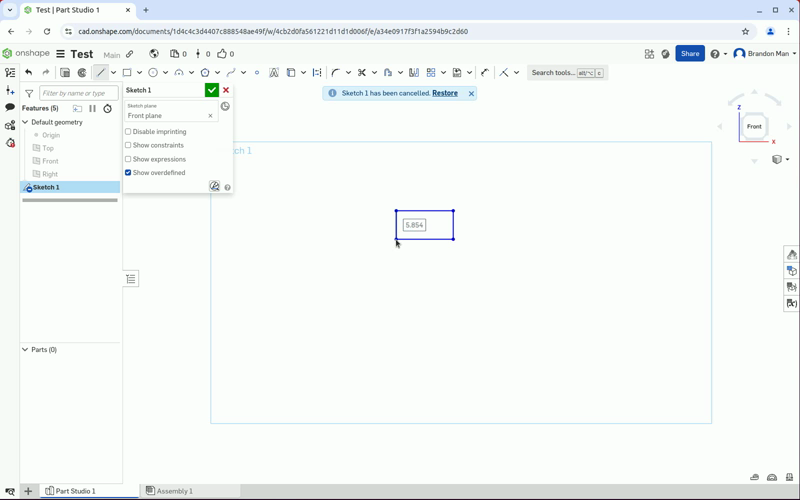
mouse_move(450, 221)
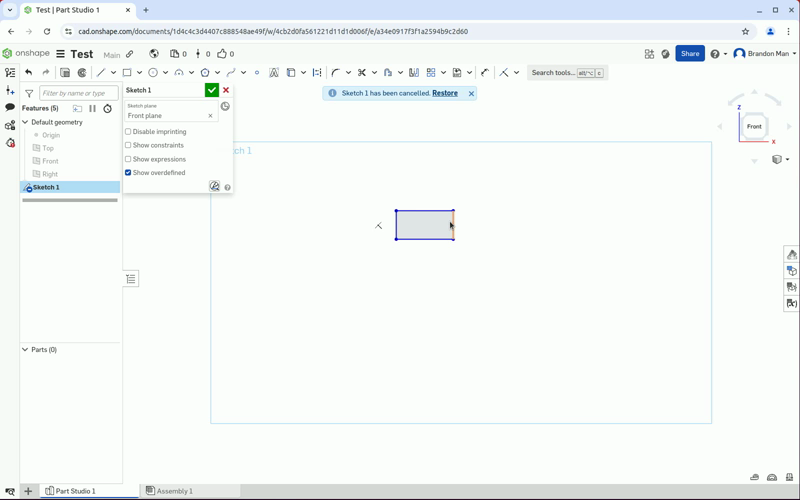
scroll(6)
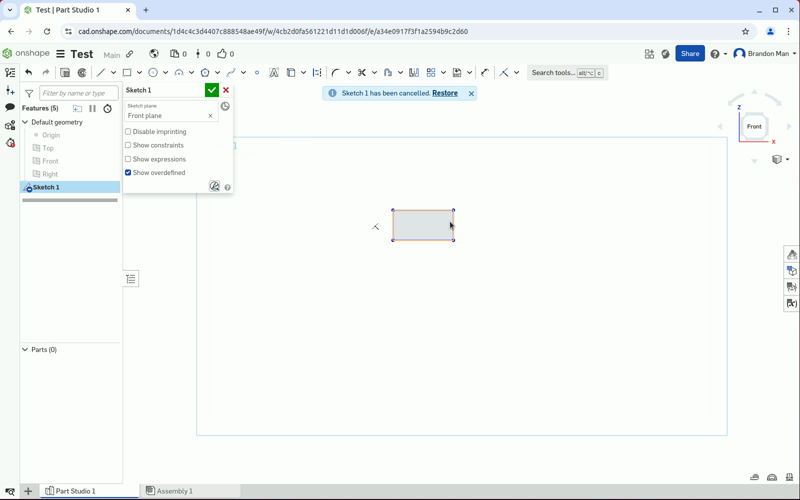
scroll(6)
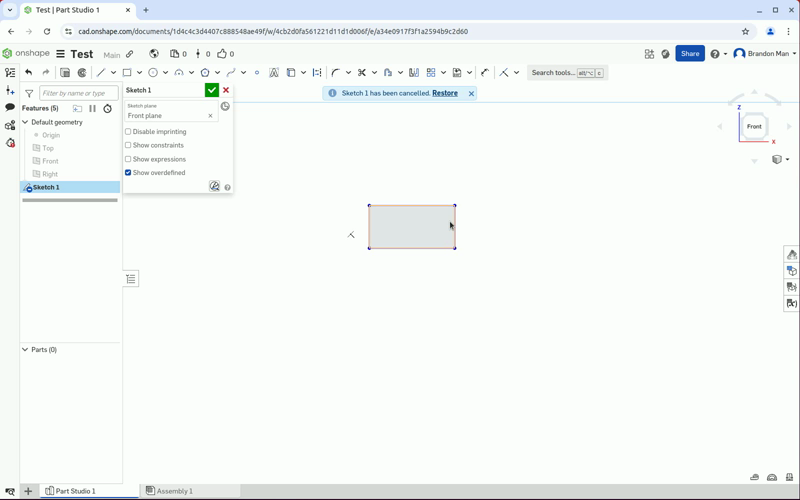
scroll(6)
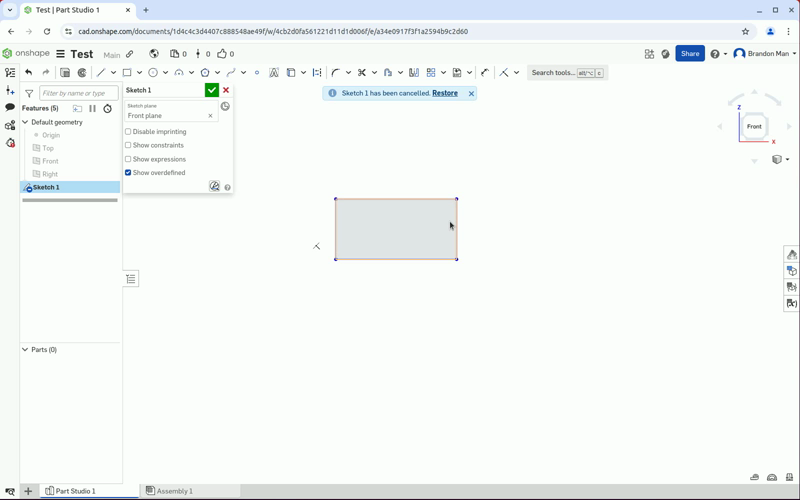
scroll(6)
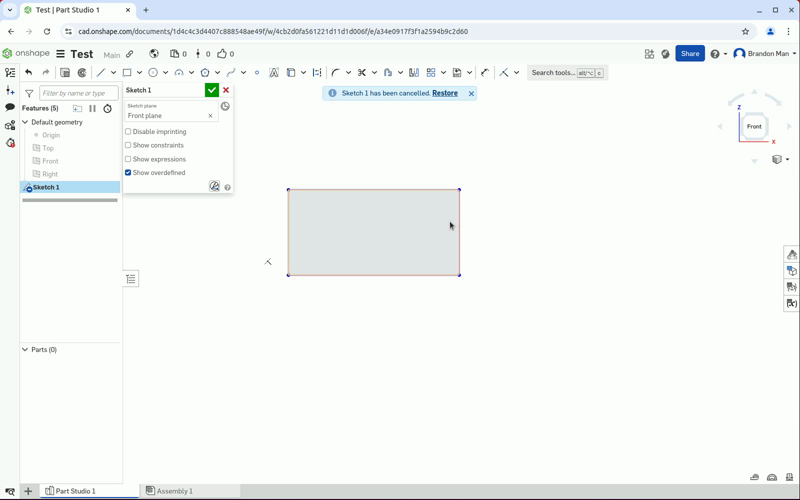
scroll(6)
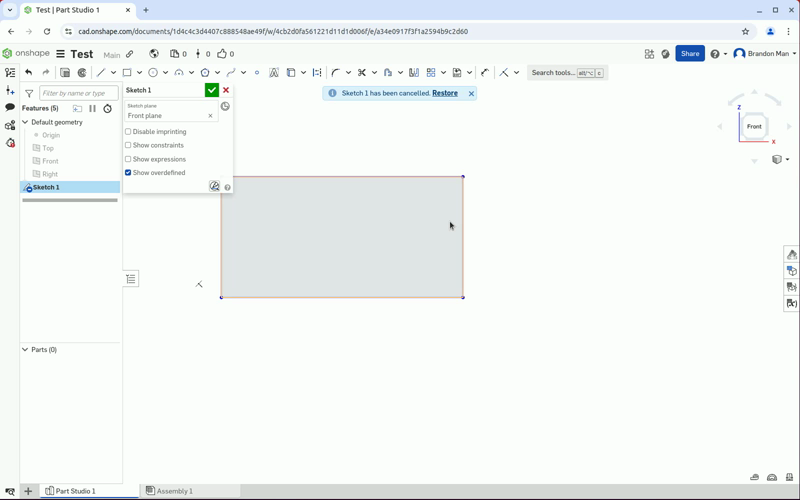
scroll(6)
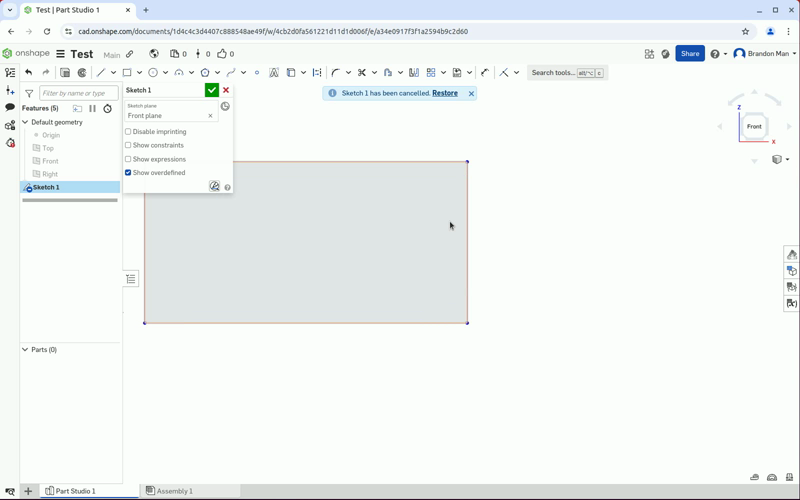
scroll(6)
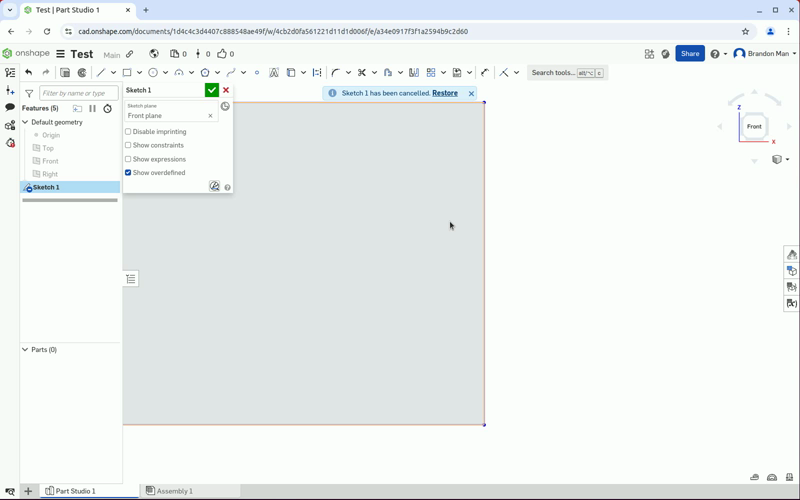
click(450, 221)
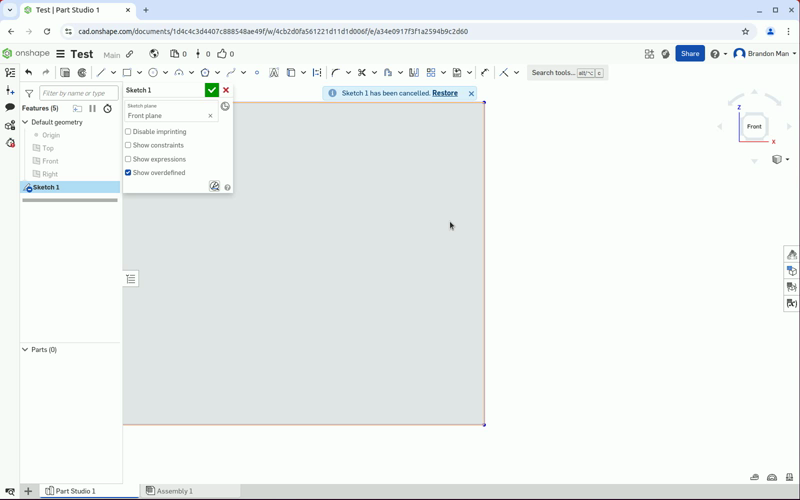
scroll(-6)
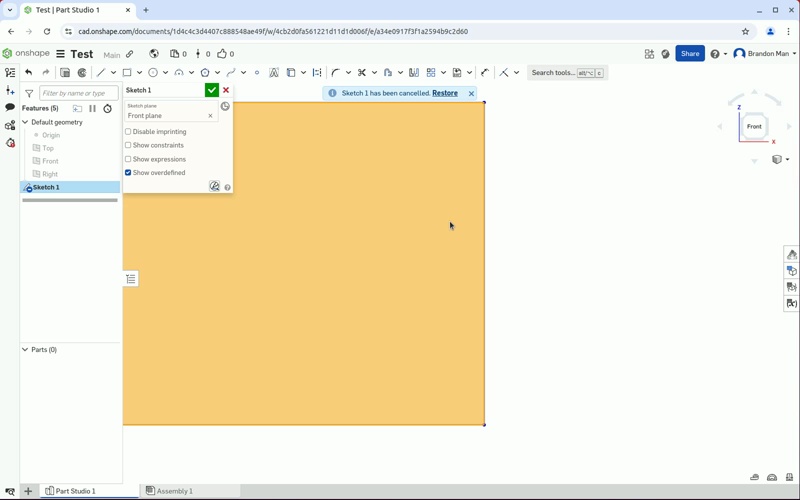
scroll(-6)
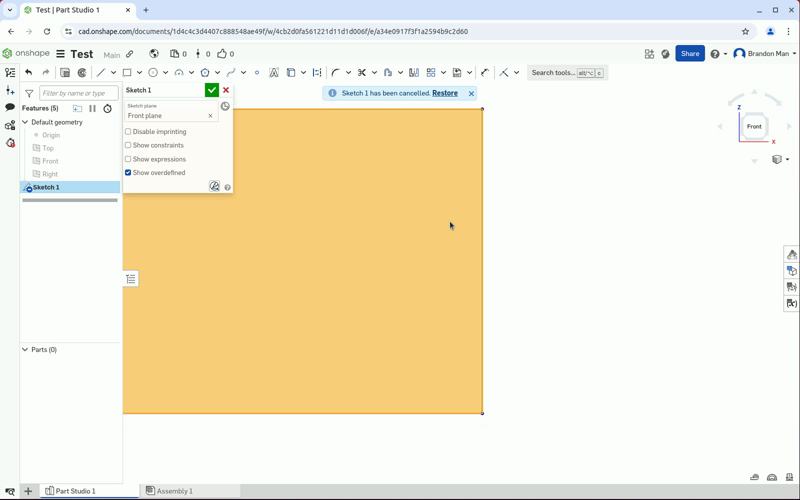
scroll(-6)
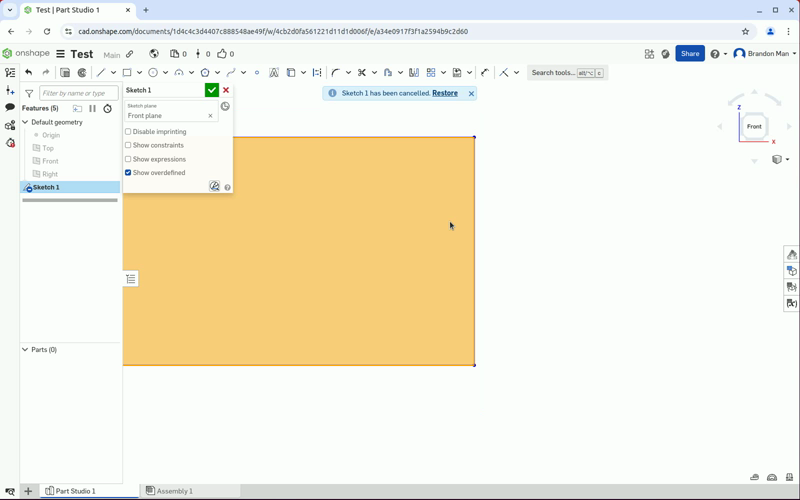
scroll(-6)
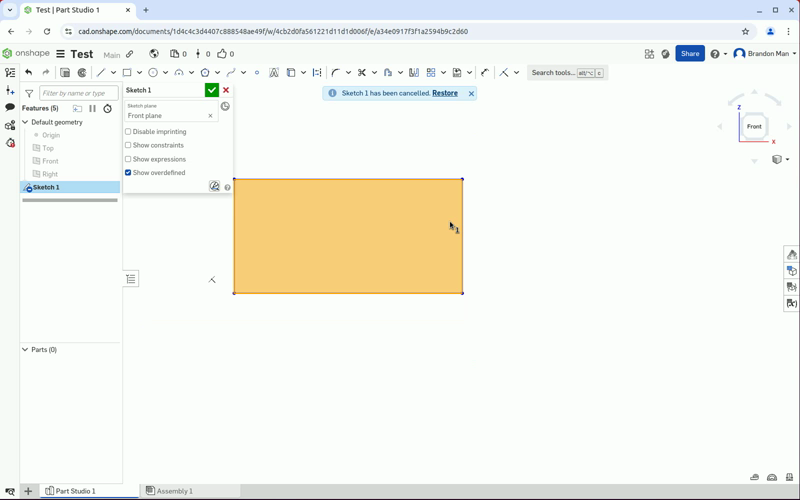
scroll(-6)
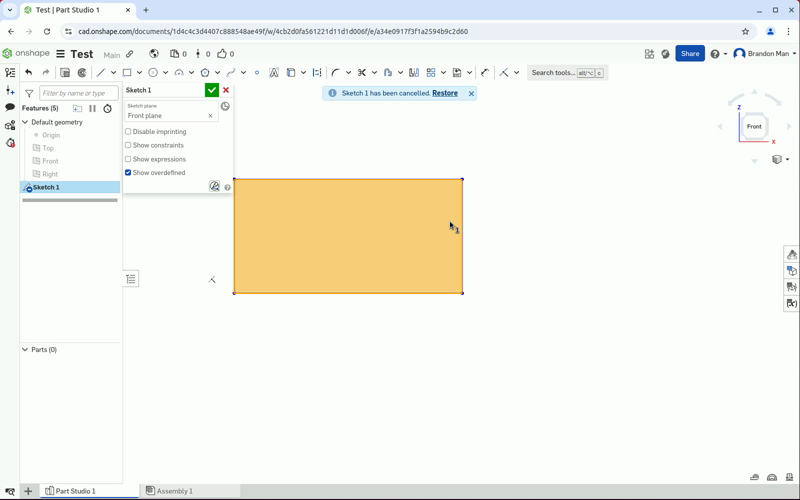
scroll(-6)
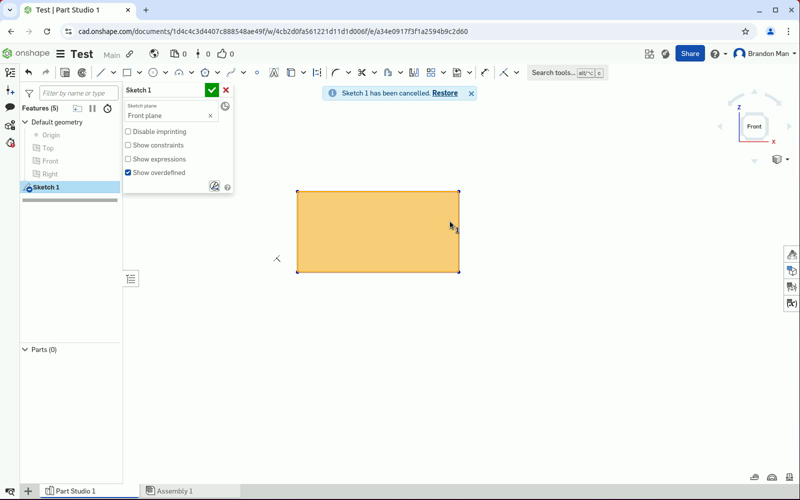
scroll(-6)
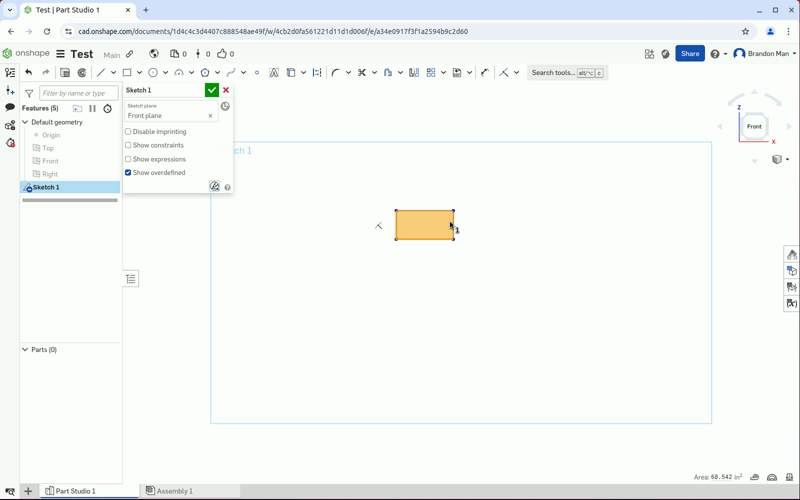
mouse_move(73, 352)
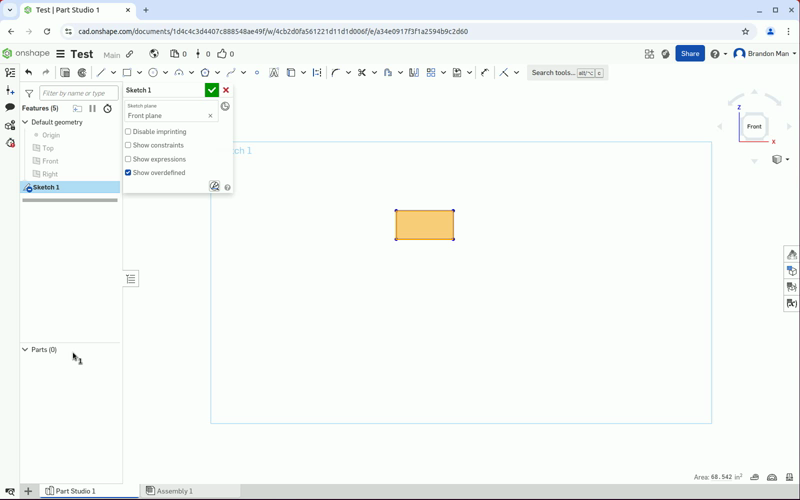
key(shift+y)
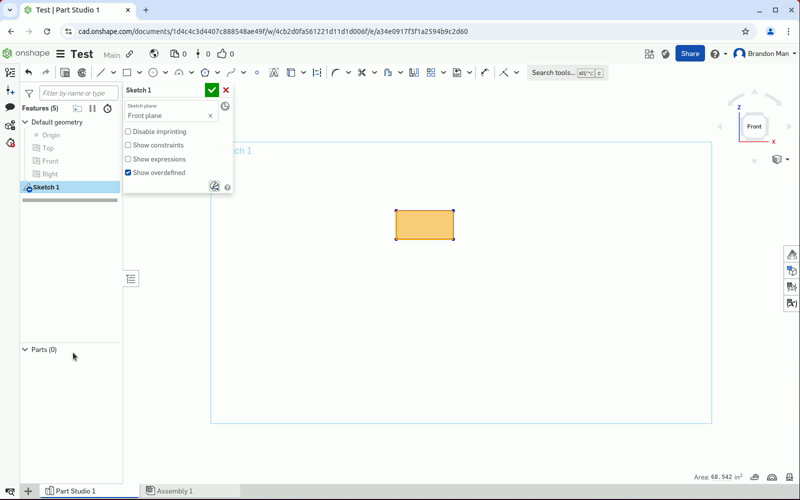
key(shift+e)
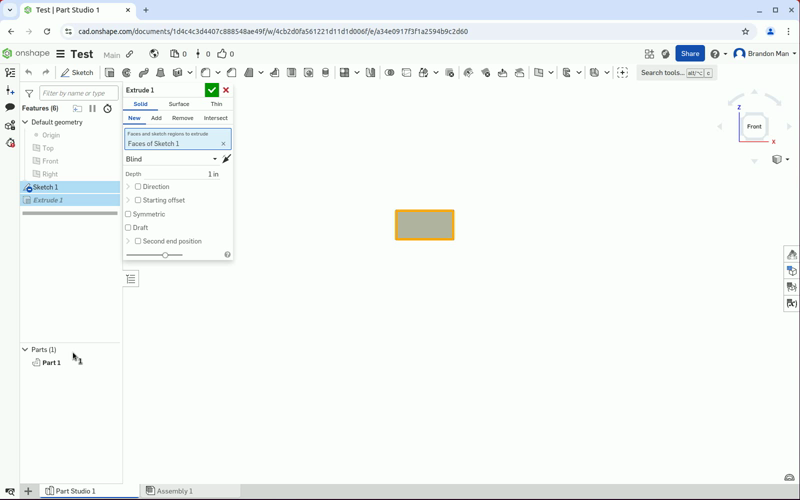
mouse_move(143, 106)
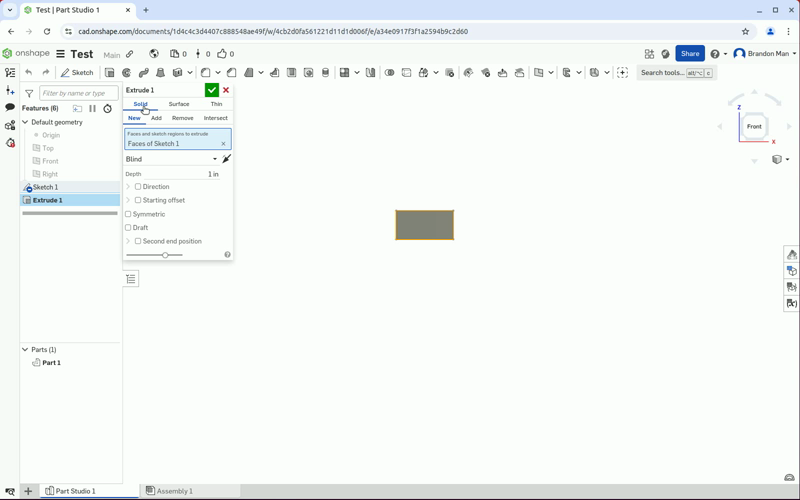
click(143, 106)
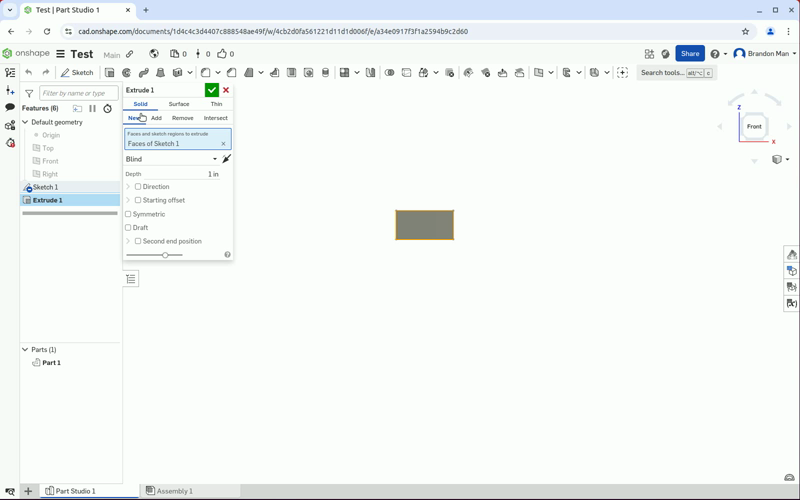
mouse_move(137, 120)
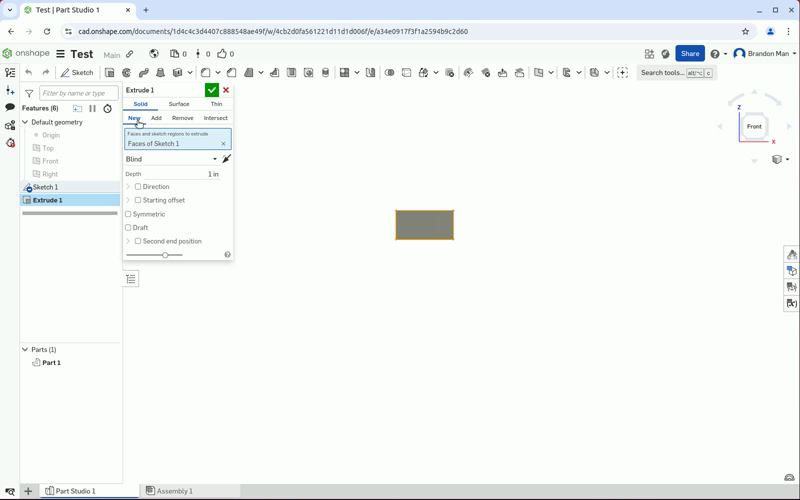
click(137, 120)
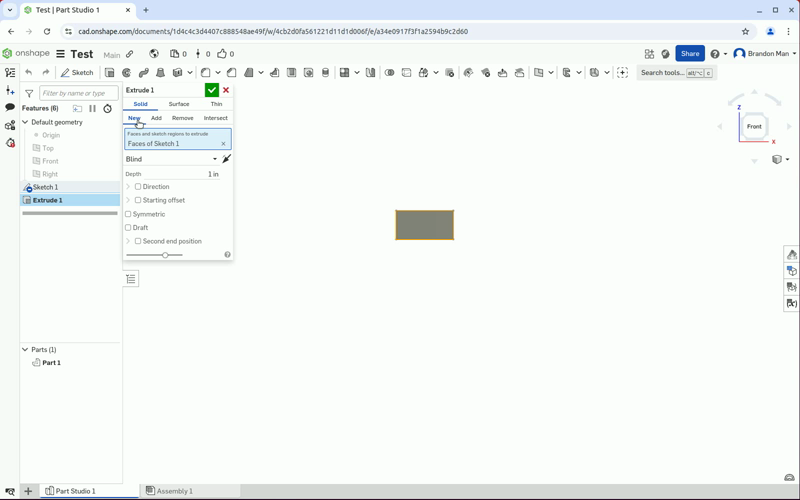
key(tab, 4)
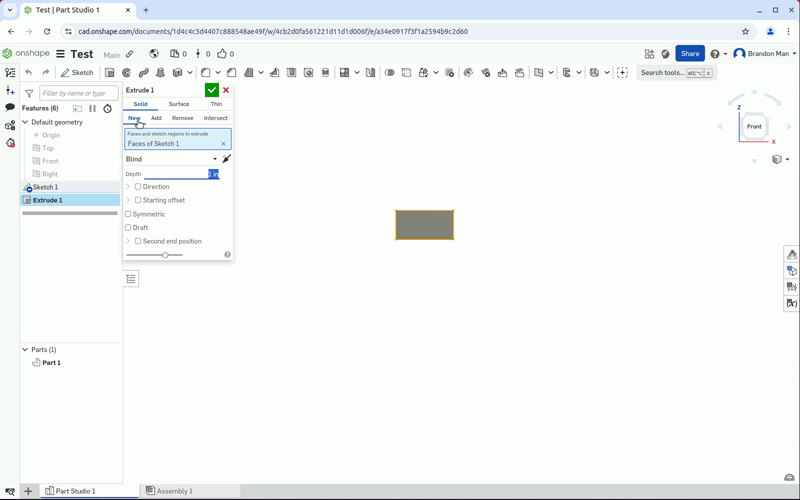
text(5.777)
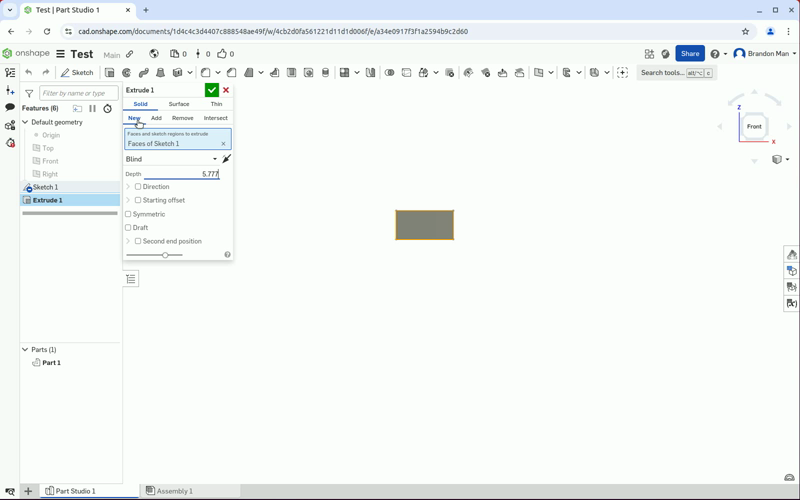
key(enter)
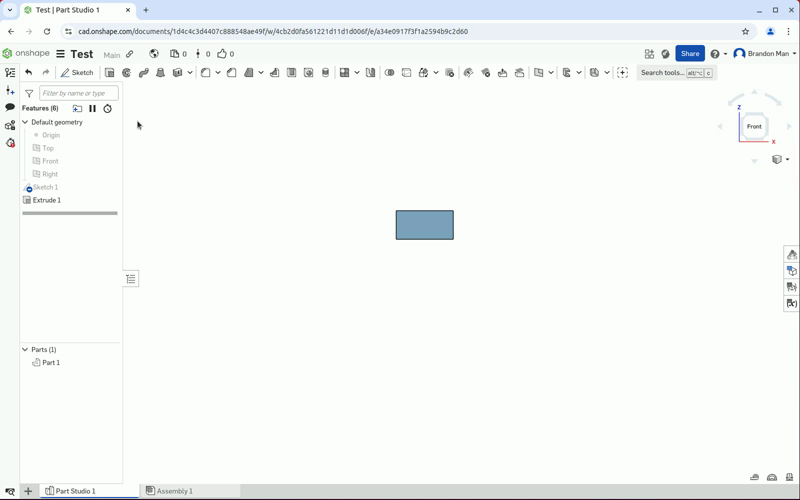
key(shift+h)
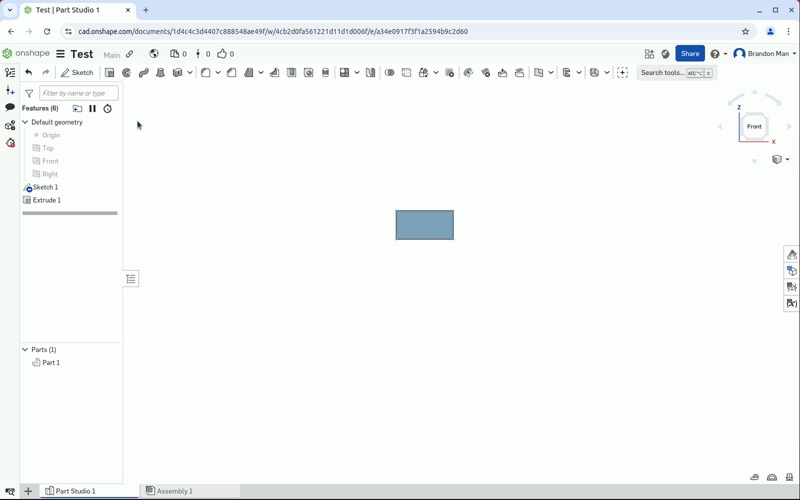
key(shift+h)
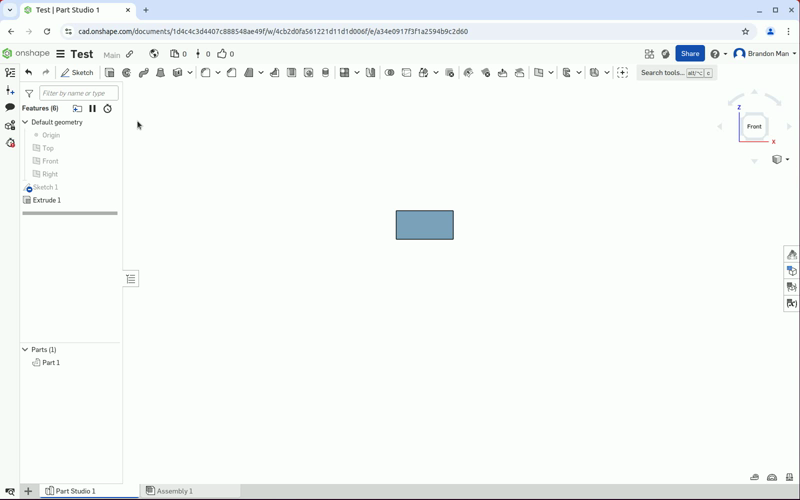
mouse_move(73, 189)
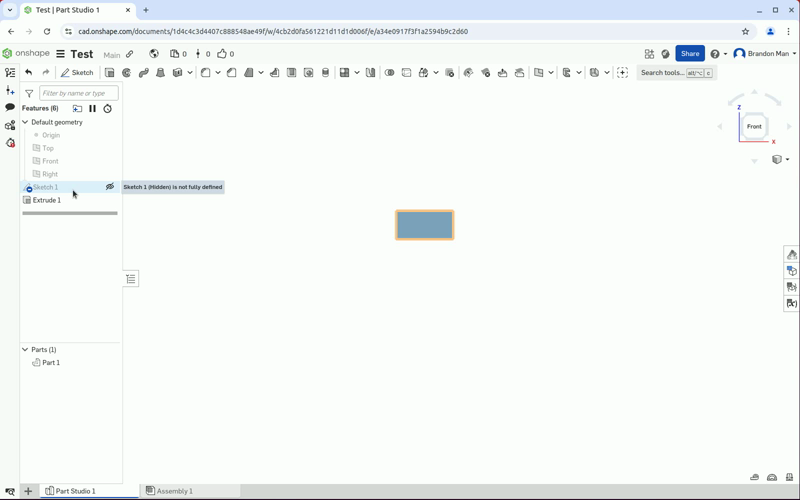
click(73, 189)
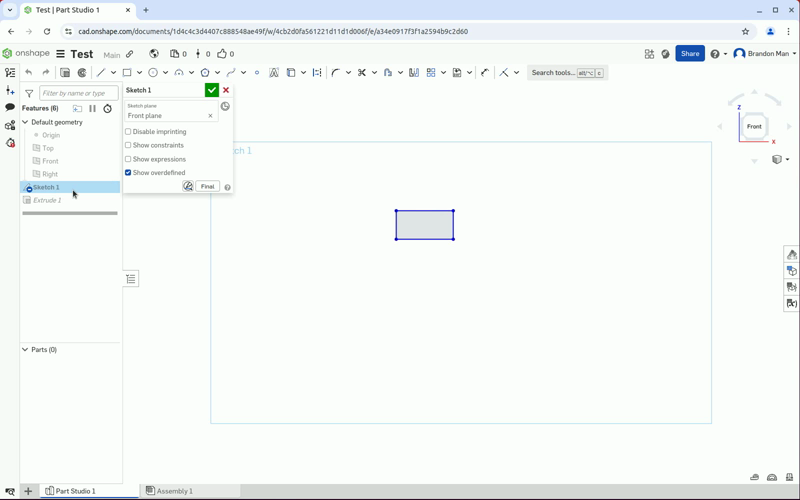
mouse_move(229, 92)
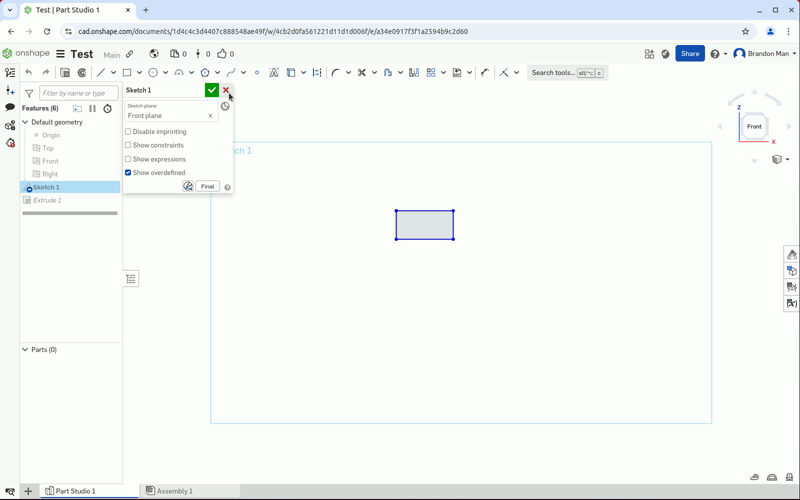
click(229, 92)
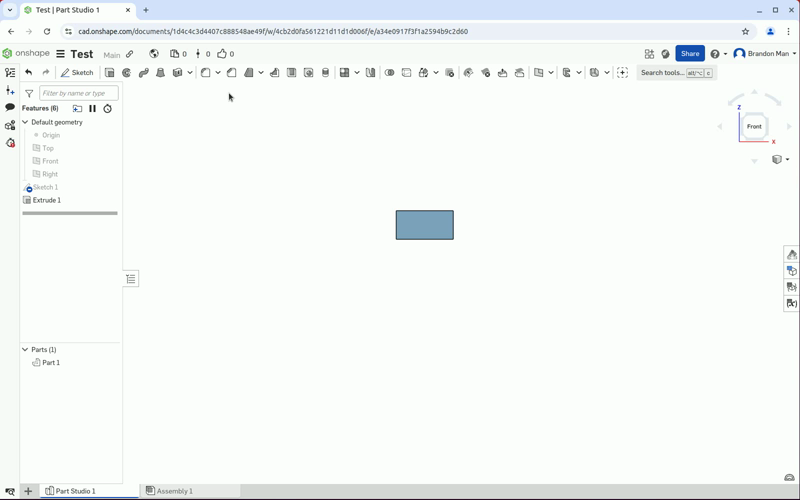
mouse_move(73, 352)
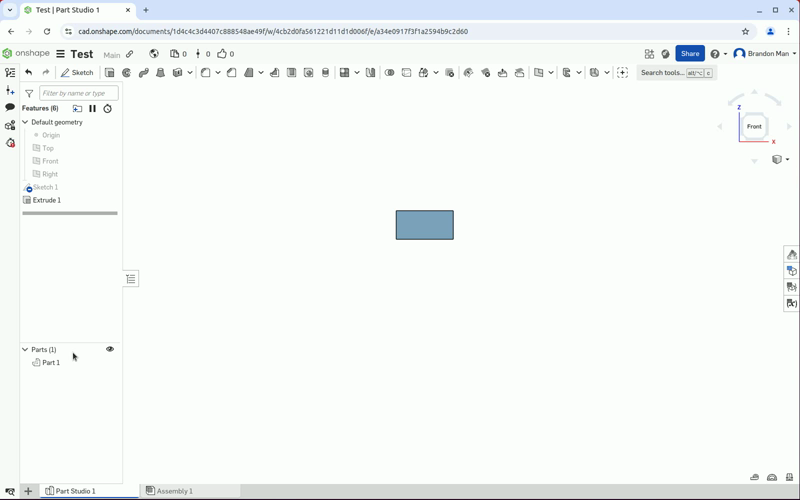
key(y)
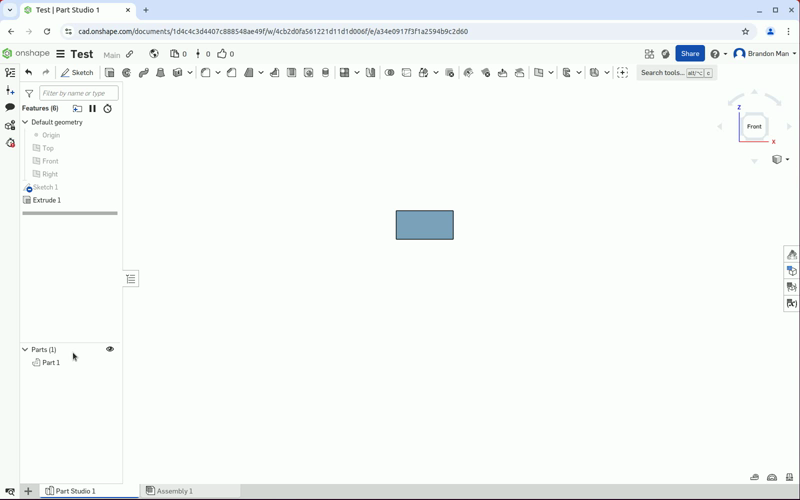
key(shift+p)
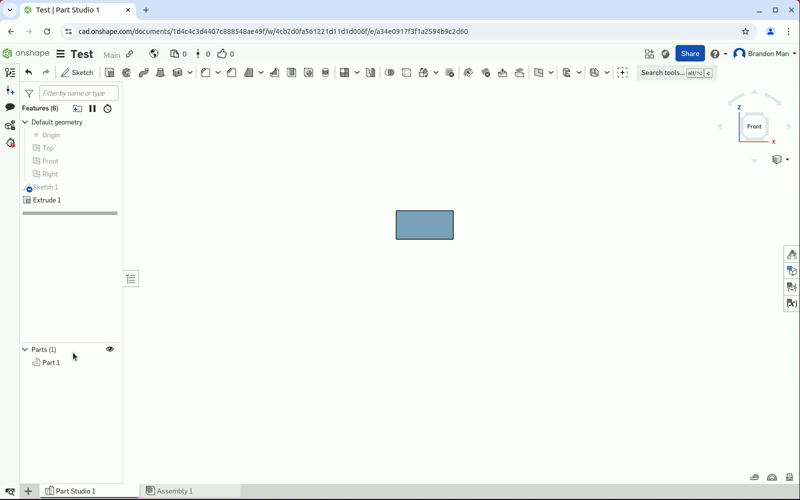
key(space)
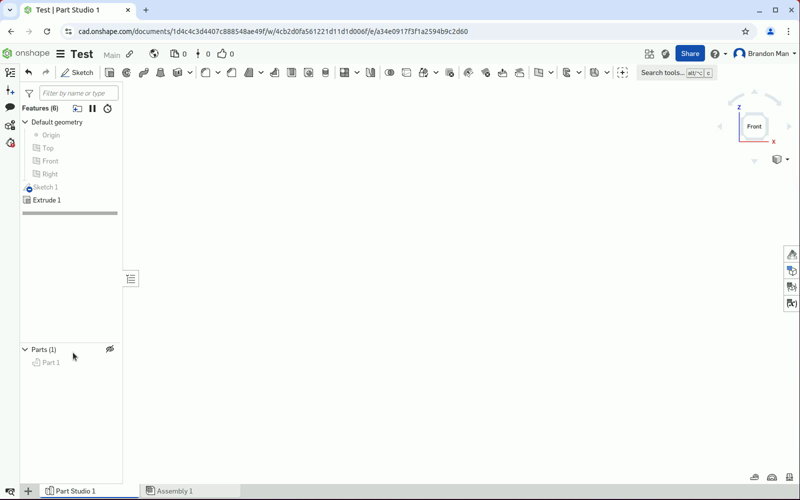
key_down(shift)
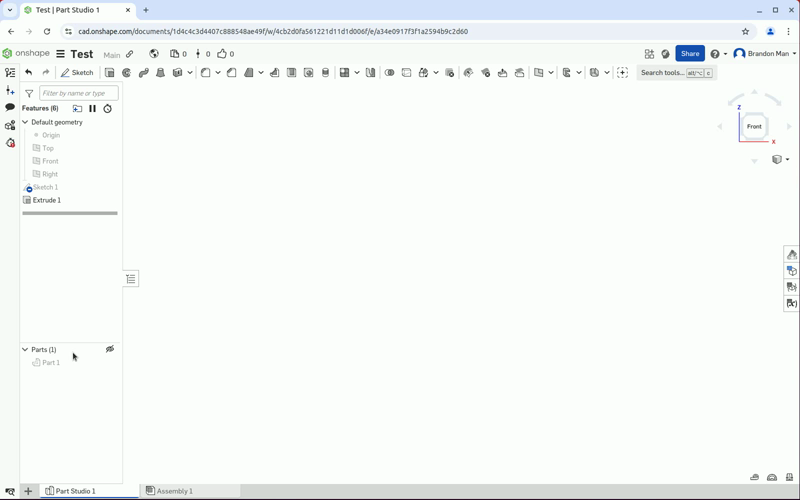
key(down)
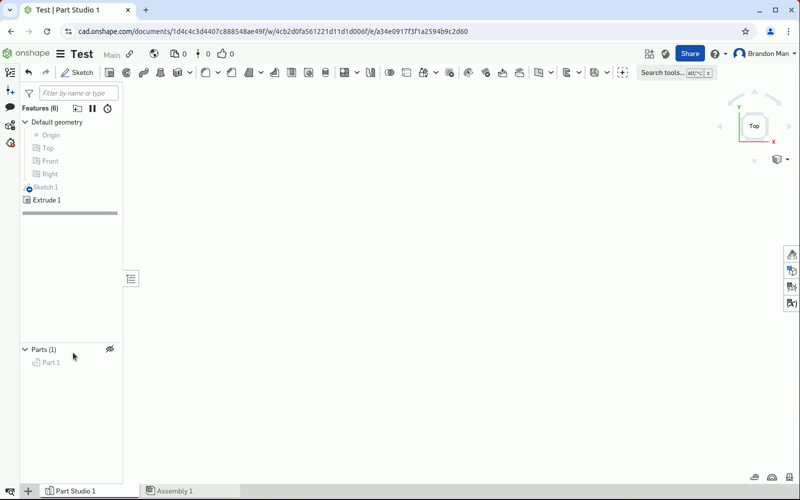
key_up(shift)
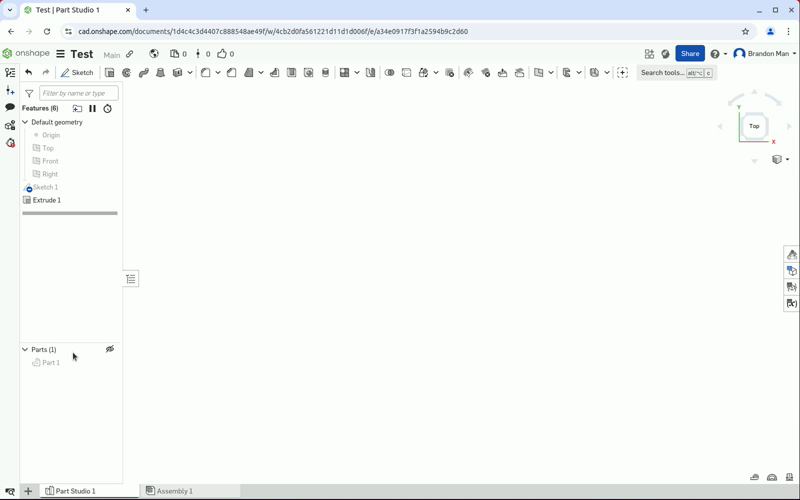
mouse_move(73, 352)
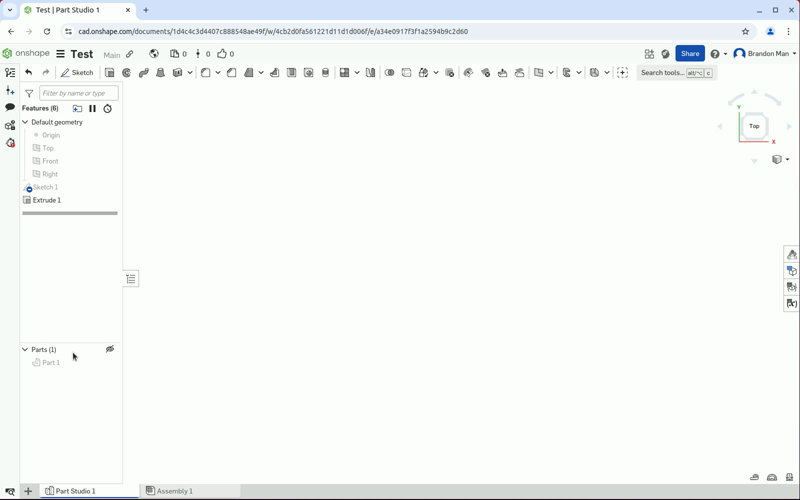
key(shift+y)
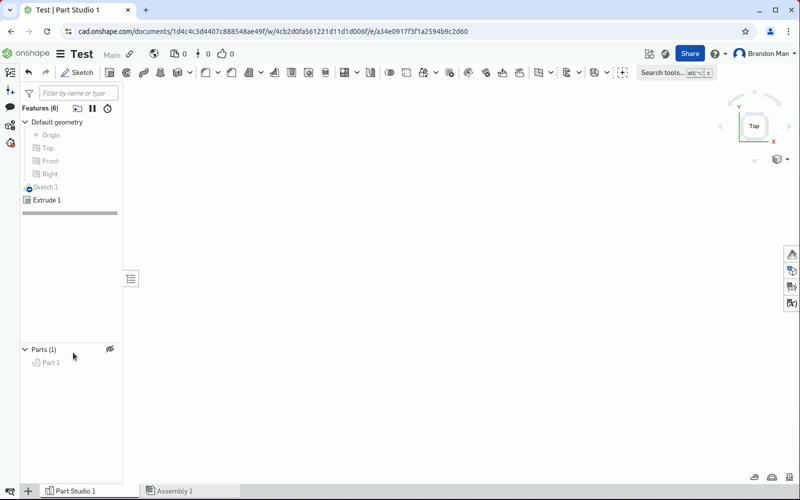
key(shift+s)
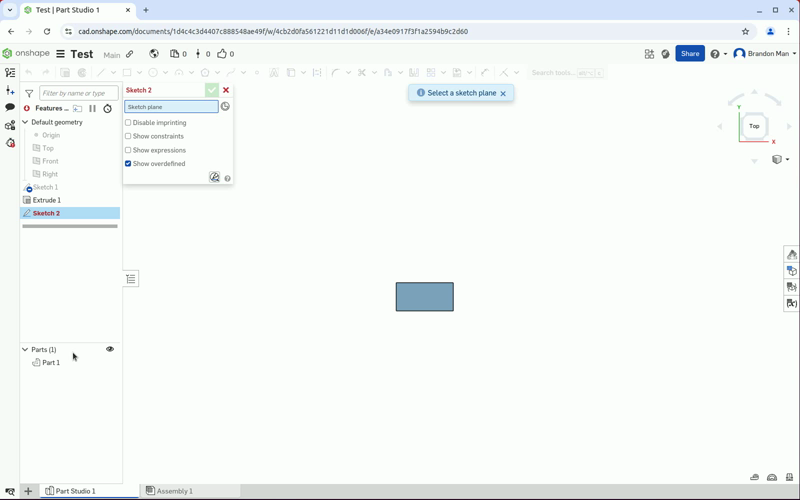
mouse_move(73, 150)
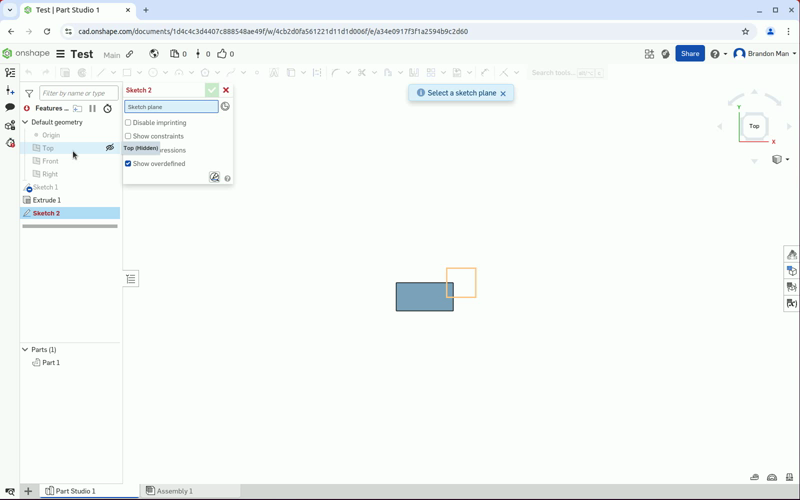
click(73, 150)
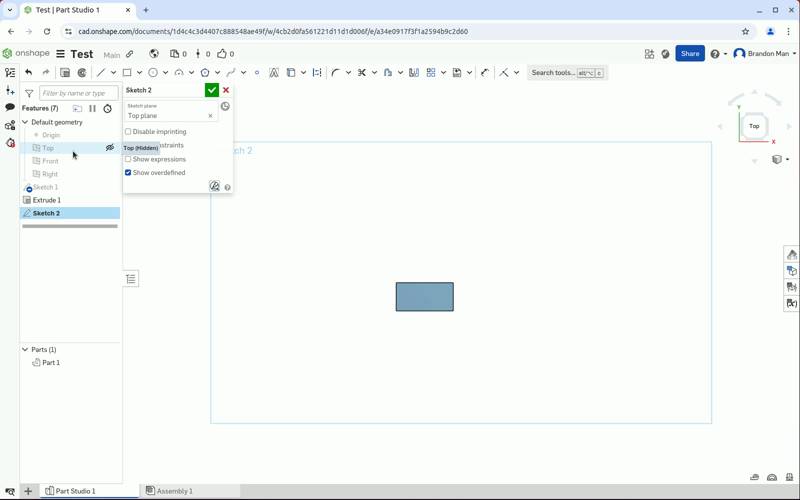
mouse_move(73, 352)
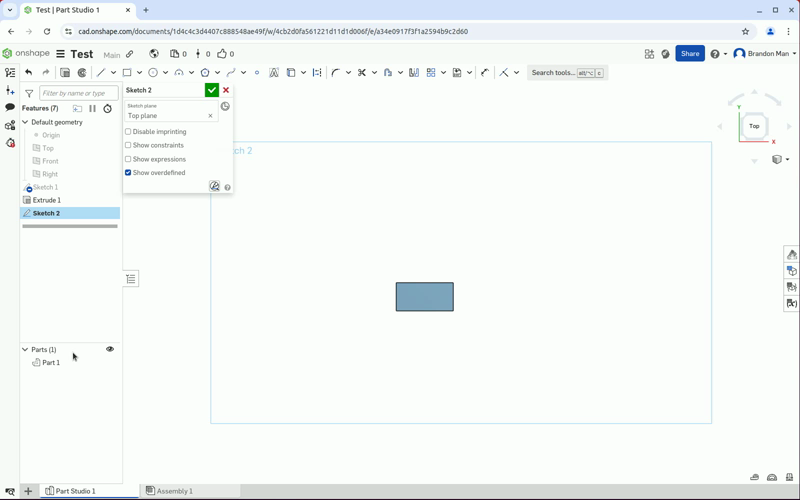
key(y)
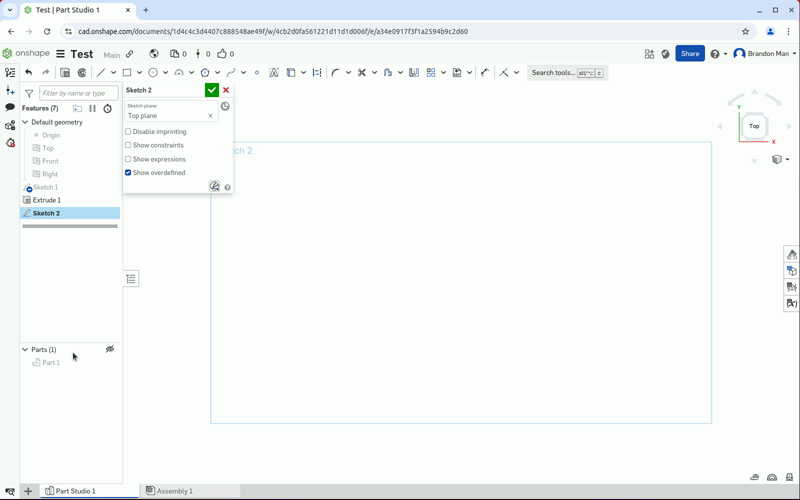
key(l)
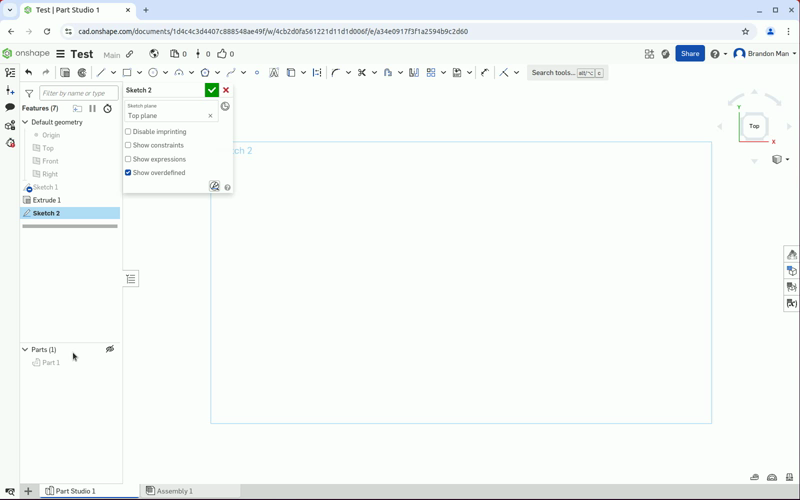
key_down(shift)
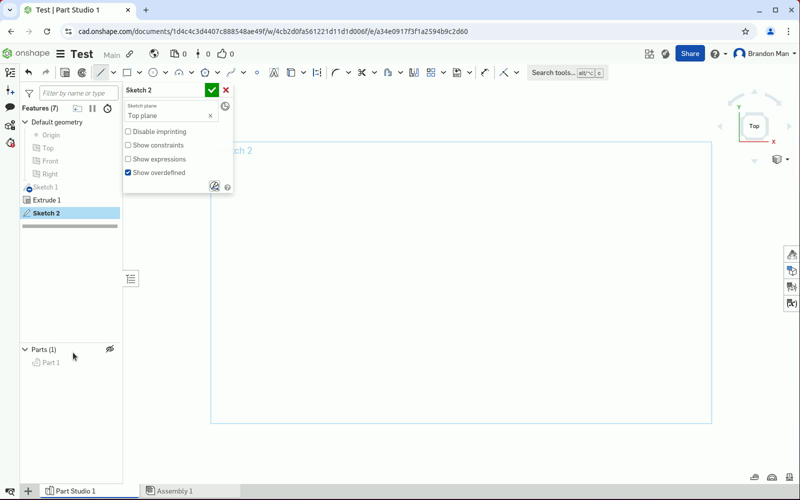
mouse_move(513, 213)
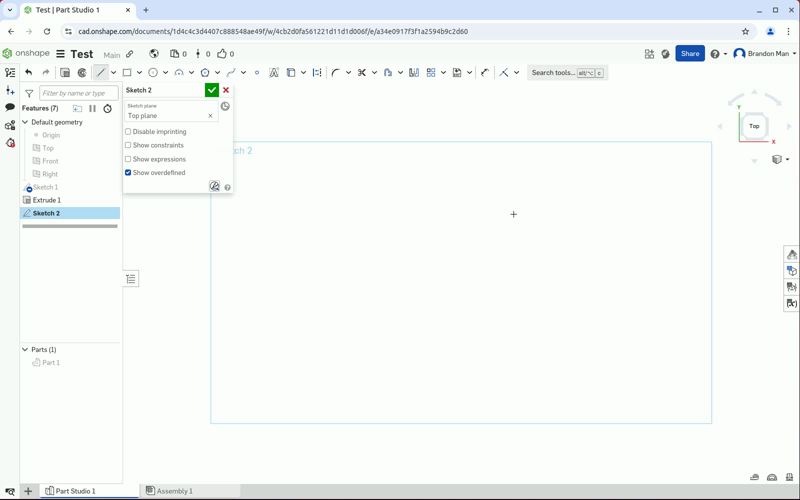
click(513, 213)
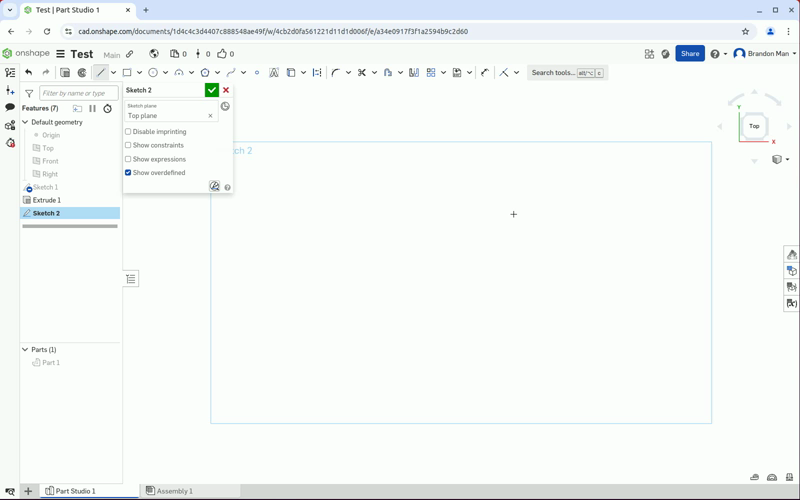
key_up(shift)
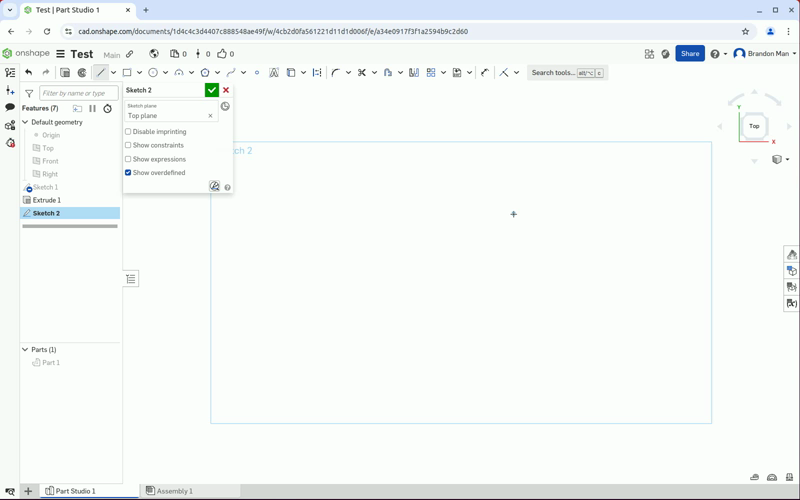
key_down(shift)
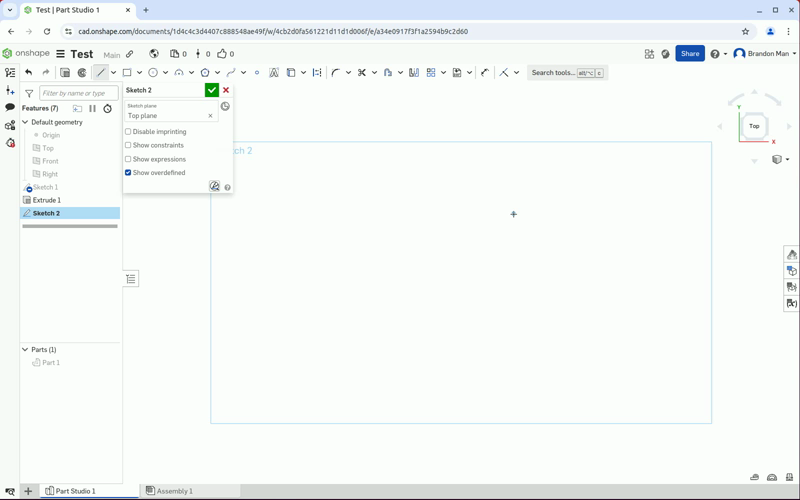
mouse_move(543, 213)
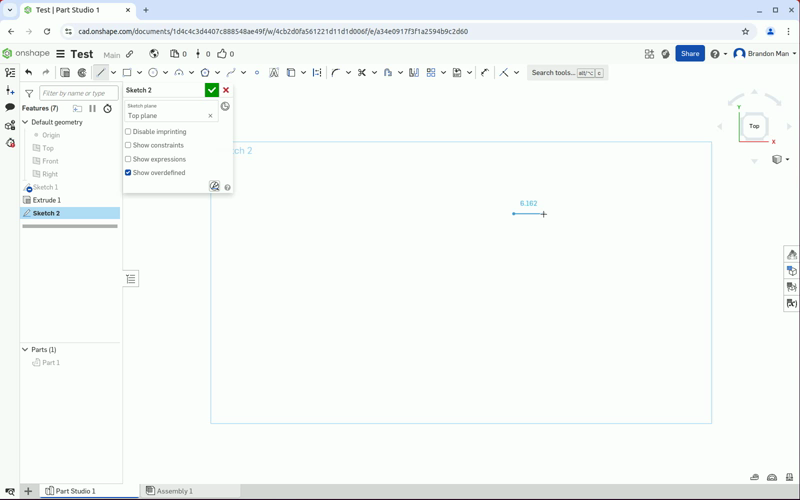
mouse_move(542, 213)
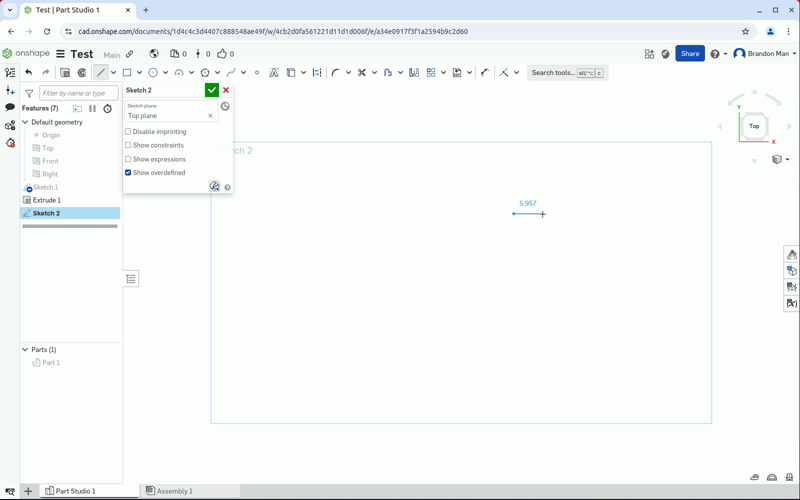
click(542, 213)
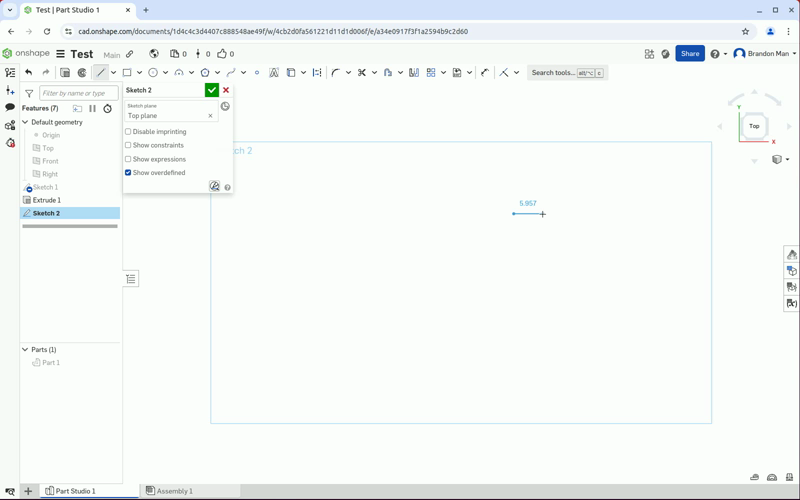
key_up(shift)
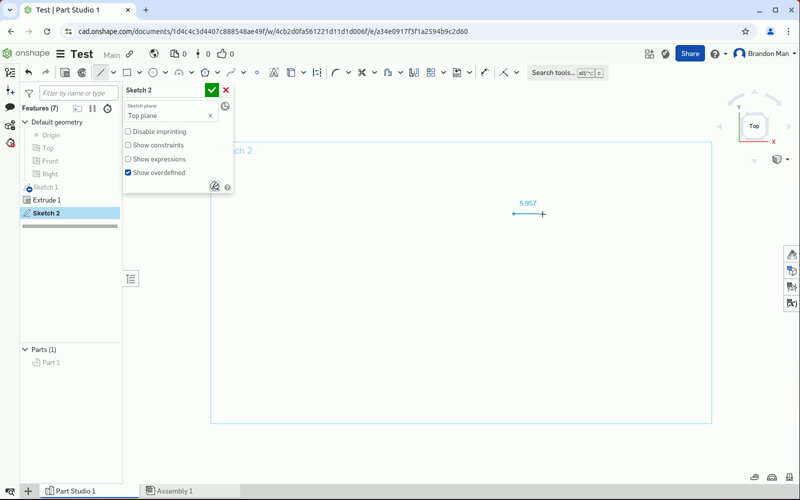
key_down(shift)
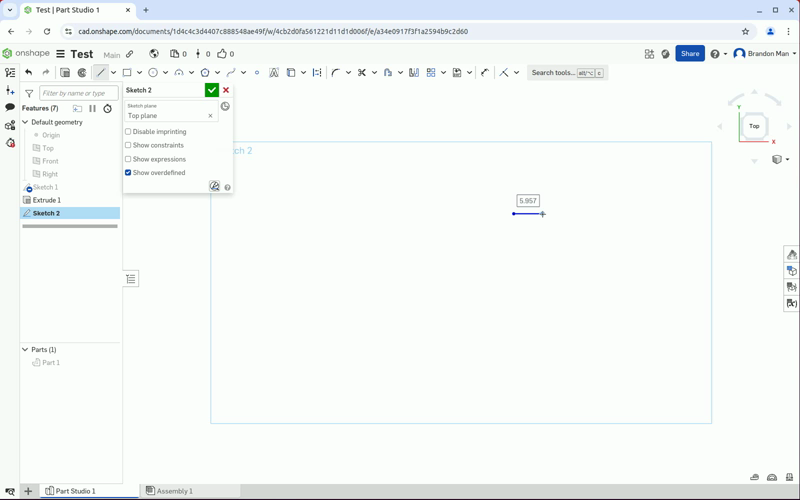
mouse_move(572, 213)
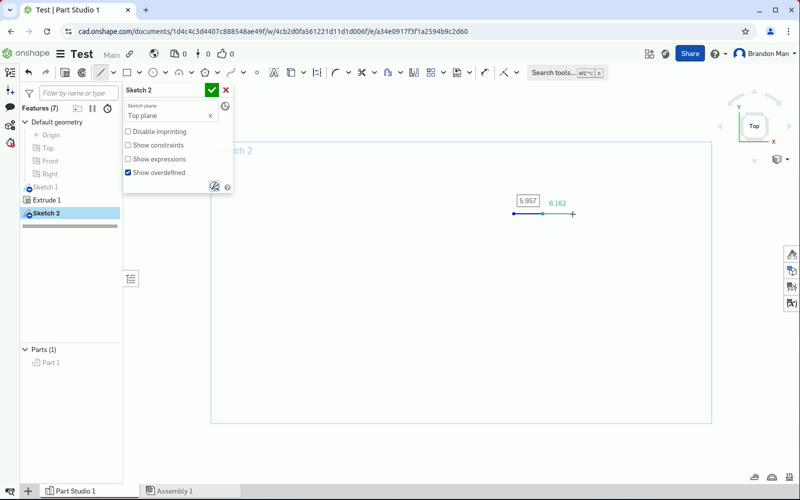
mouse_move(542, 184)
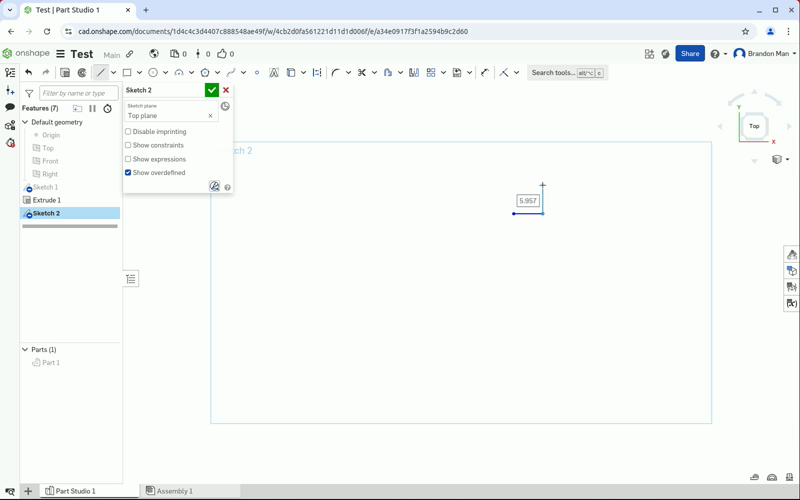
click(542, 184)
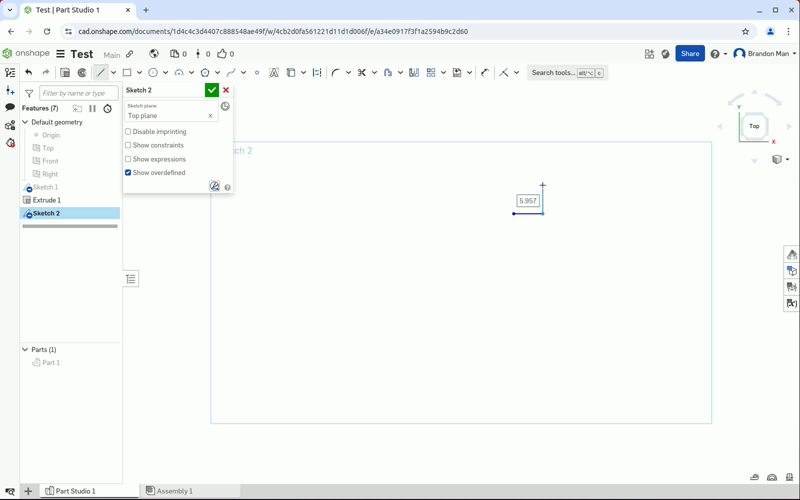
key_up(shift)
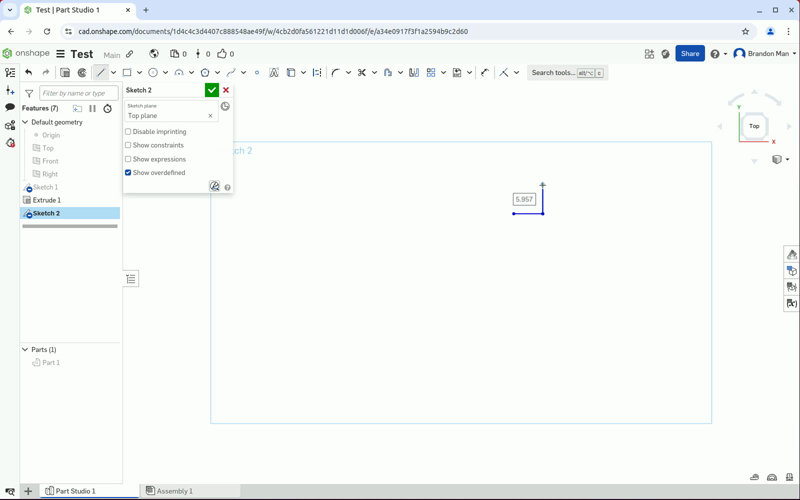
key_down(shift)
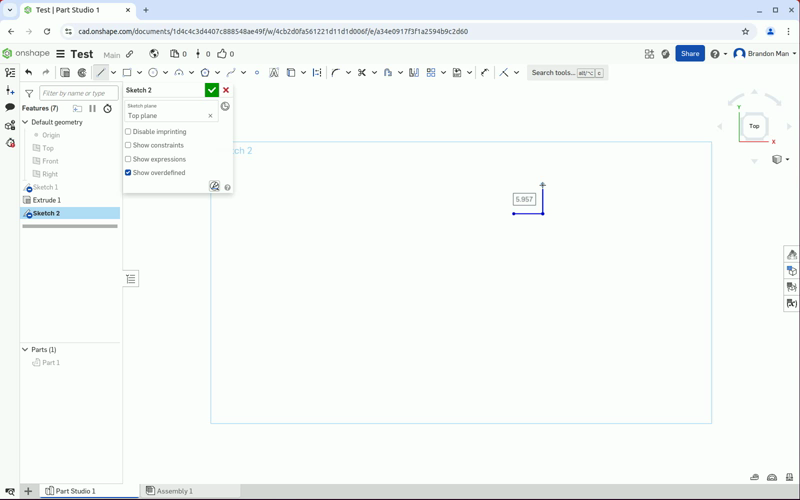
mouse_move(572, 184)
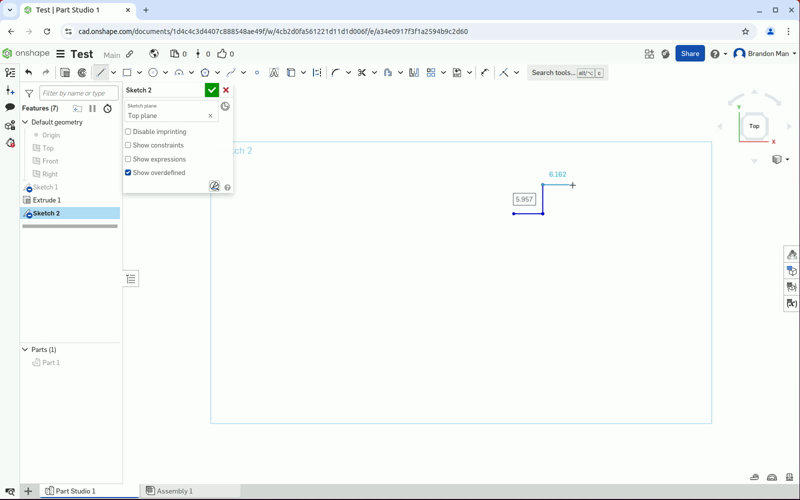
mouse_move(513, 184)
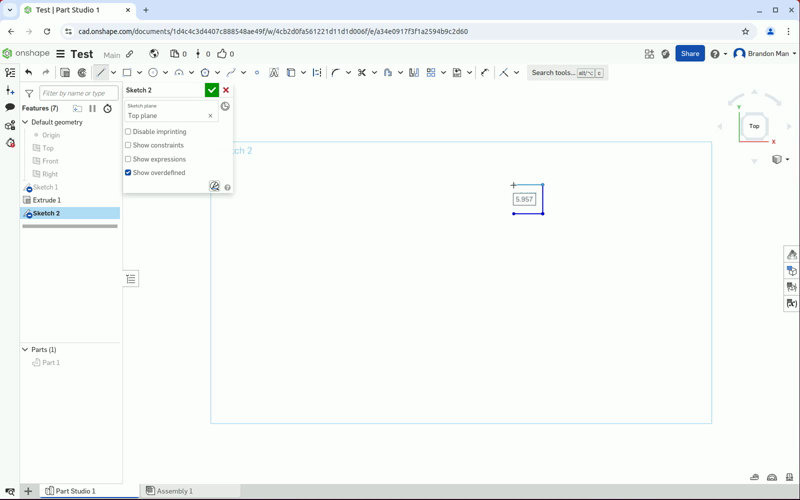
click(513, 184)
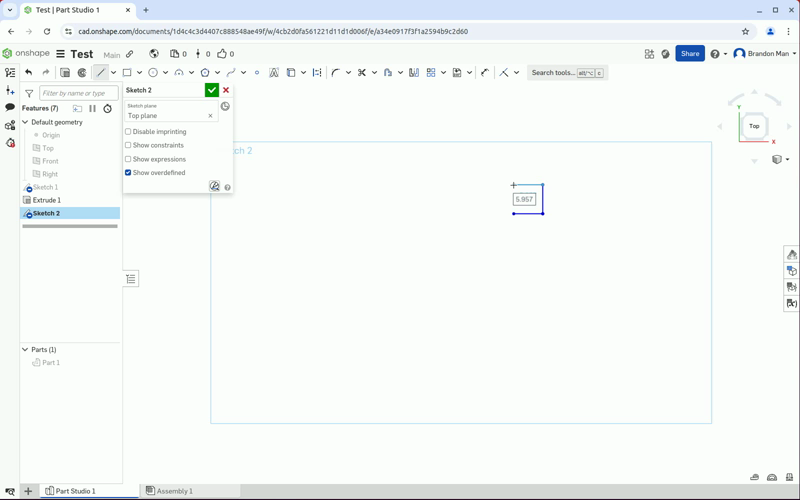
key_up(shift)
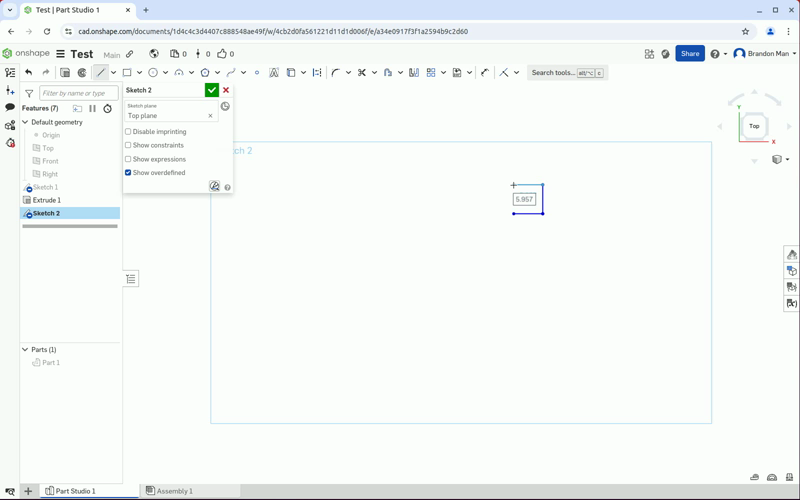
mouse_move(543, 184)
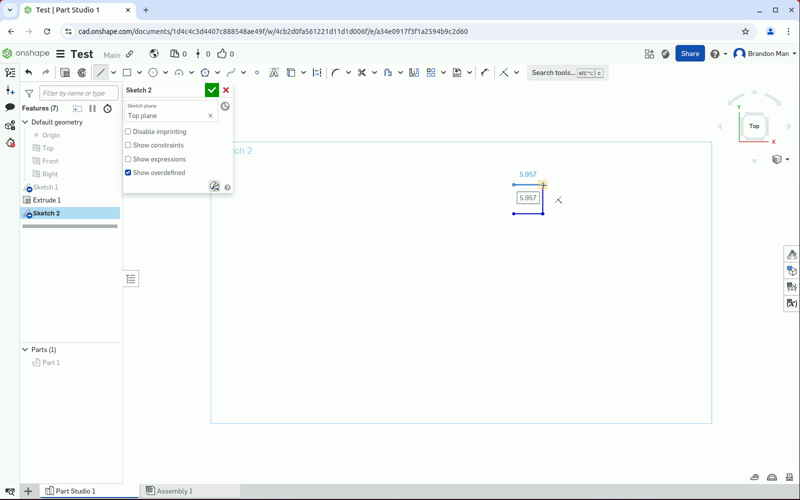
key_down(shift)
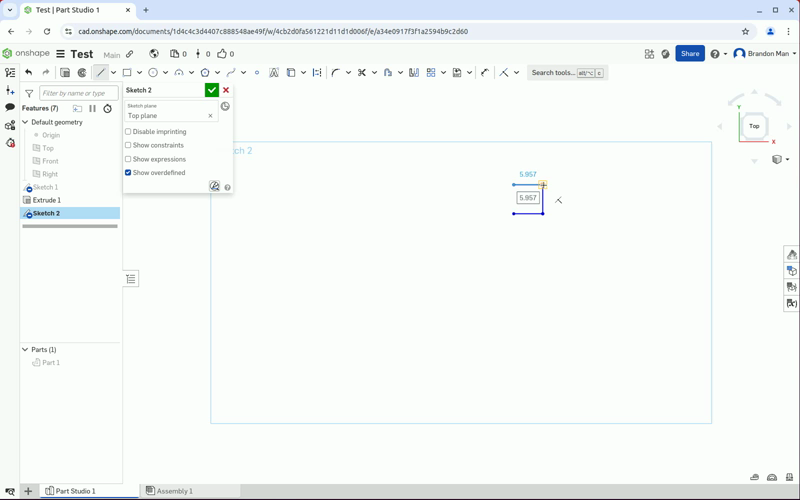
mouse_move(513, 213)
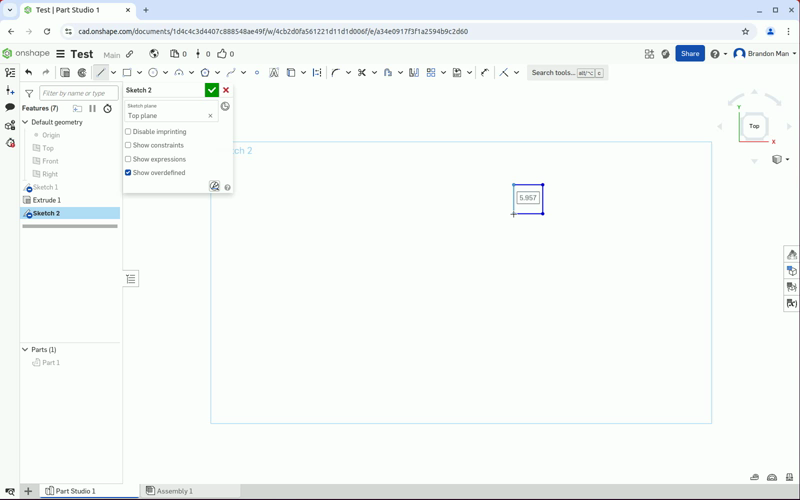
key_up(shift)
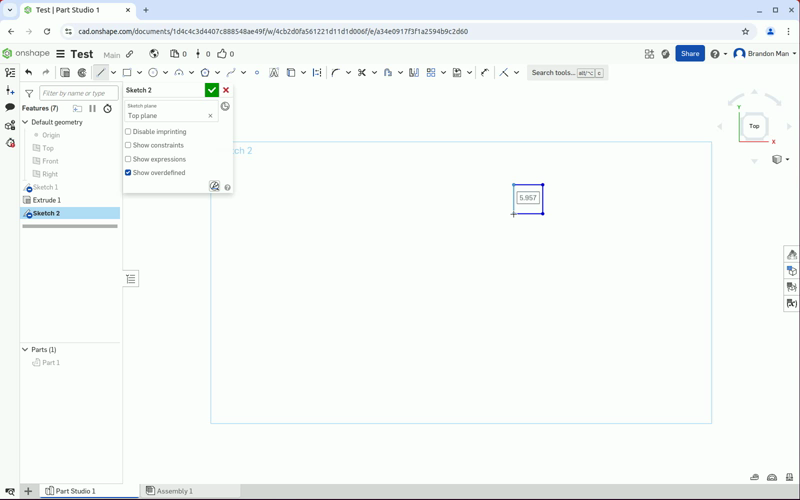
click(513, 213)
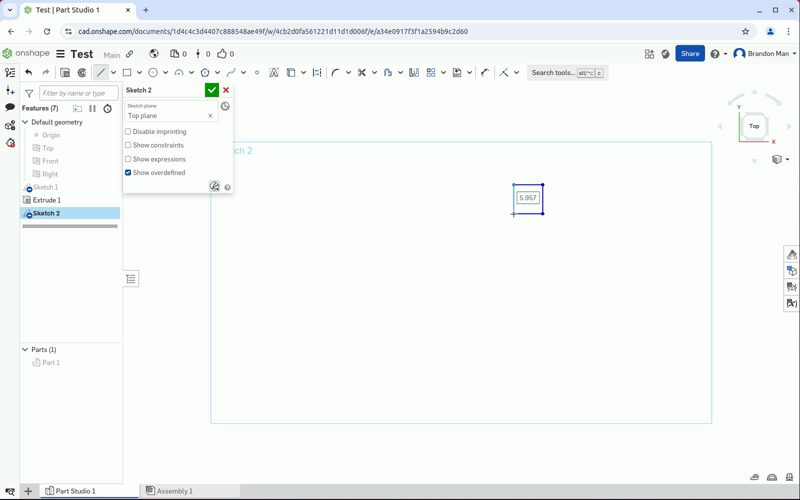
key(esc)
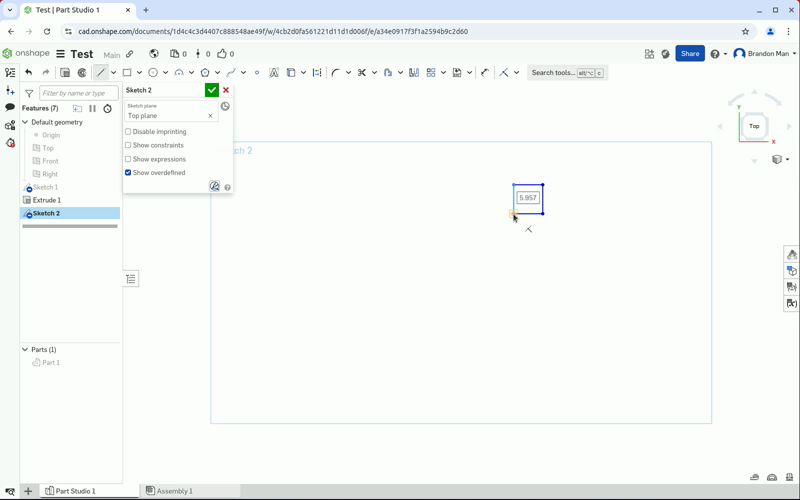
mouse_move(522, 189)
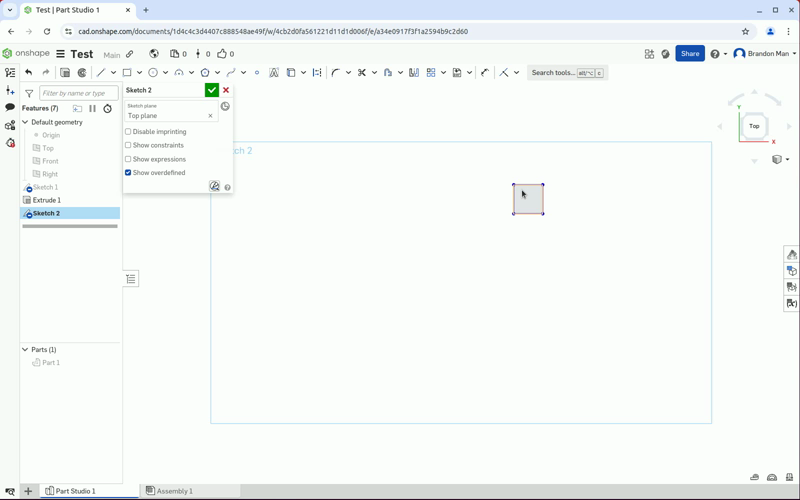
scroll(6)
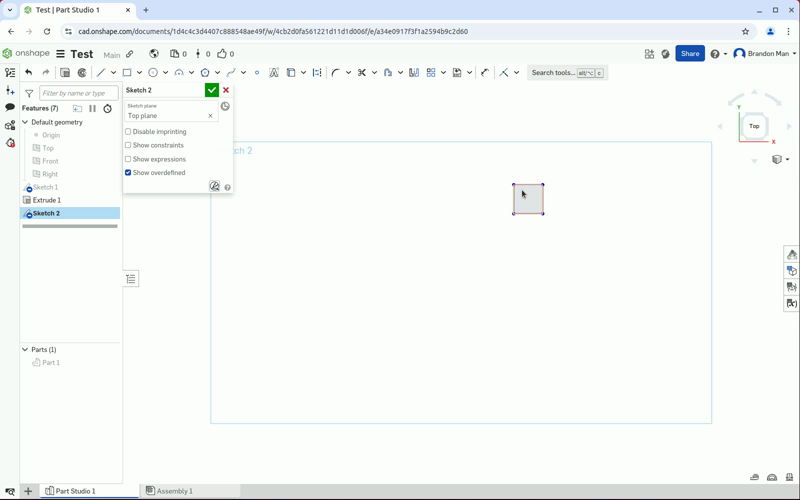
scroll(6)
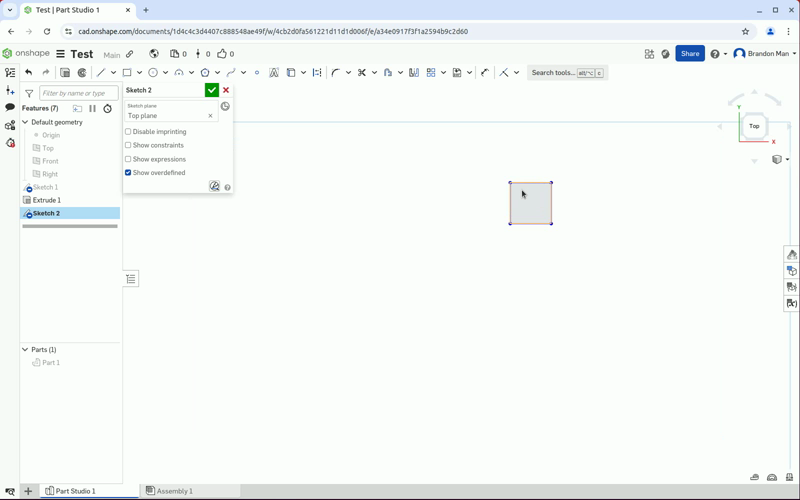
scroll(6)
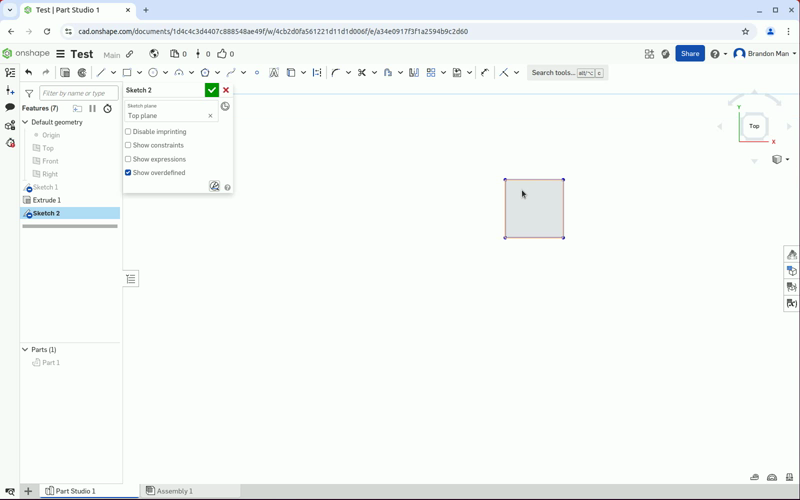
scroll(6)
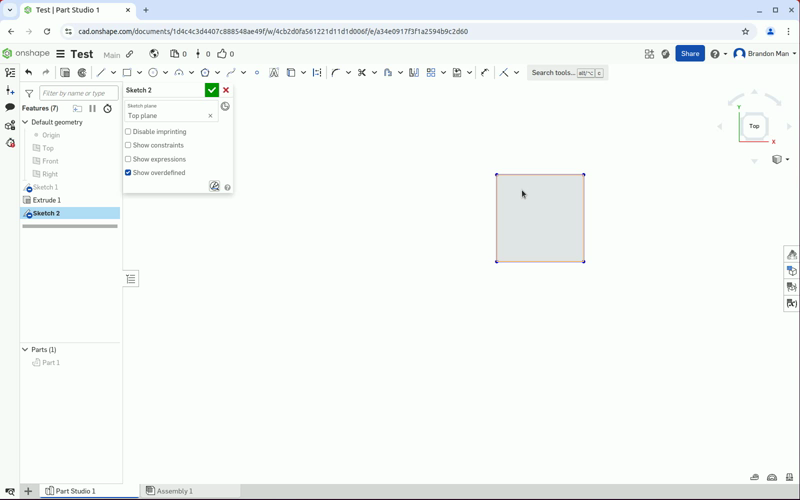
scroll(6)
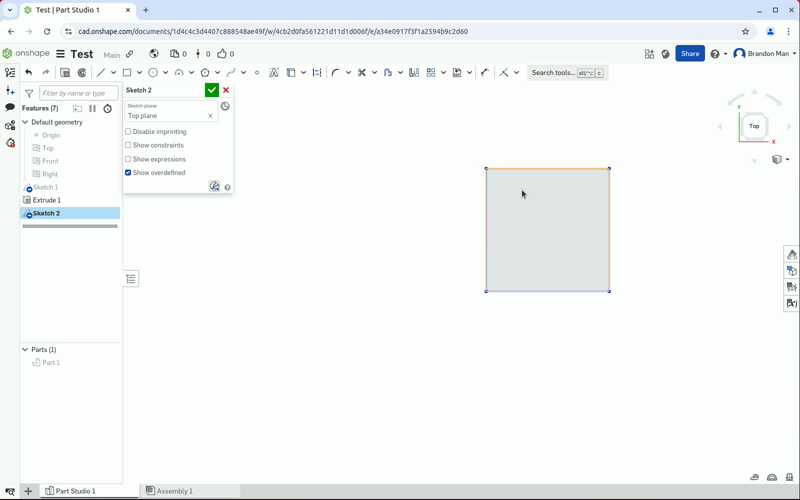
scroll(6)
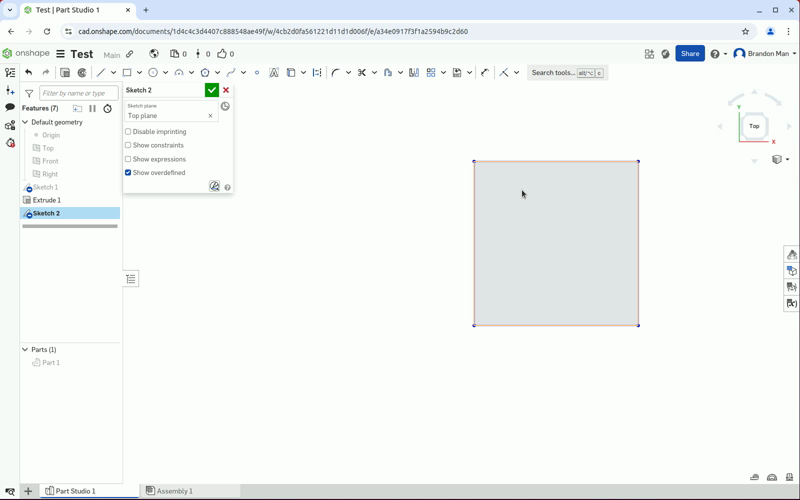
scroll(6)
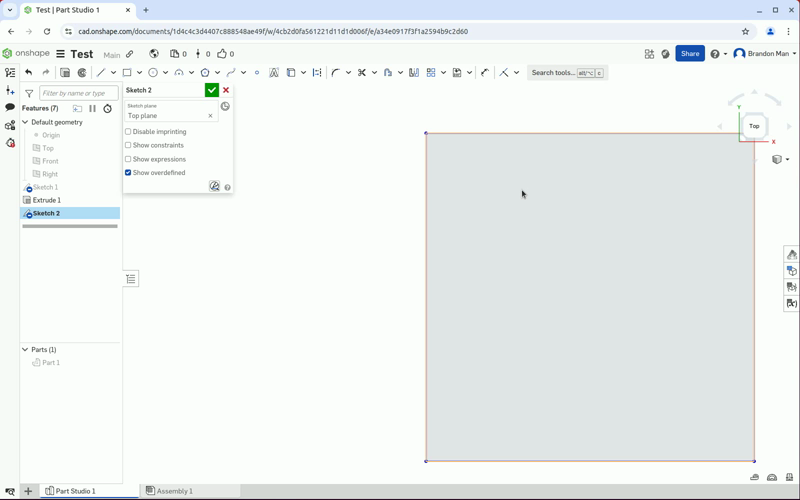
click(522, 189)
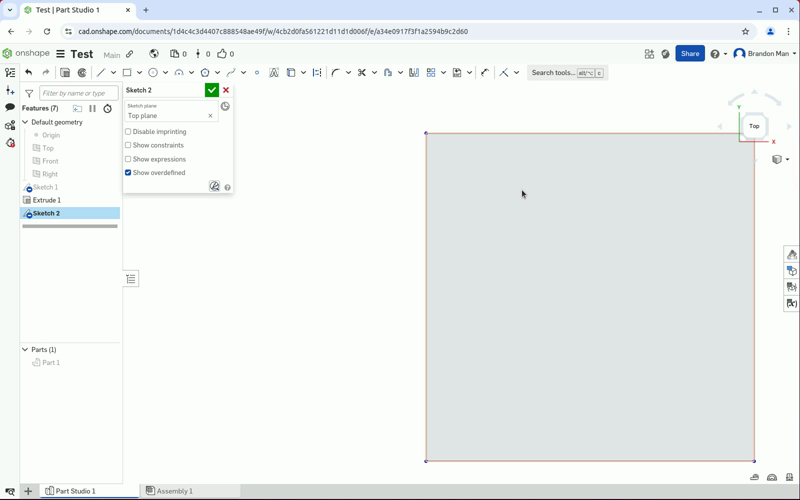
scroll(-6)
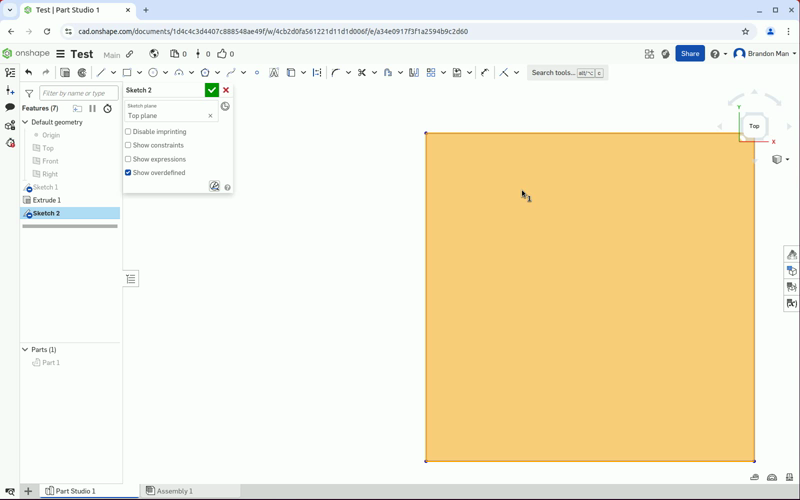
scroll(-6)
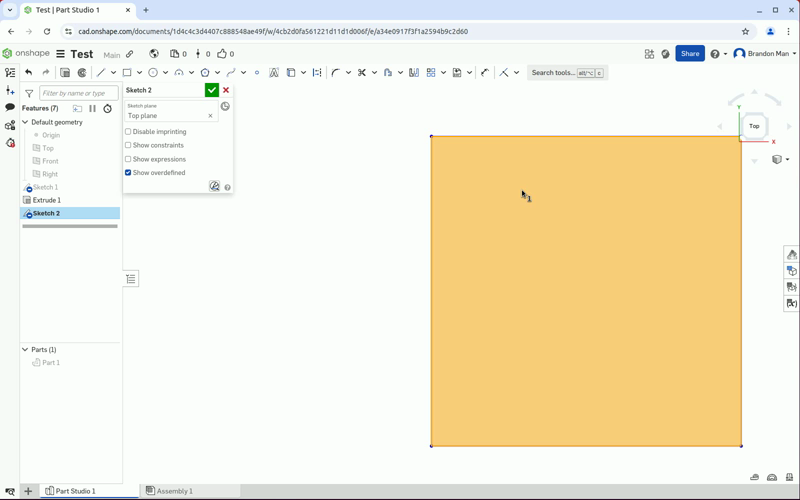
scroll(-6)
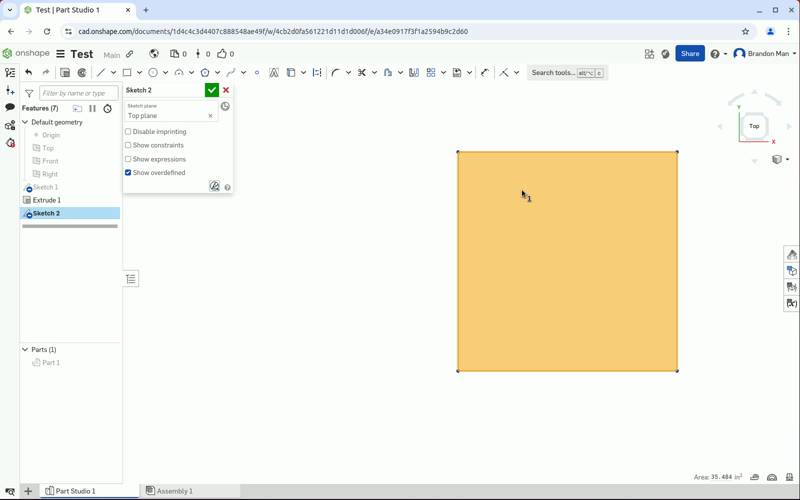
scroll(-6)
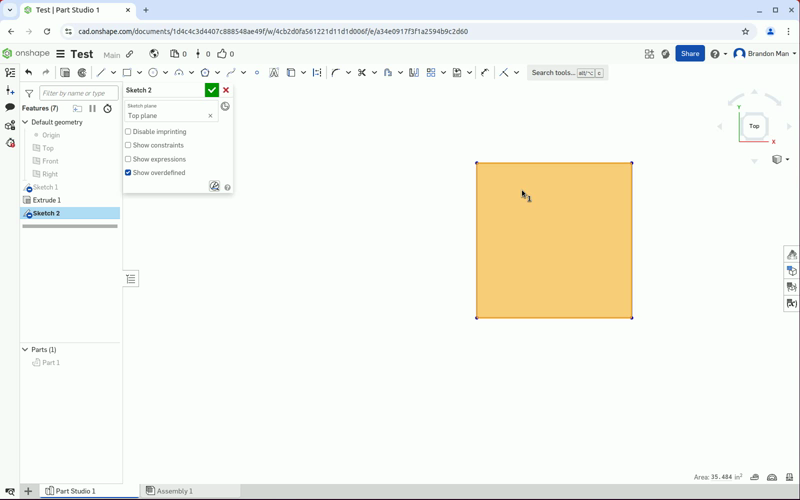
scroll(-6)
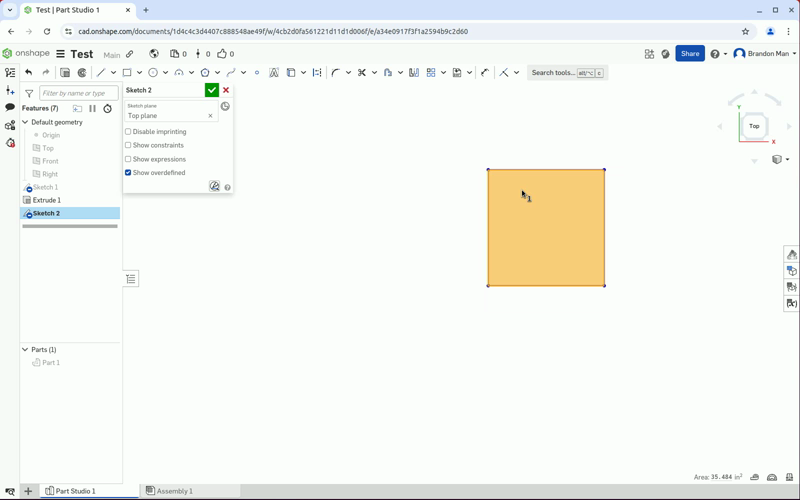
scroll(-6)
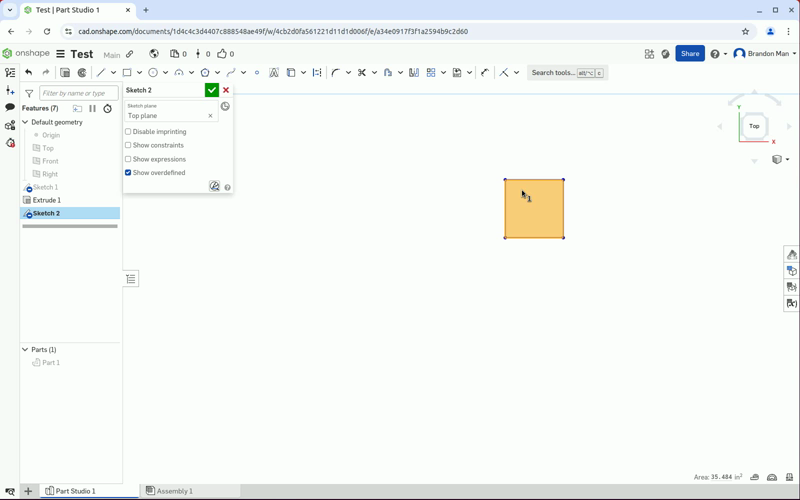
scroll(-6)
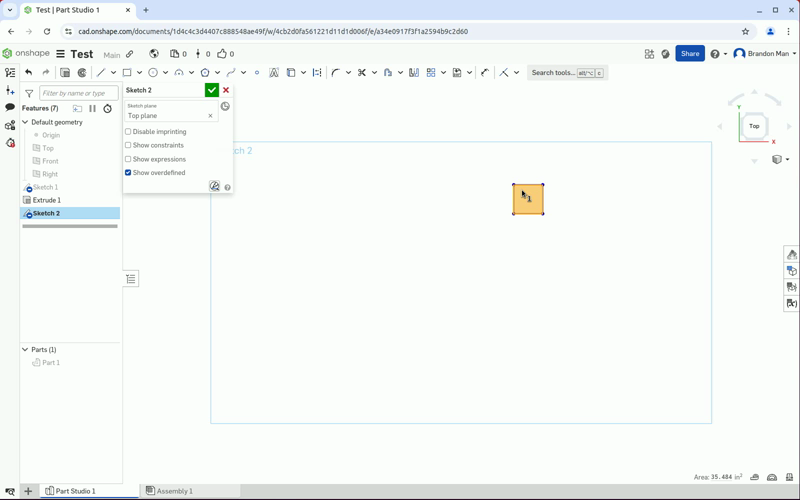
mouse_move(73, 352)
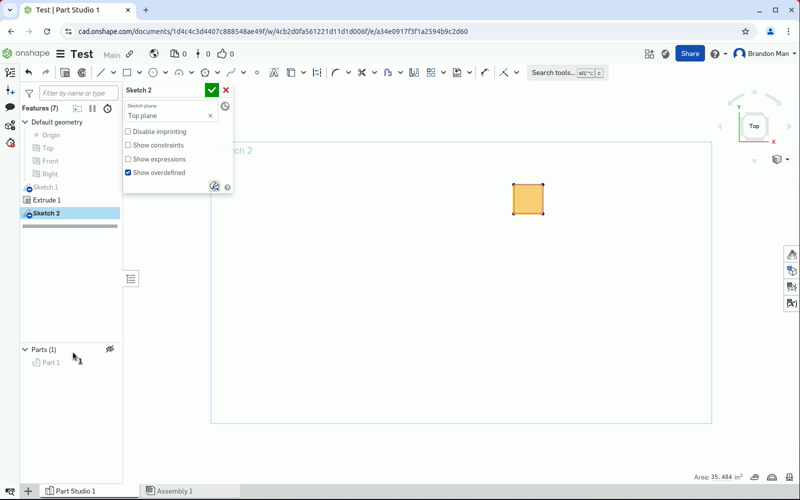
key(shift+y)
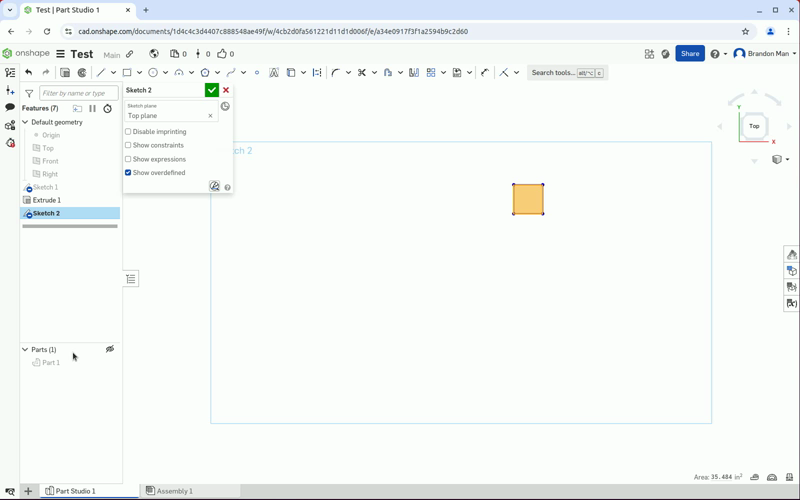
key(shift+e)
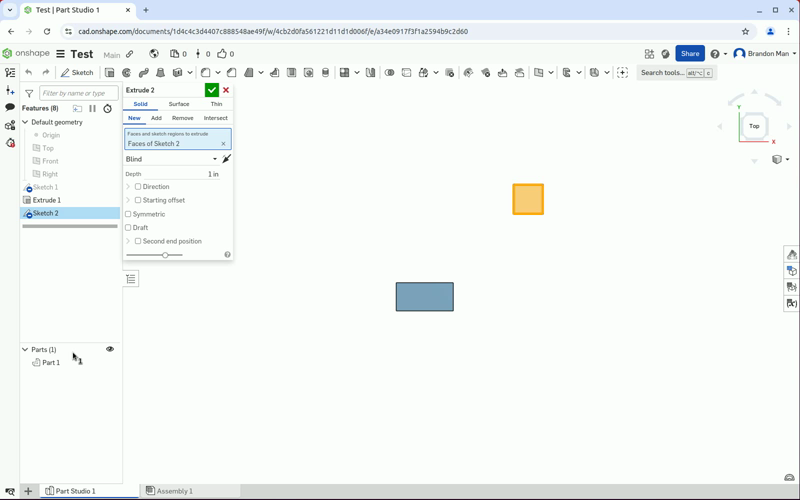
mouse_move(143, 106)
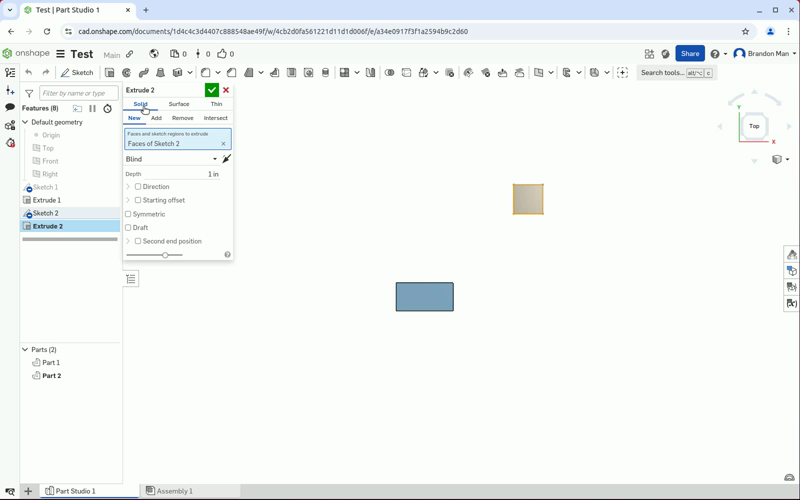
click(143, 106)
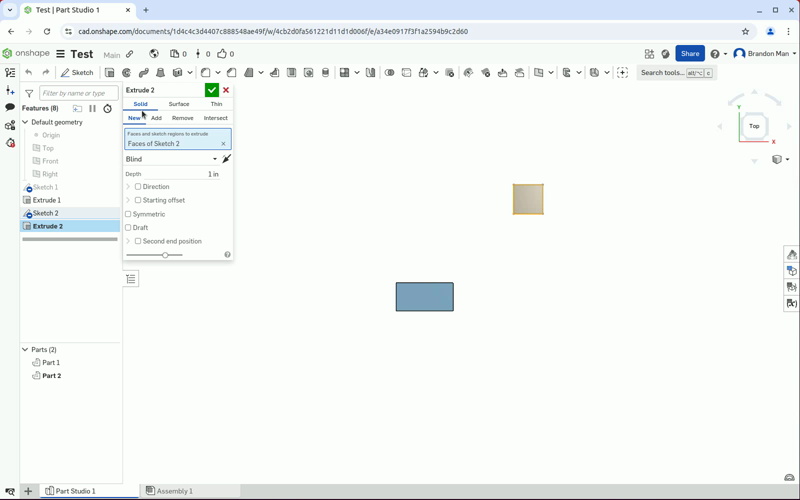
mouse_move(137, 120)
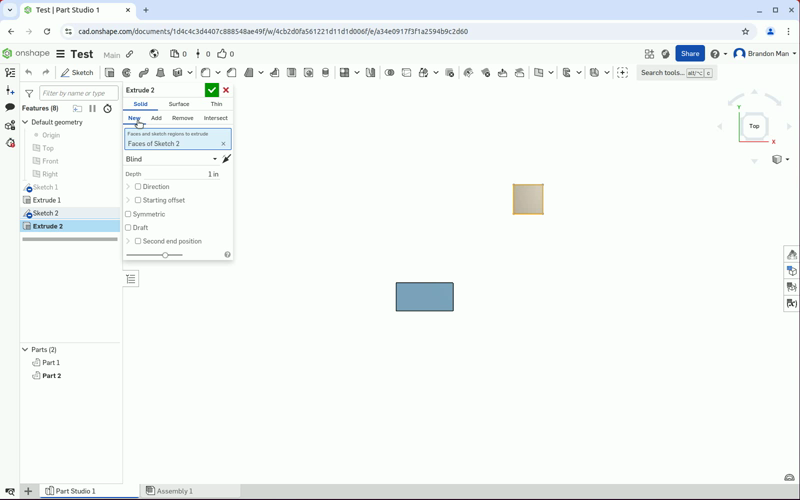
click(137, 120)
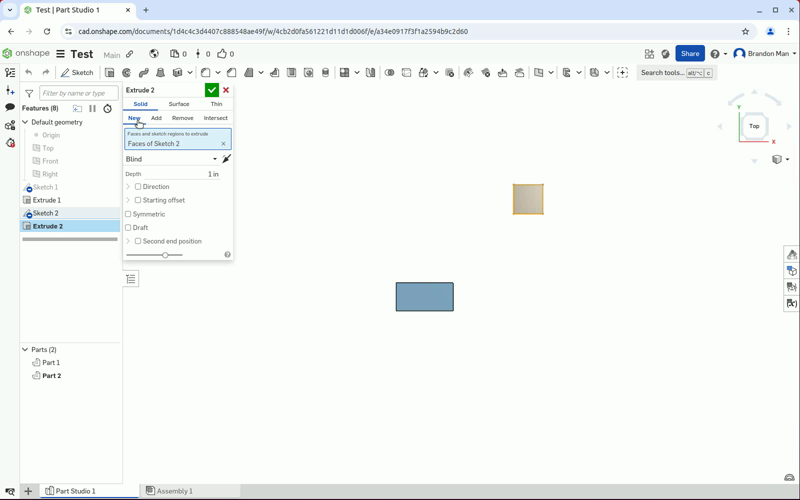
key(tab, 4)
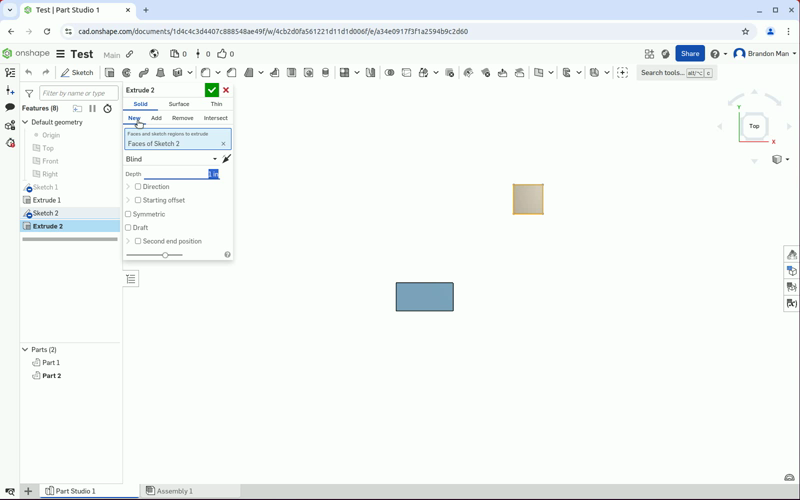
text(23.108)
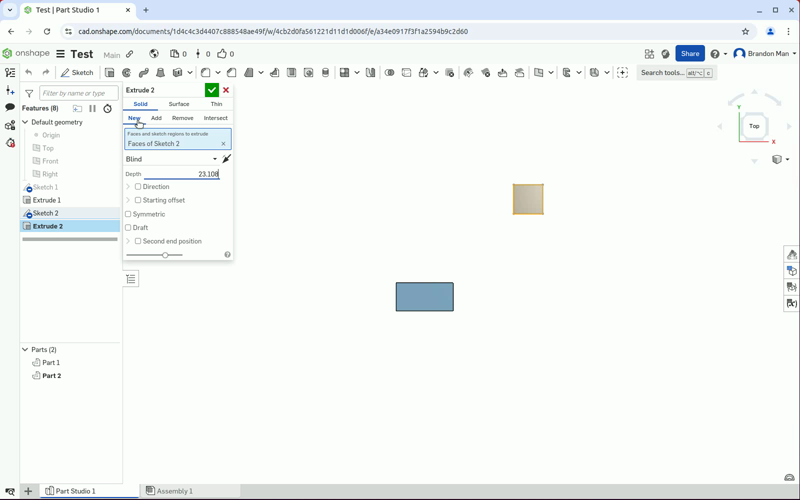
key(enter)
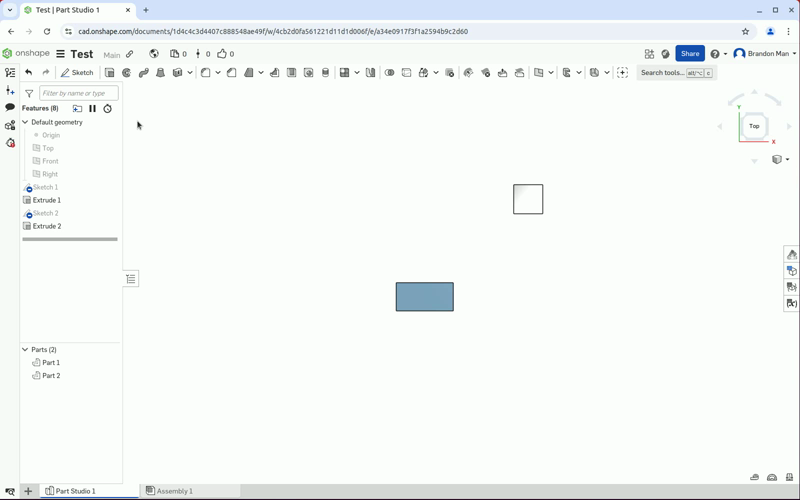
key(shift+h)
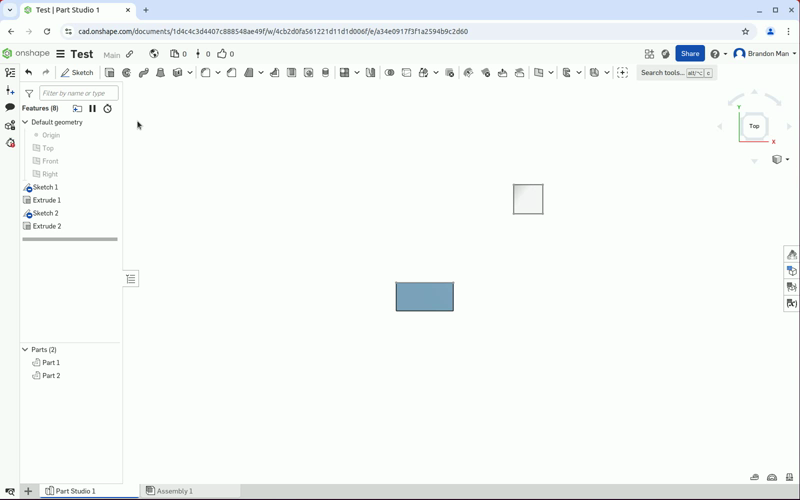
key(shift+h)
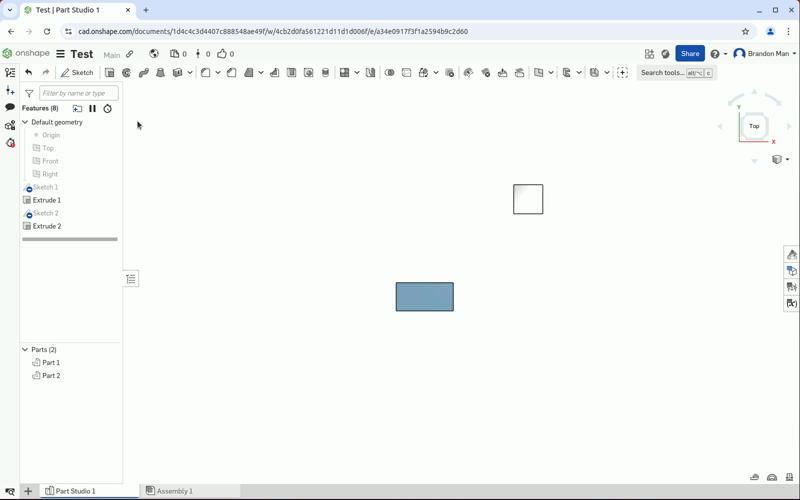
mouse_move(73, 189)
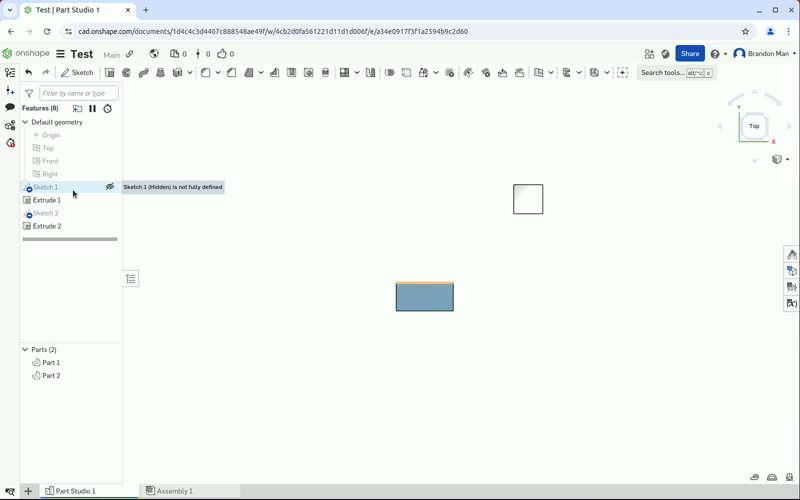
click(73, 189)
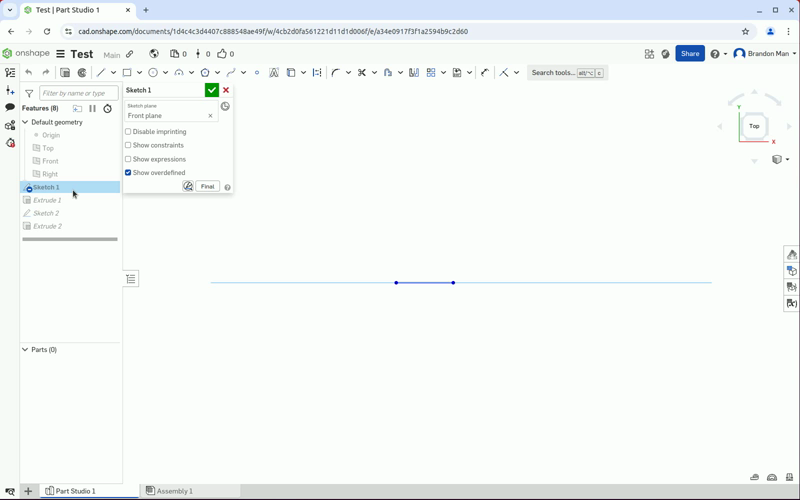
mouse_move(229, 92)
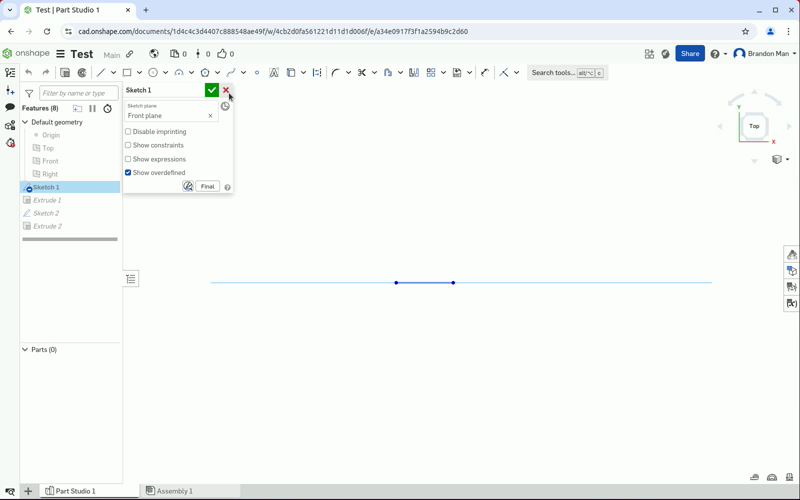
click(229, 92)
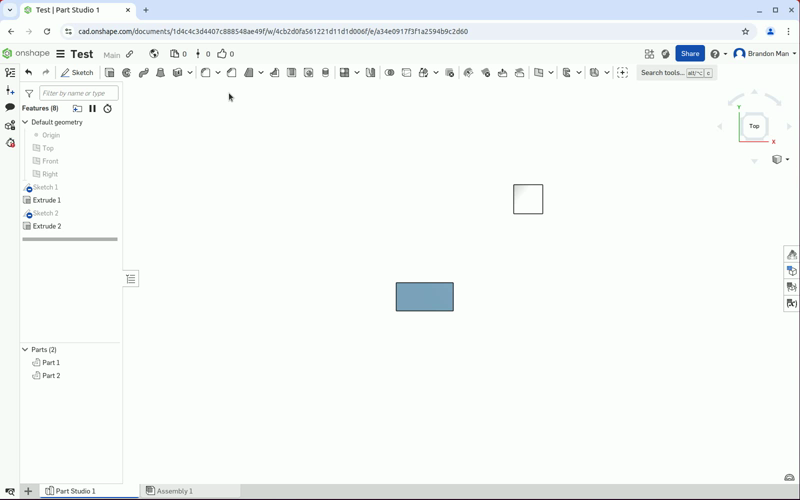
mouse_move(73, 352)
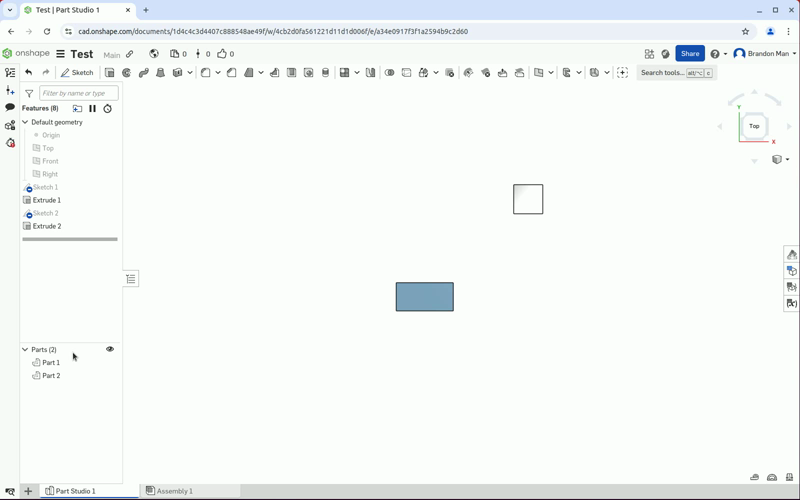
key(y)
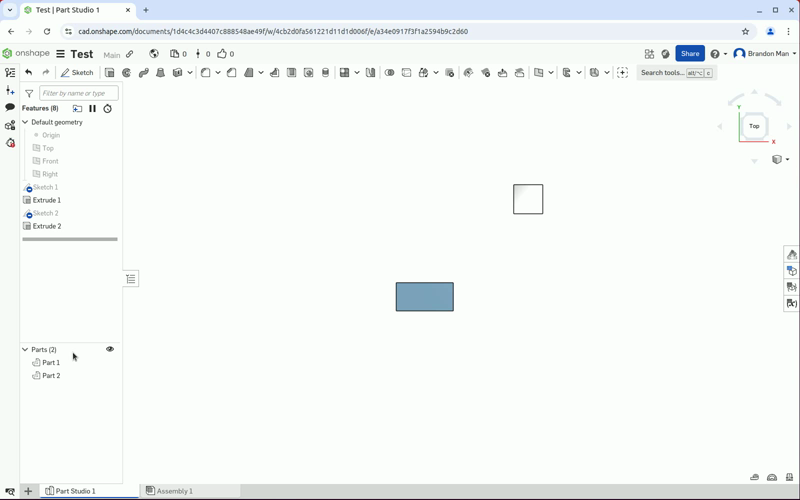
key(shift+p)
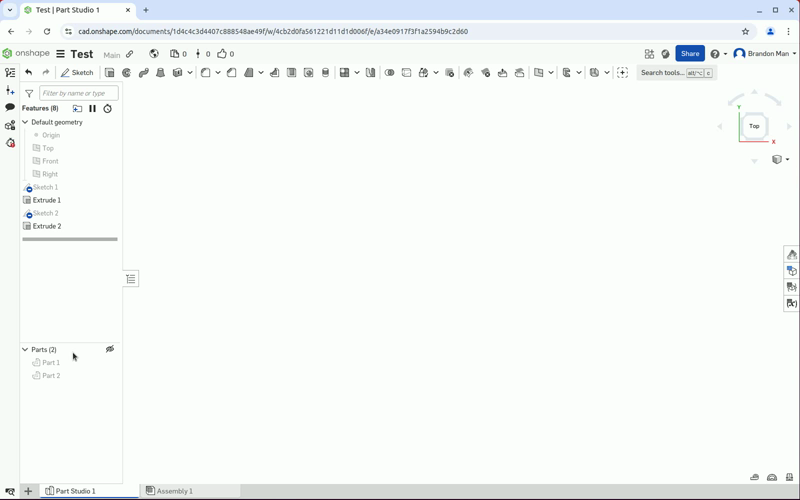
key(space)
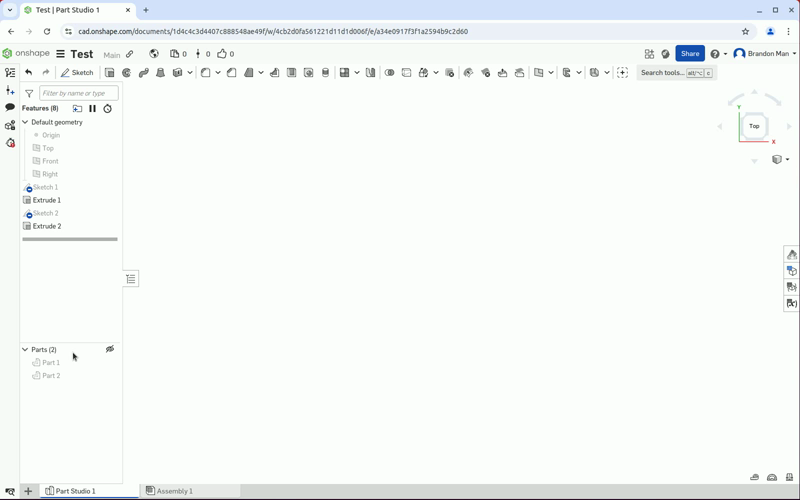
key_down(shift)
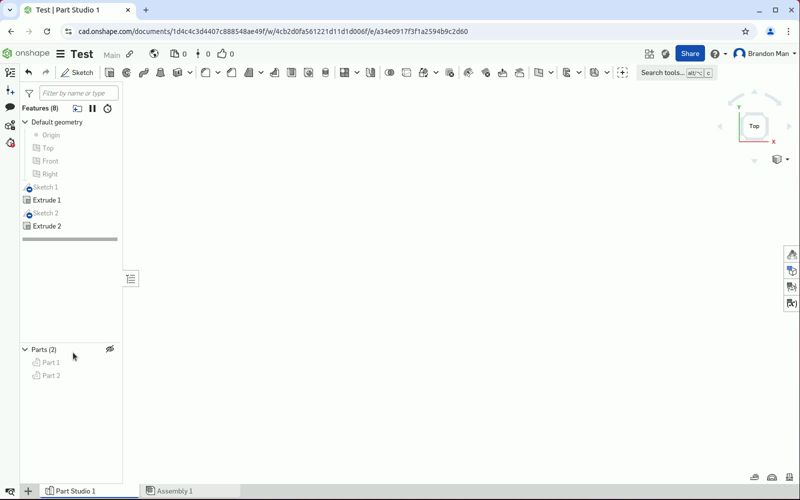
key(up)
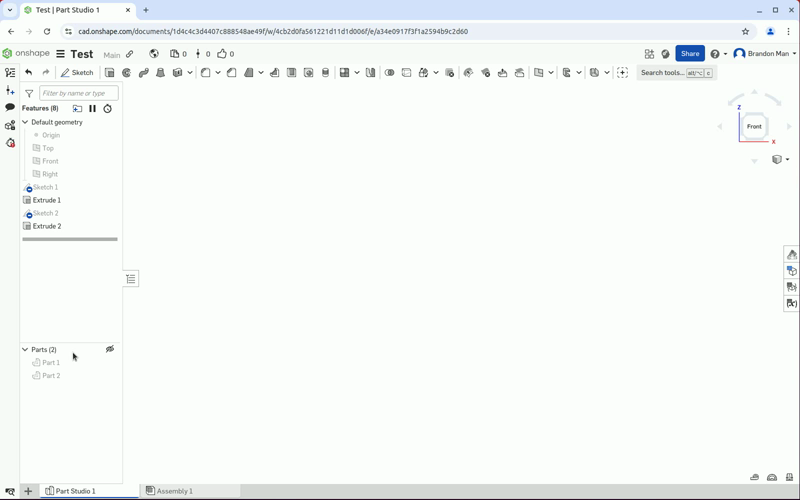
key_up(shift)
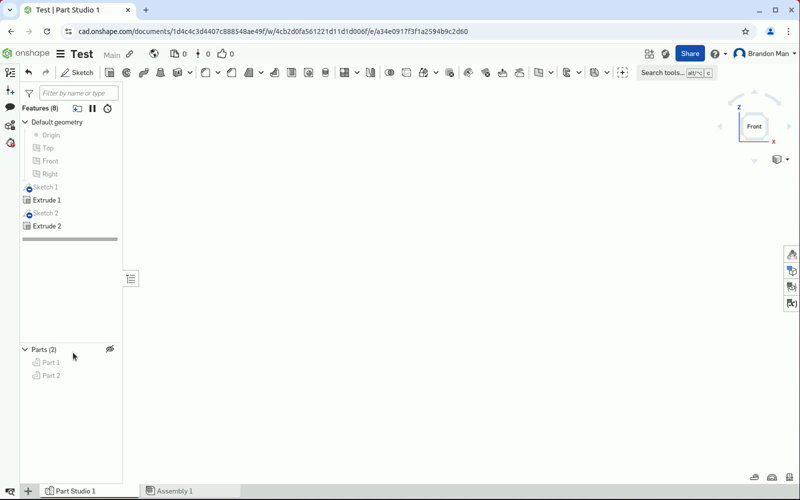
key(space)
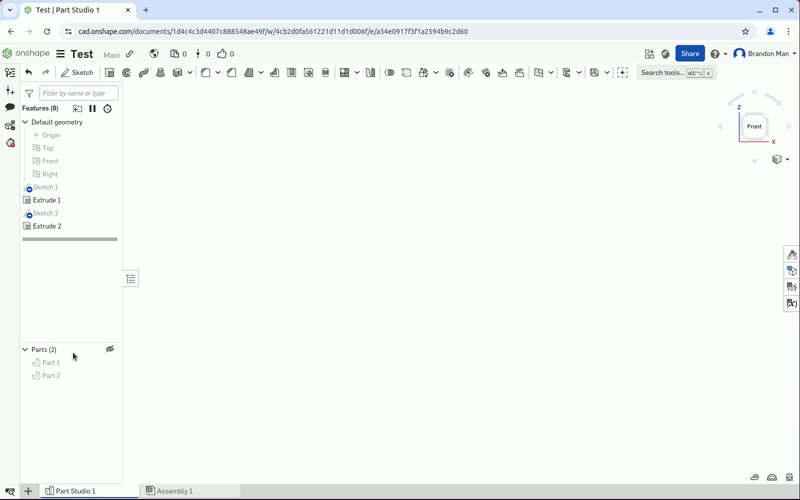
key_down(shift)
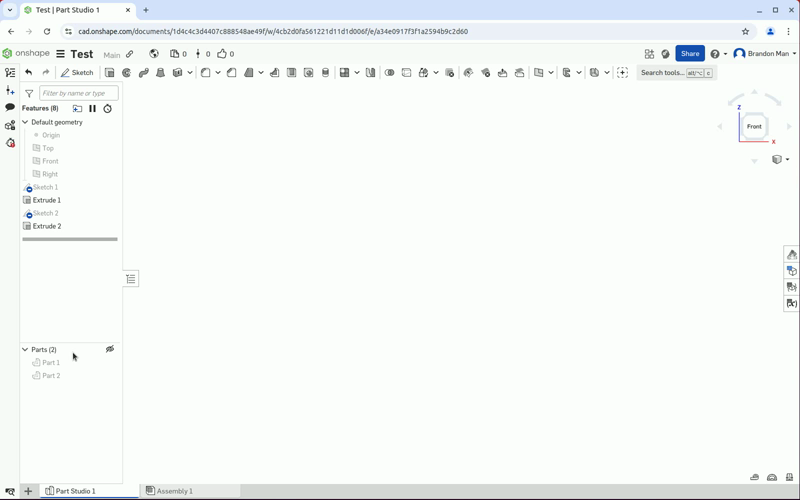
key(left)
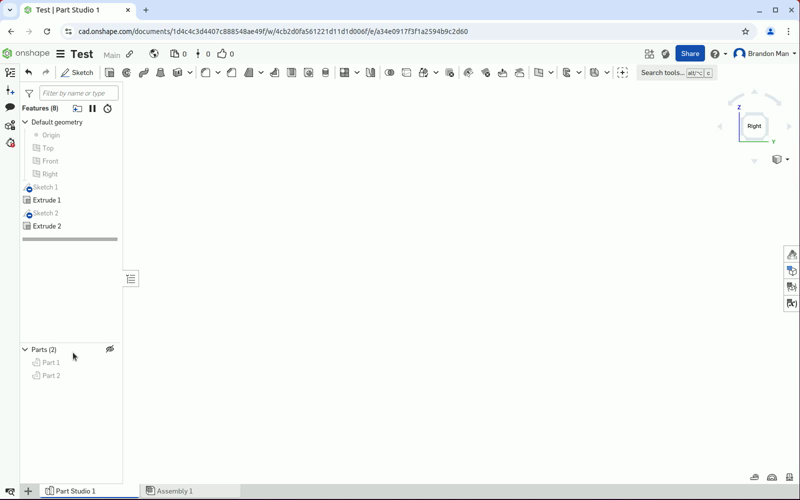
key_up(shift)
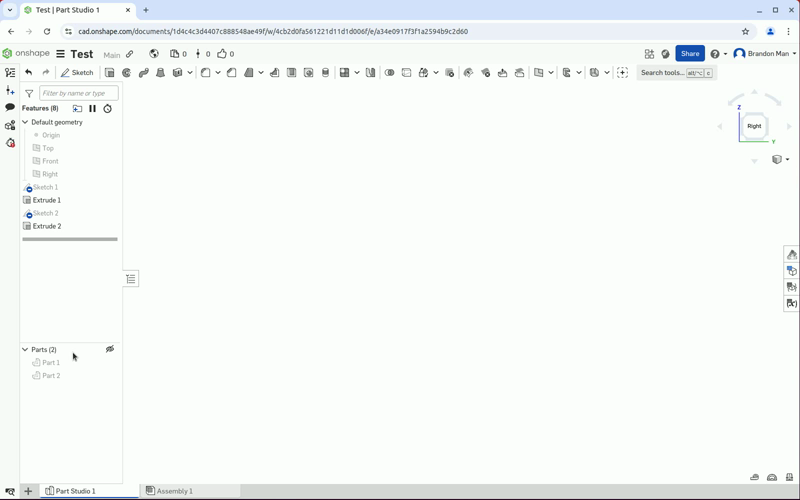
mouse_move(73, 352)
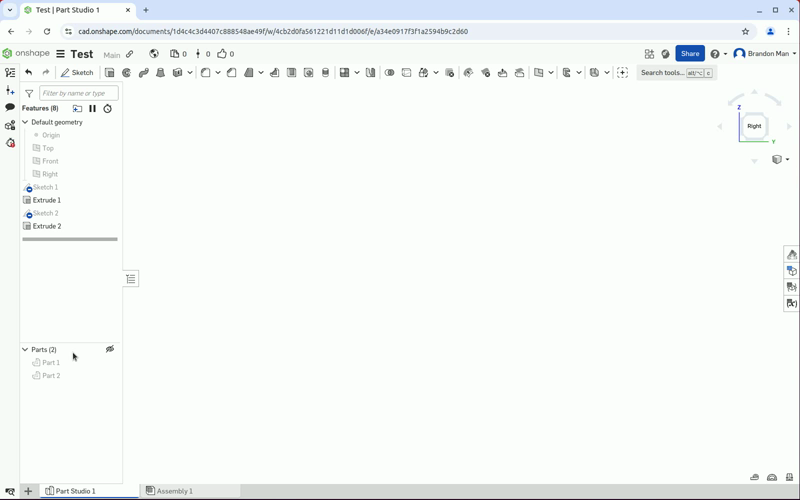
key(shift+y)
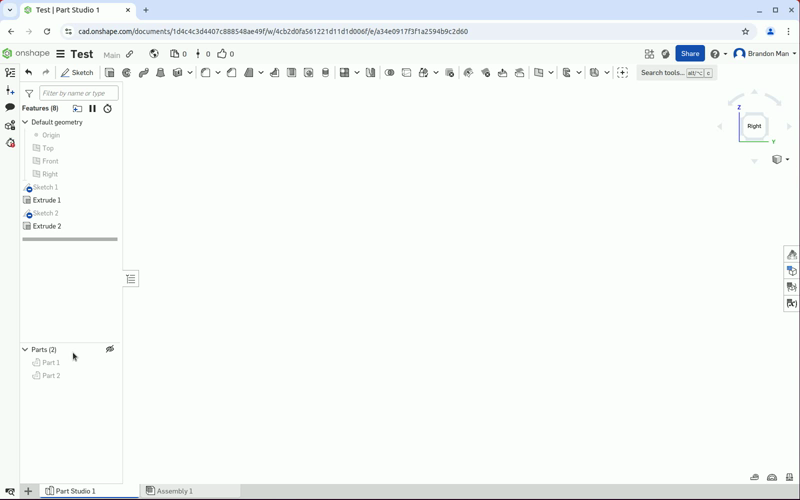
key(shift+s)
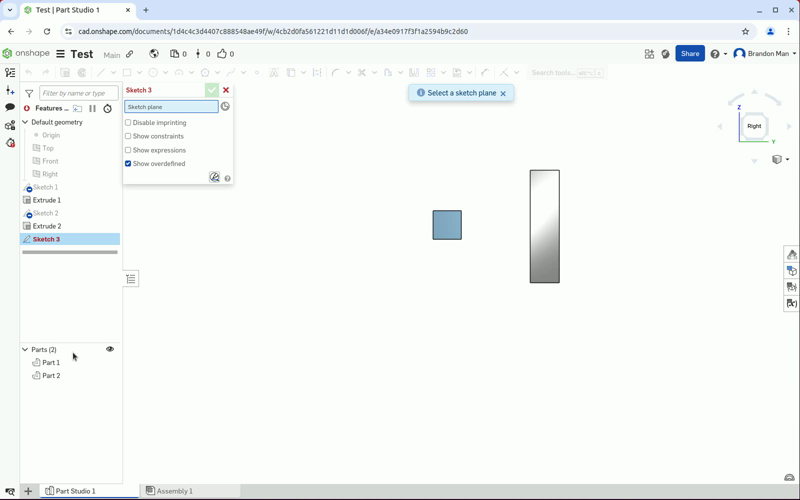
mouse_move(73, 176)
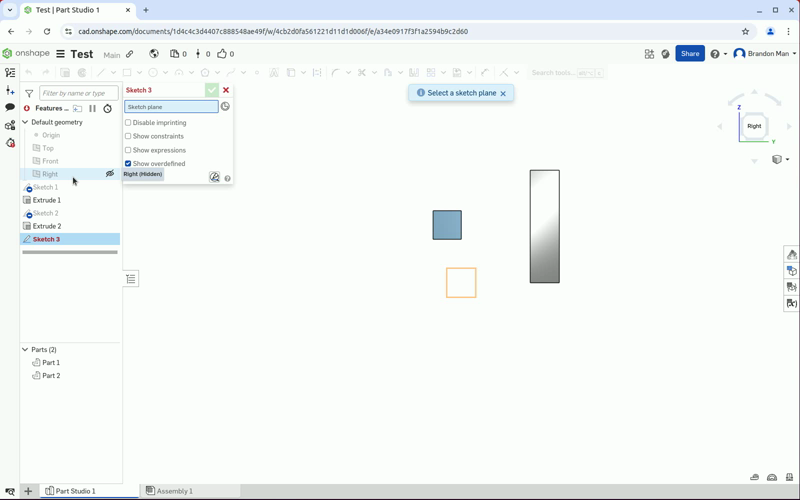
click(73, 176)
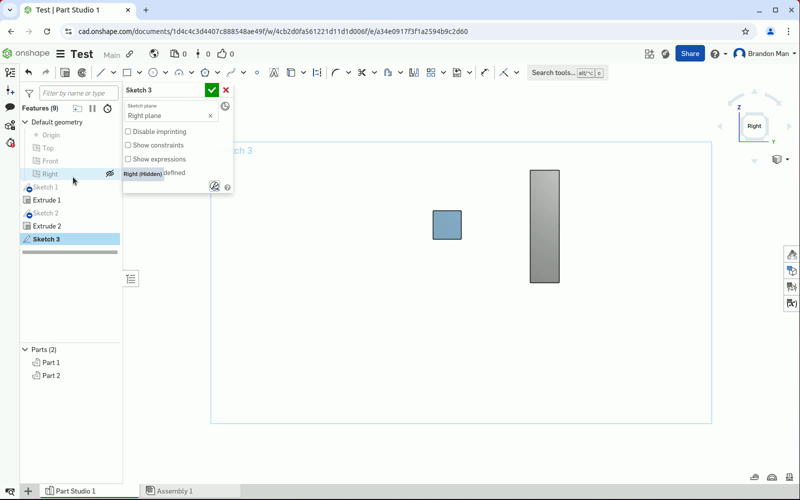
mouse_move(73, 352)
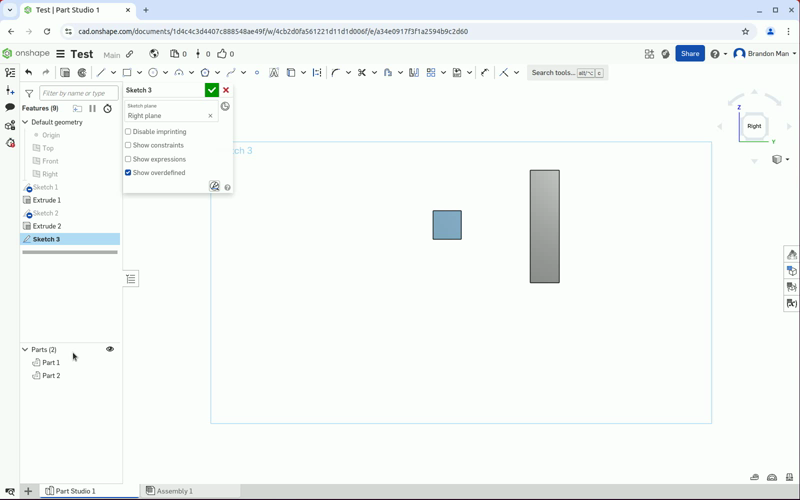
key(y)
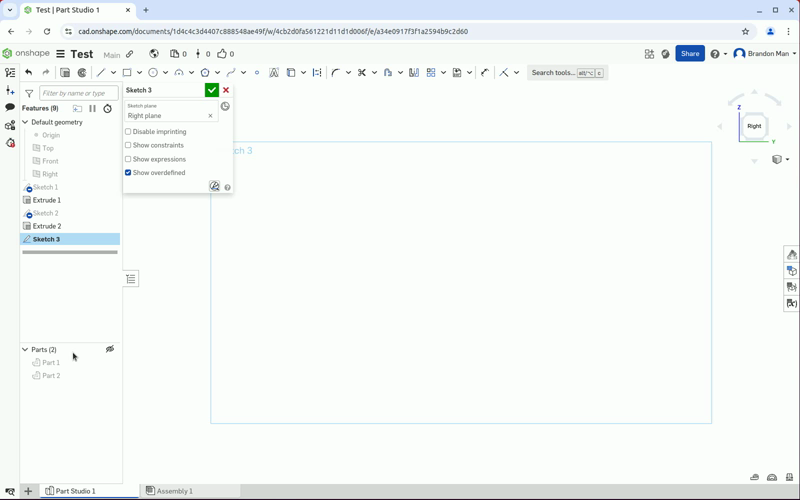
key(c)
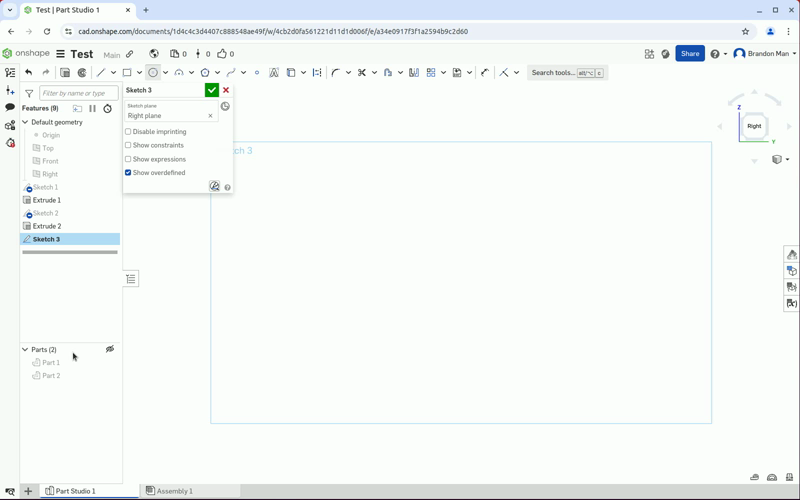
key_down(shift)
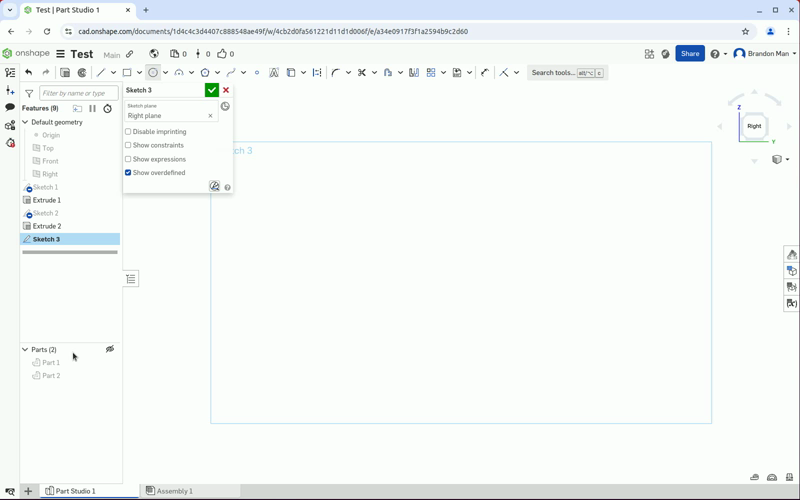
mouse_move(524, 245)
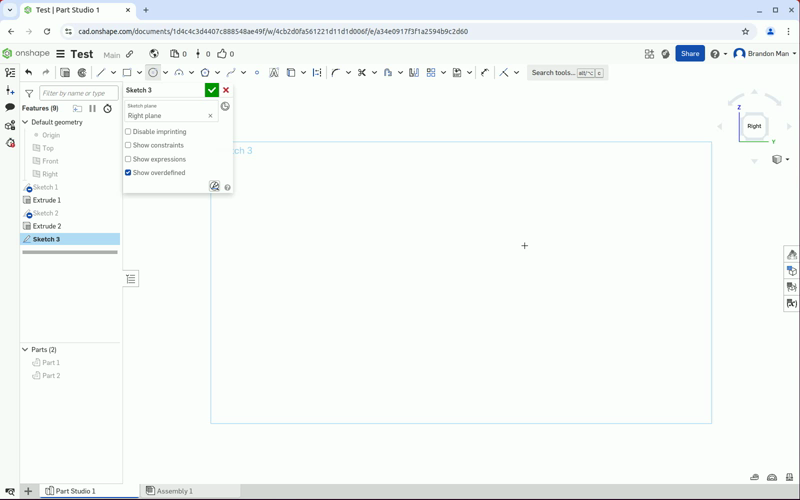
click(524, 245)
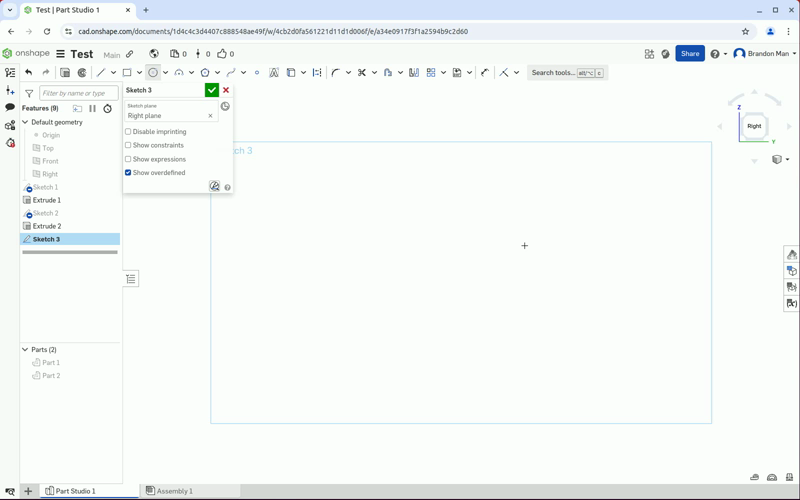
key_up(shift)
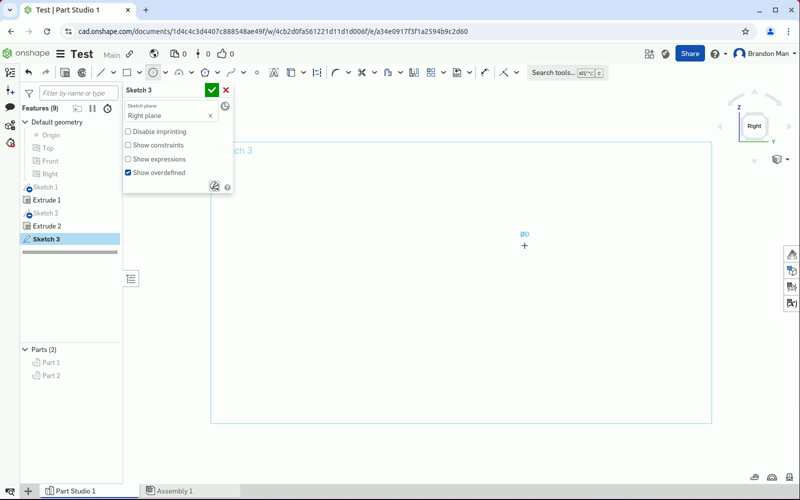
mouse_move(539, 245)
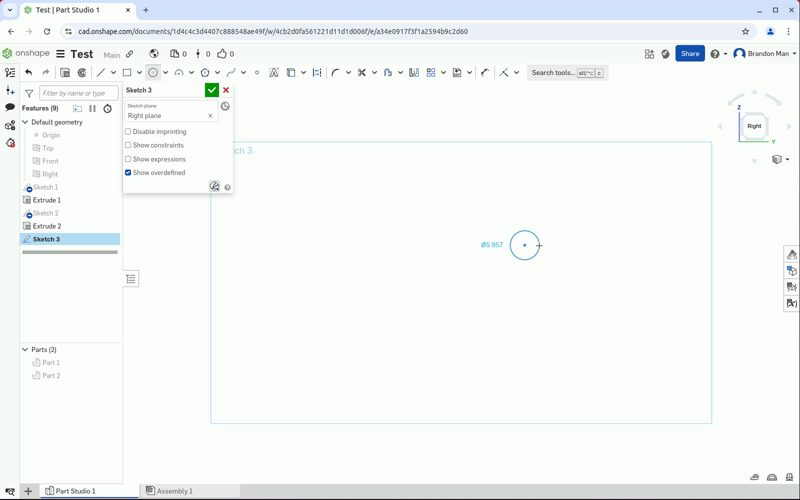
click(539, 245)
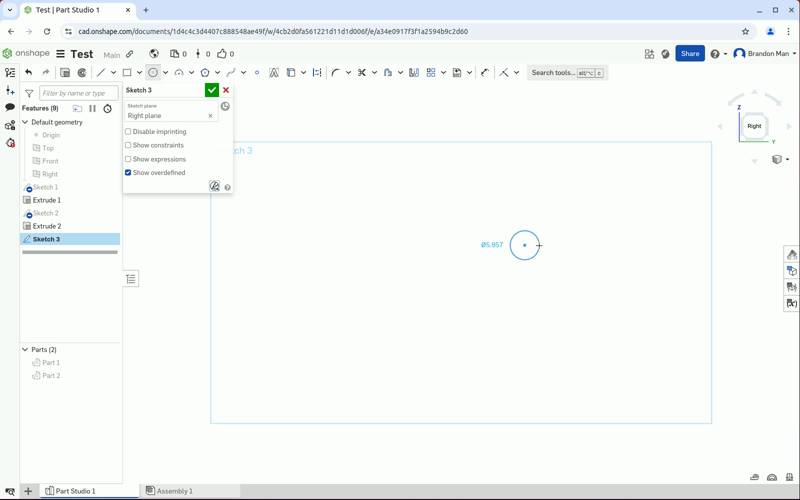
key(esc)
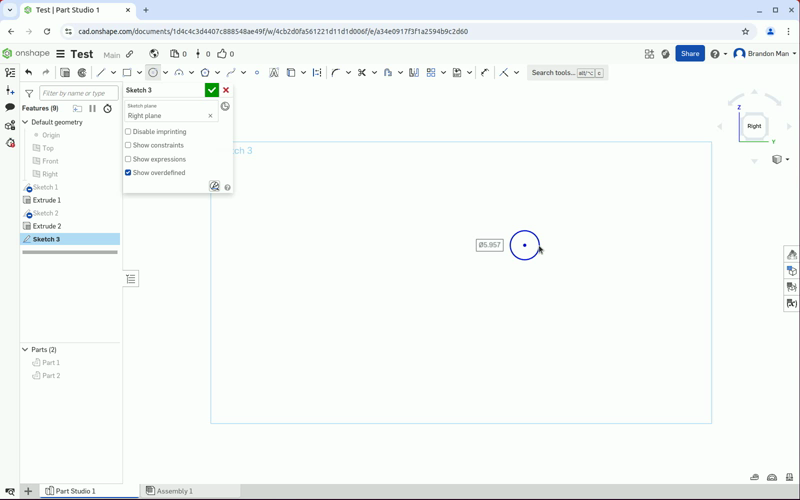
mouse_move(527, 253)
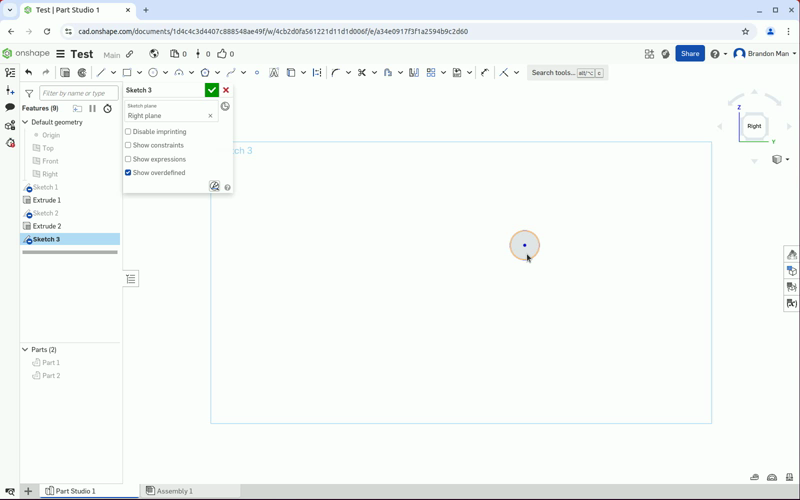
scroll(6)
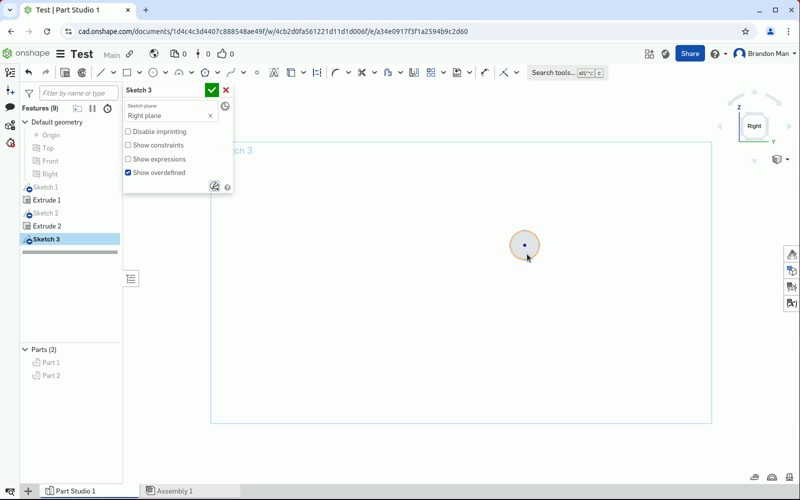
scroll(6)
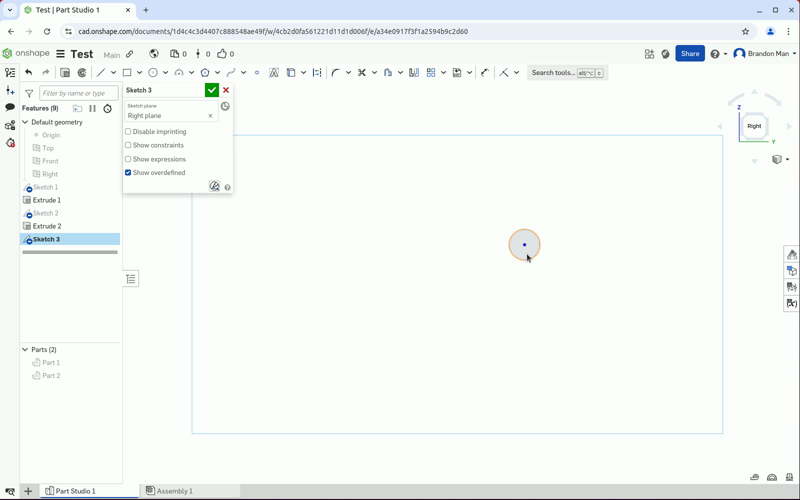
scroll(6)
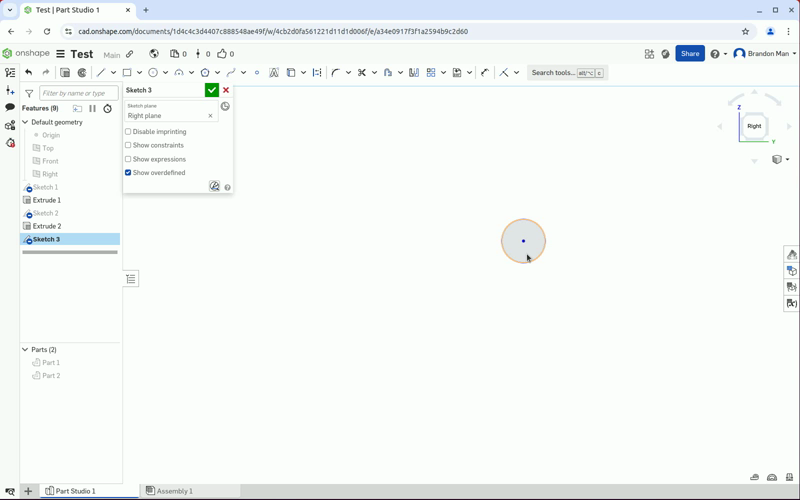
scroll(6)
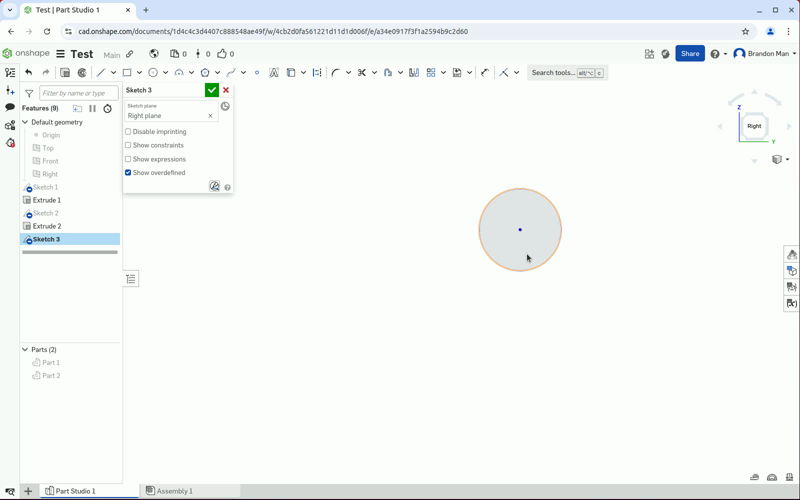
scroll(6)
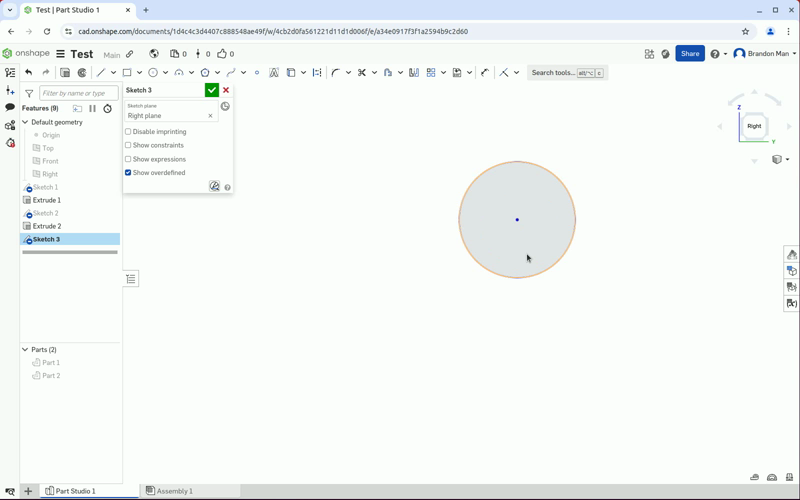
scroll(6)
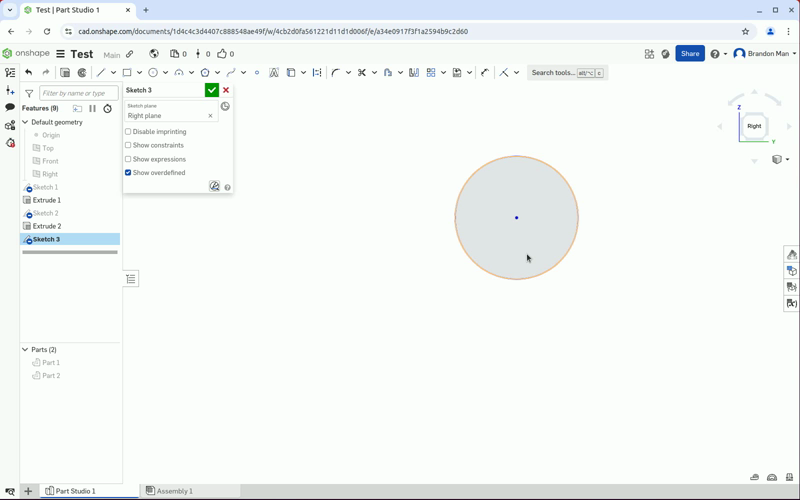
scroll(6)
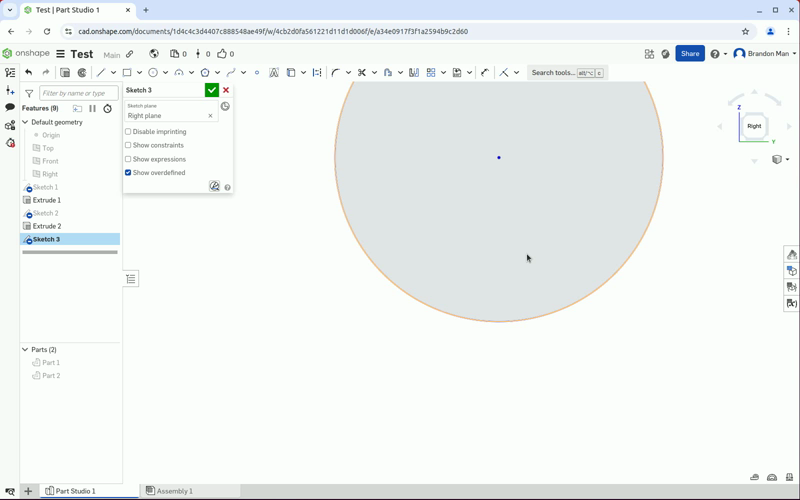
click(527, 253)
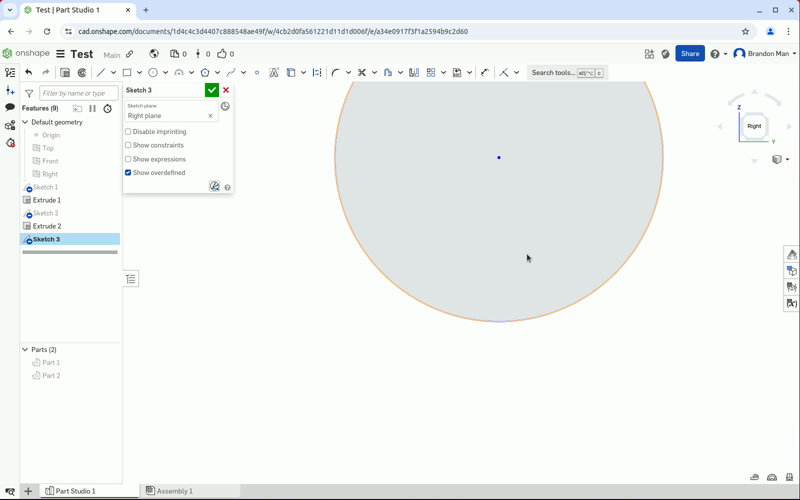
scroll(-6)
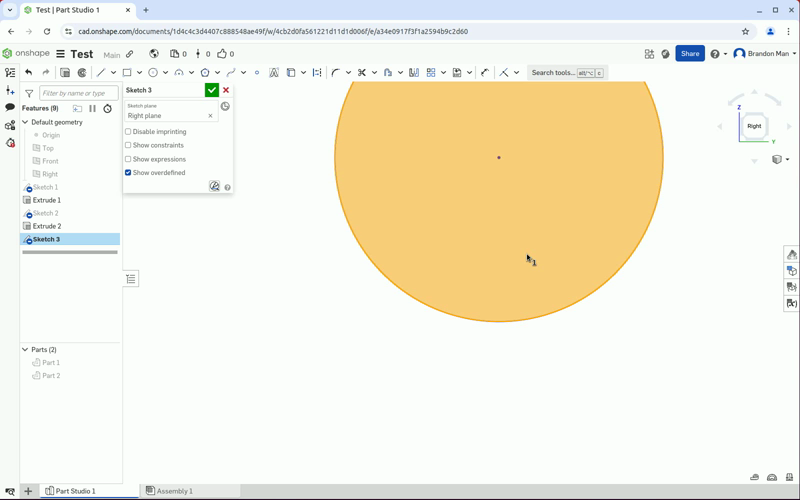
scroll(-6)
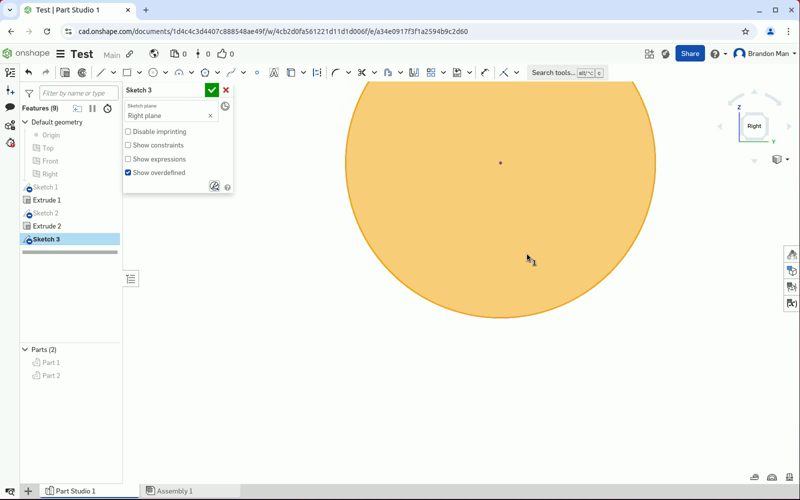
scroll(-6)
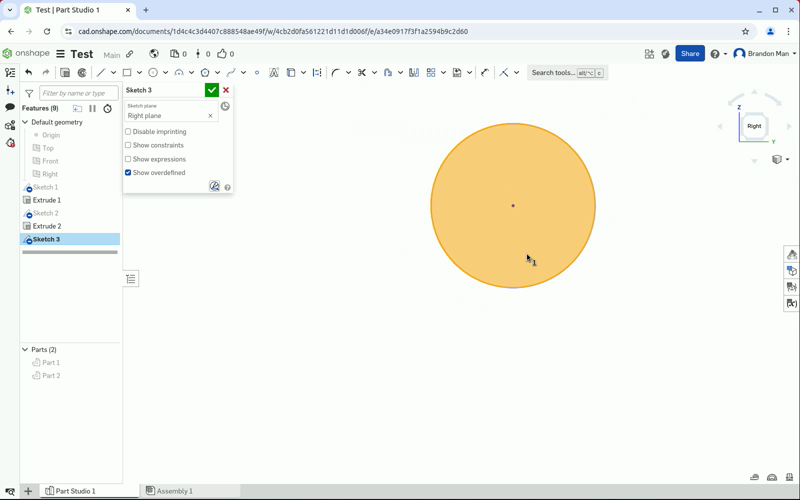
scroll(-6)
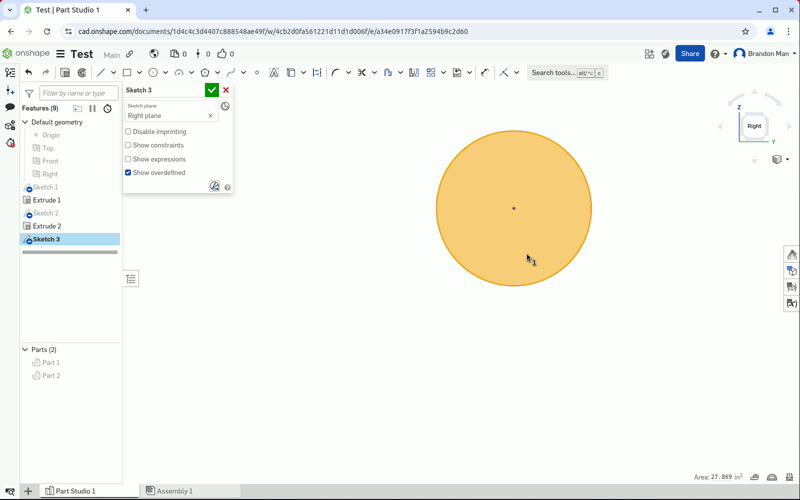
scroll(-6)
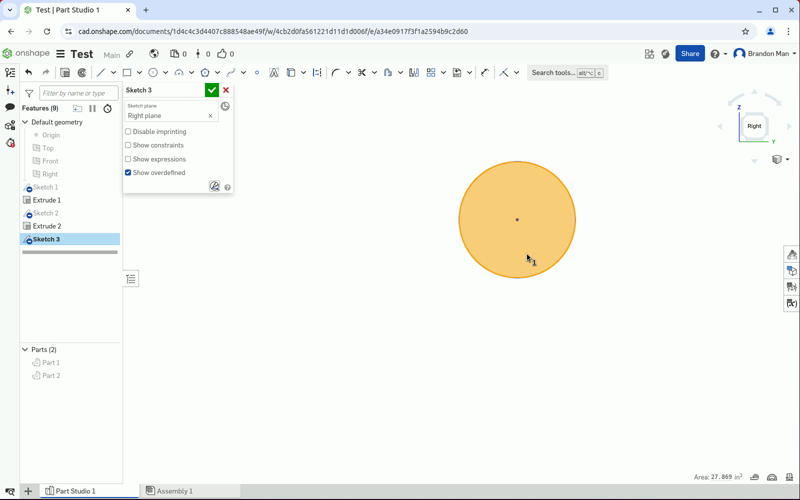
scroll(-6)
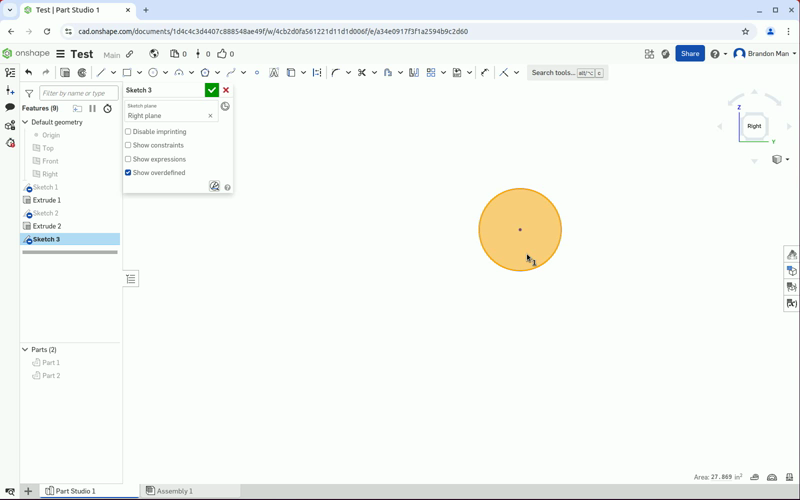
scroll(-6)
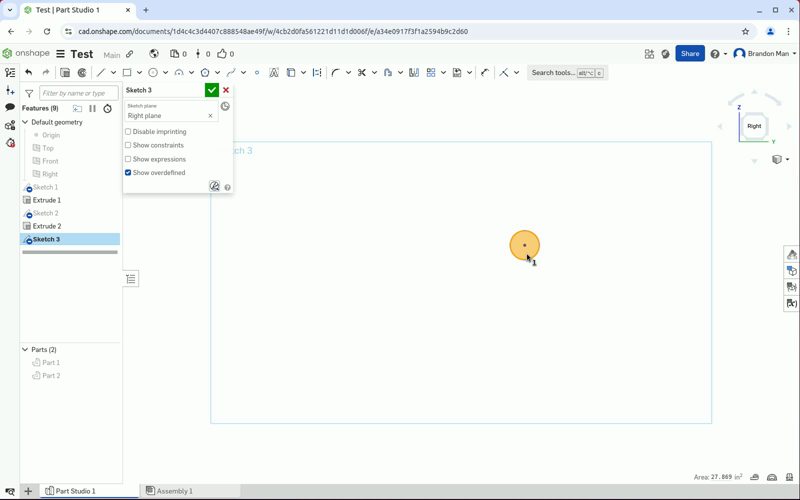
mouse_move(73, 352)
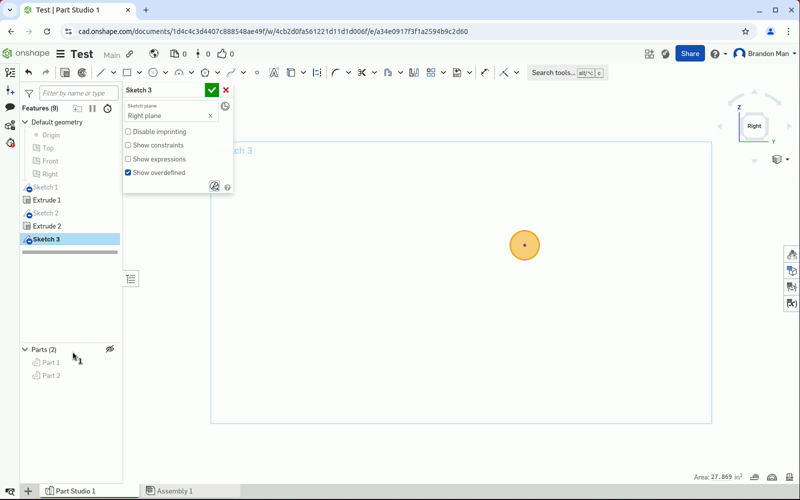
key(shift+y)
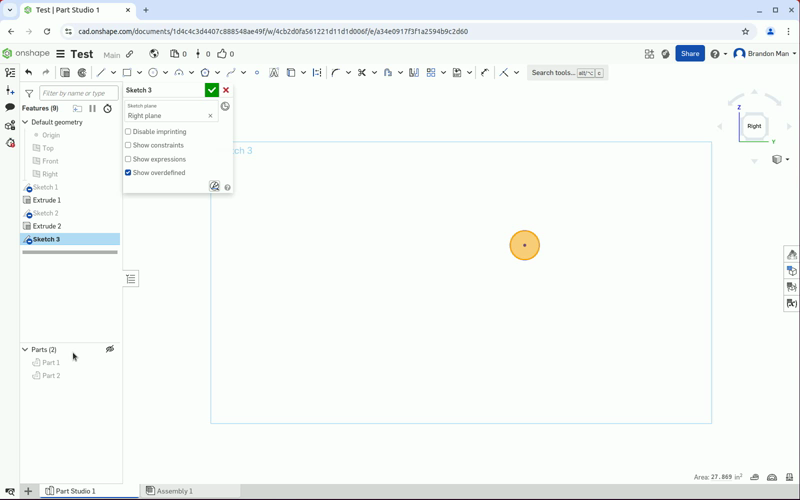
key(shift+e)
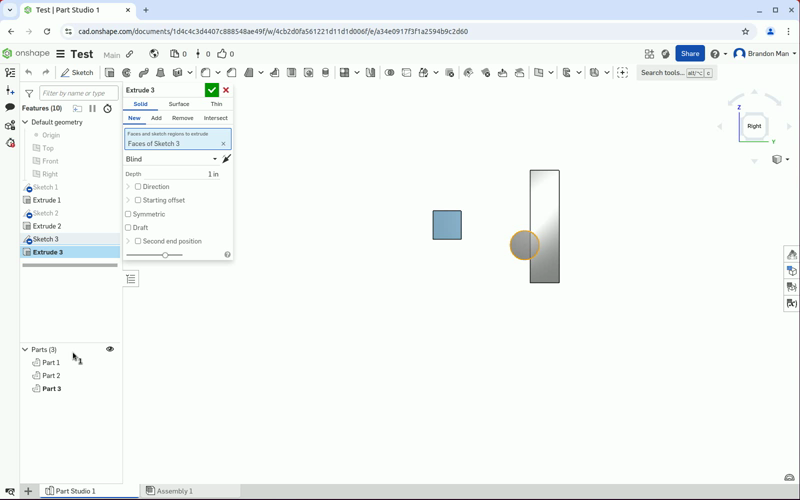
mouse_move(143, 106)
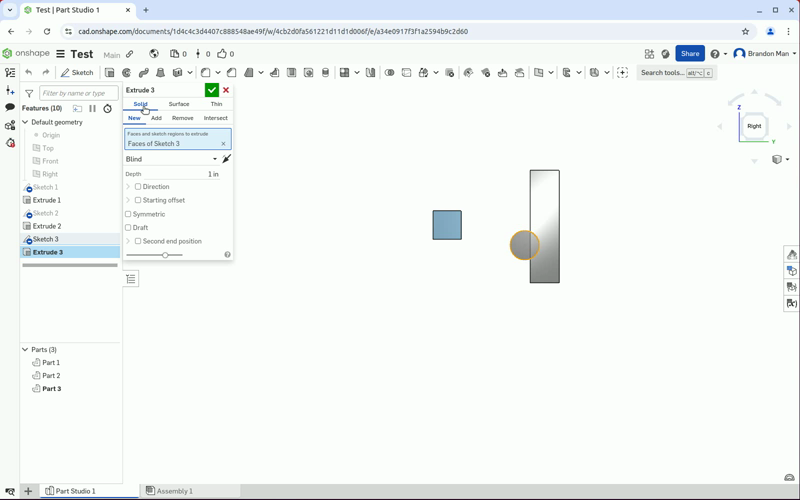
click(143, 106)
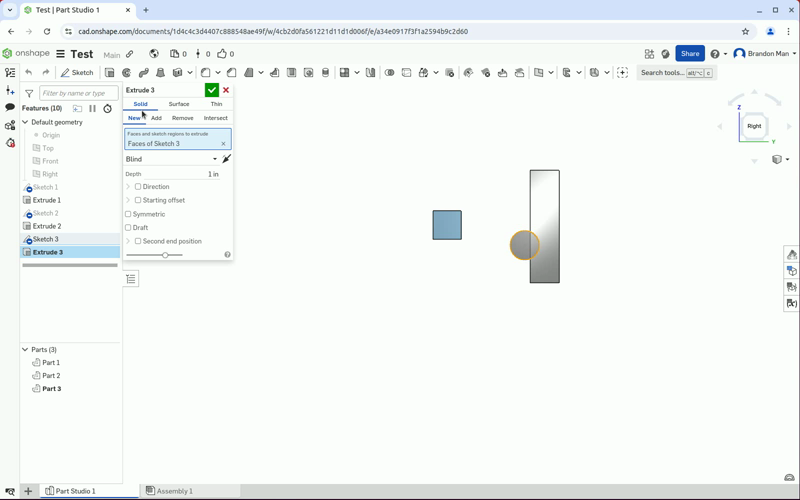
mouse_move(137, 120)
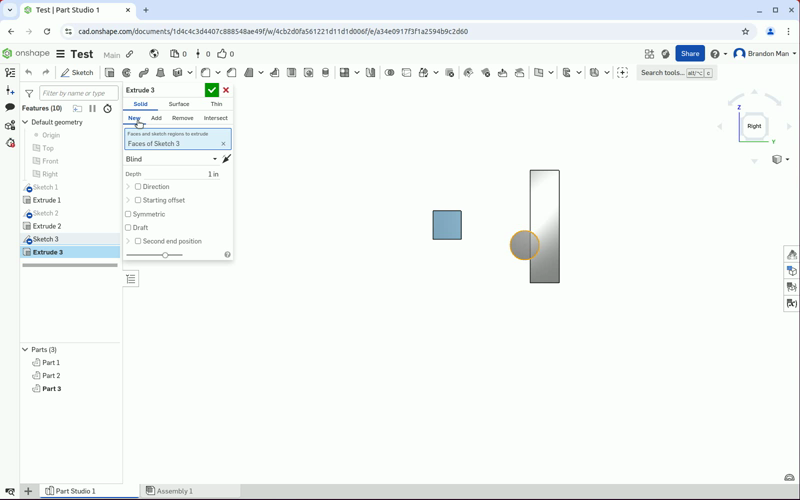
click(137, 120)
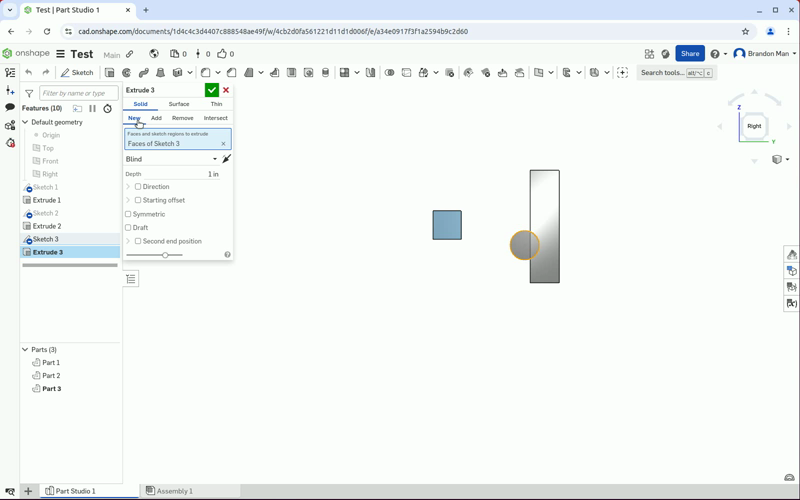
key(tab, 4)
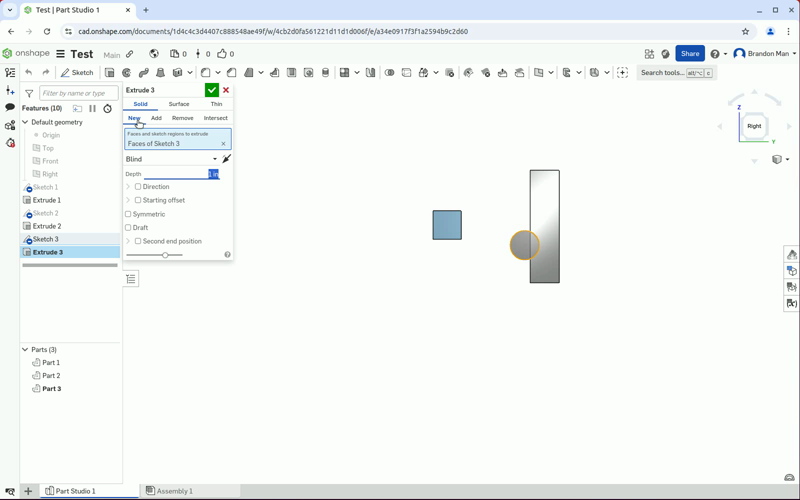
text(5.777)
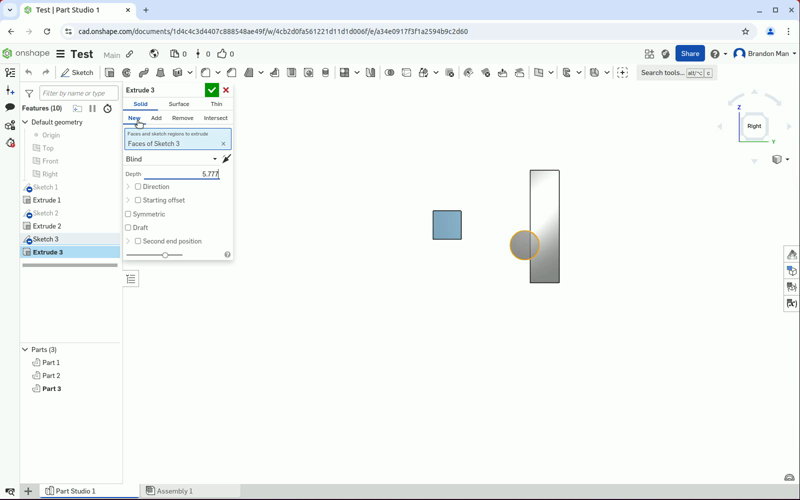
key(enter)
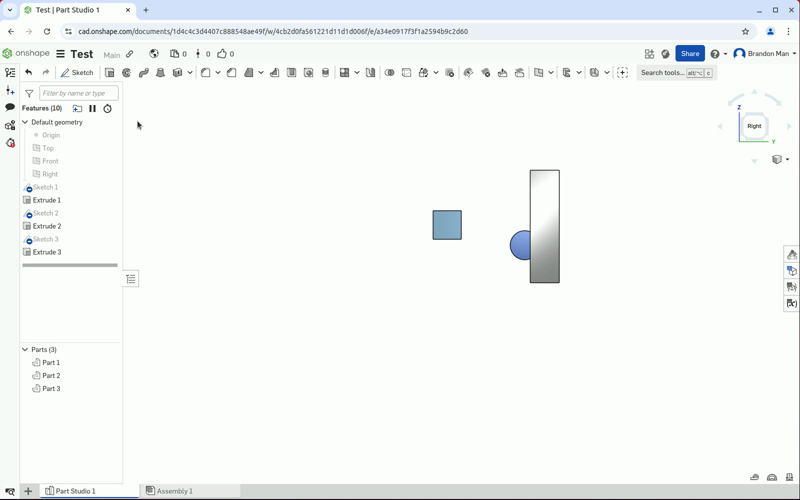
key(shift+h)
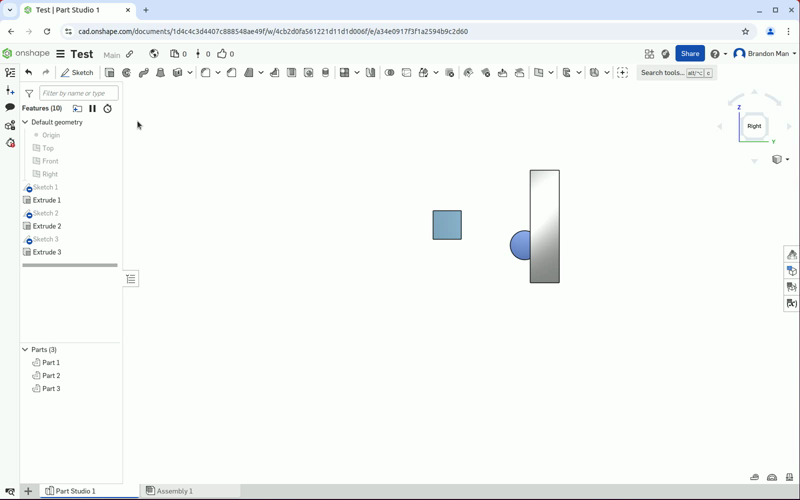
key(shift+h)
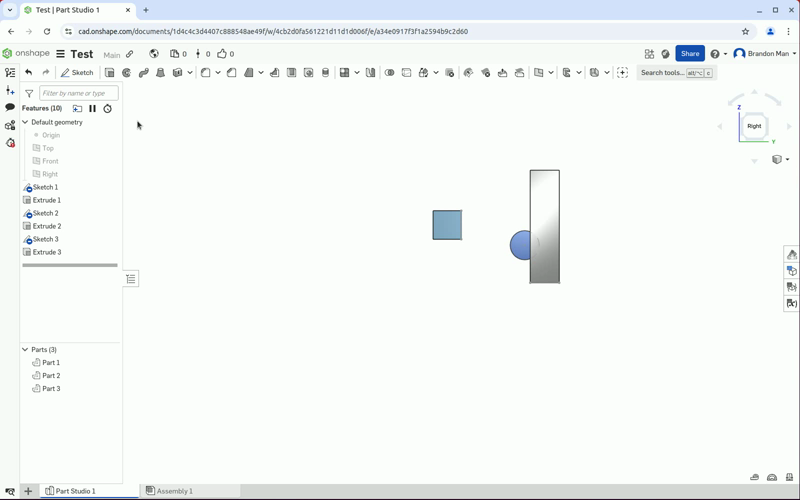
key(shift+7)
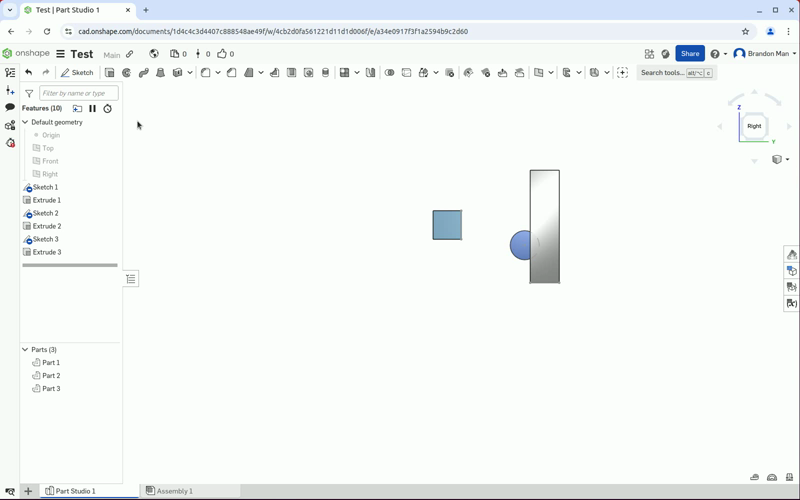
key(right, 2)
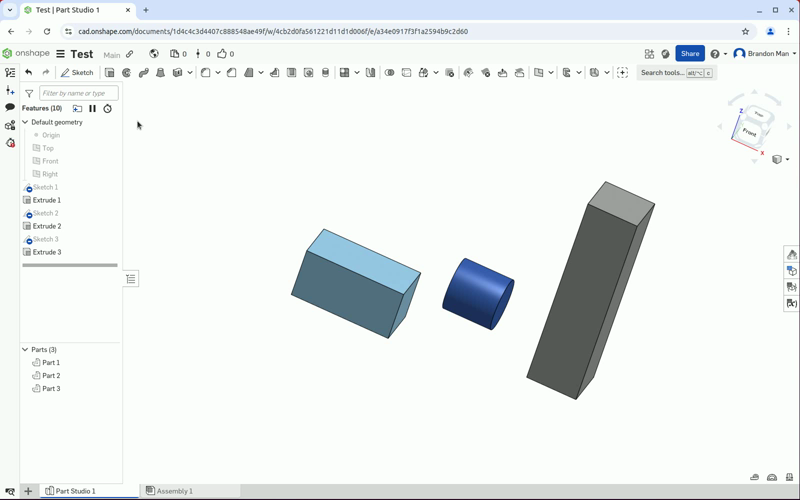
key(down, 2)
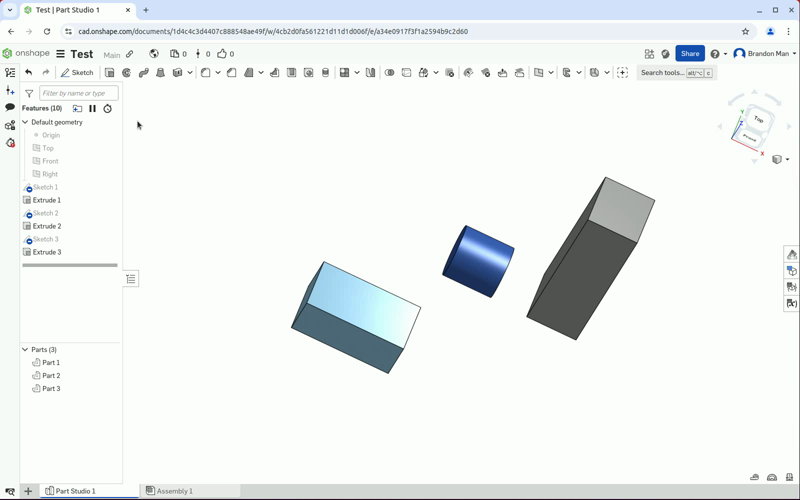
key(up, 2)
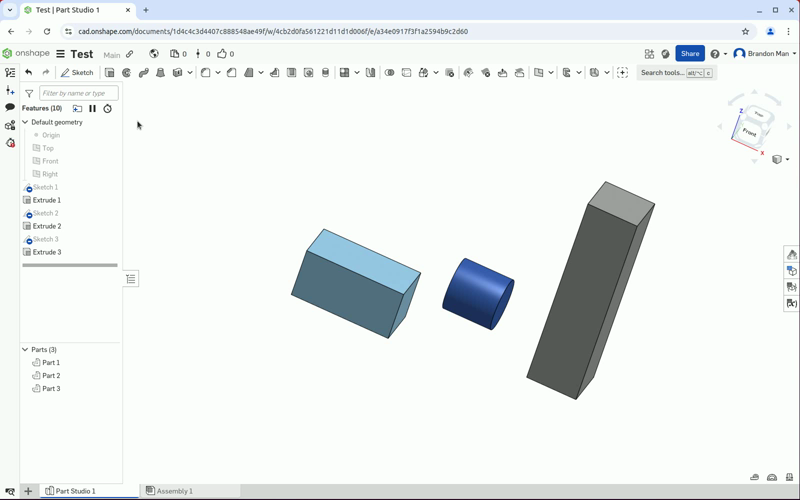
key(left, 2)
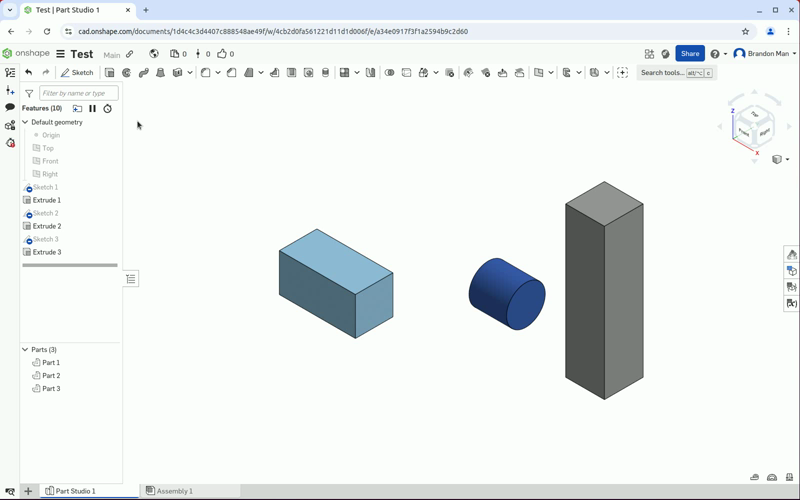
mouse_move(73, 189)
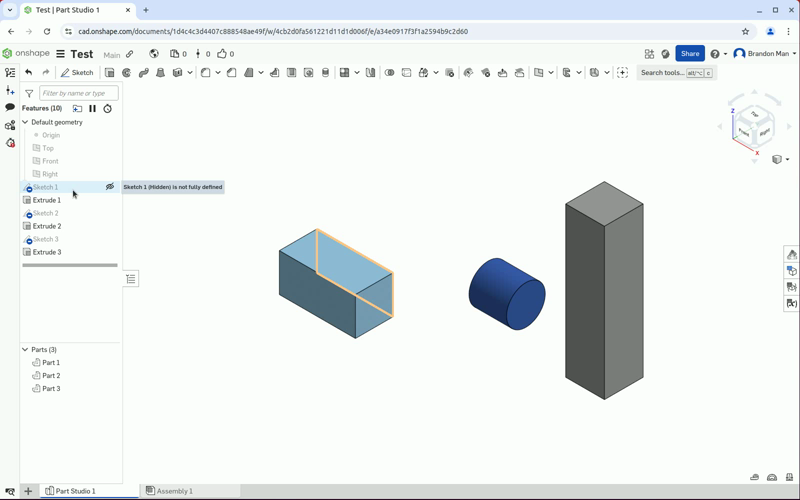
click(73, 189)